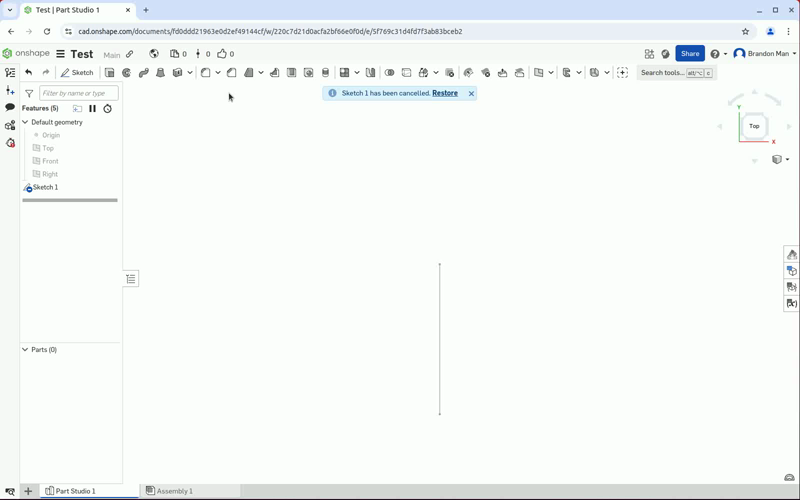
key(shift+h)
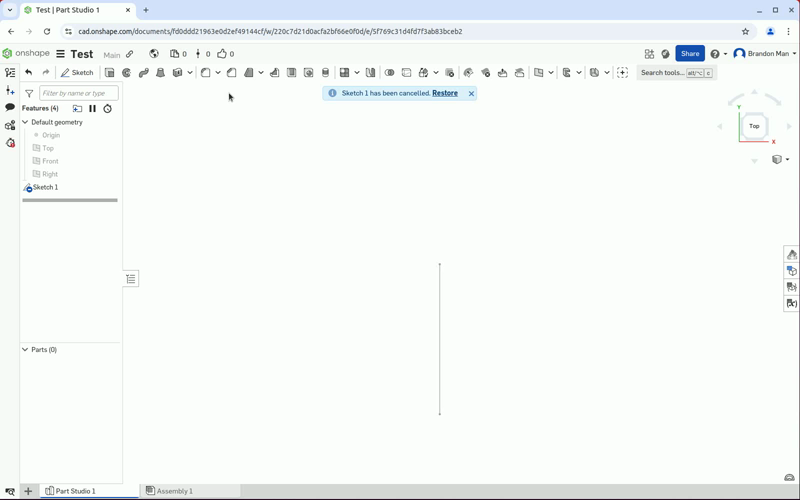
key(shift+s)
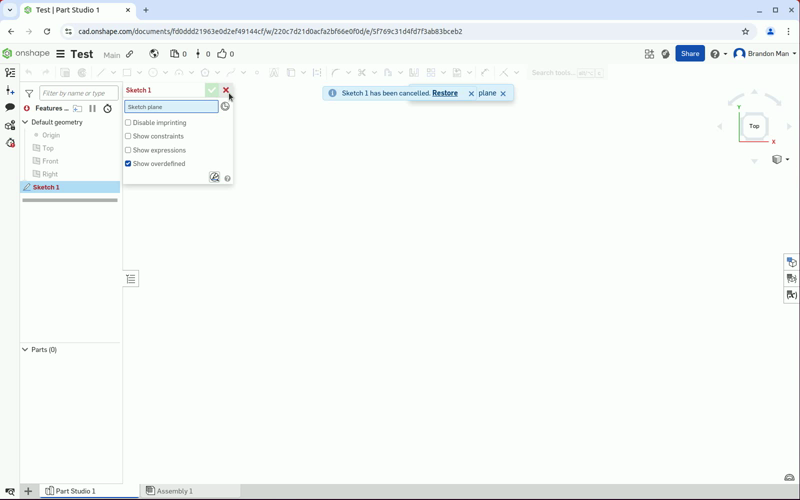
mouse_move(73, 150)
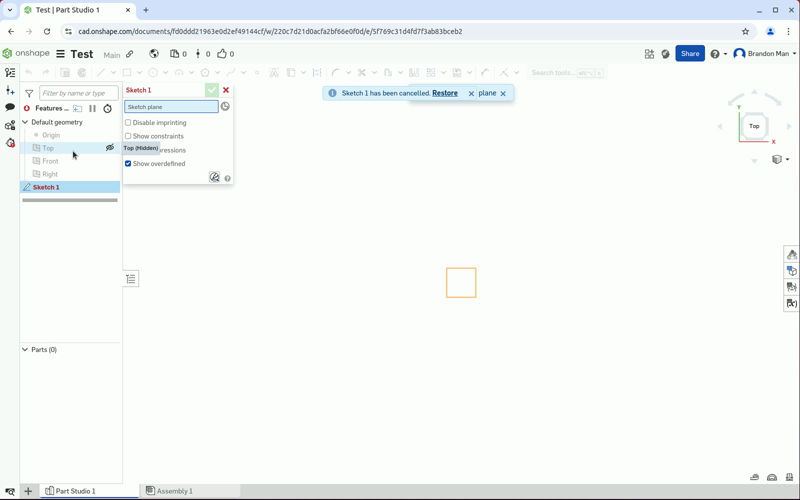
click(73, 150)
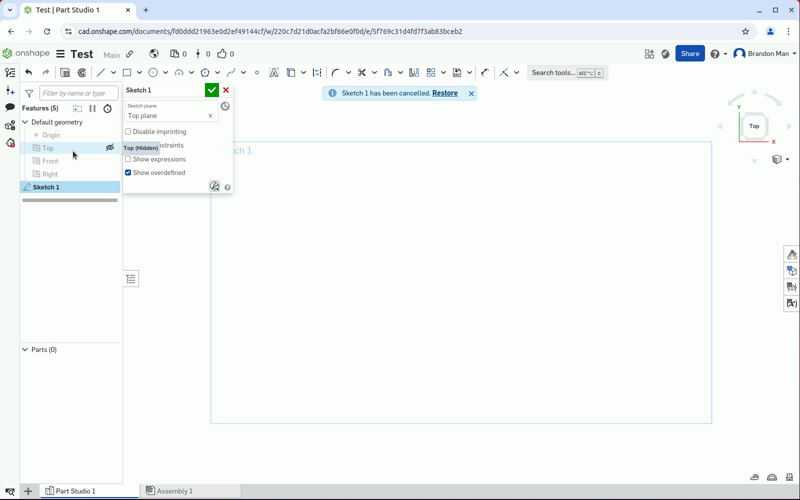
mouse_move(73, 352)
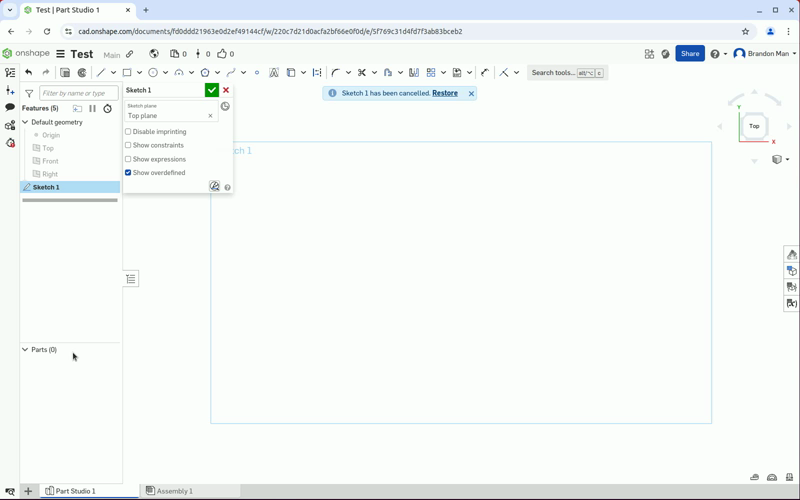
key(y)
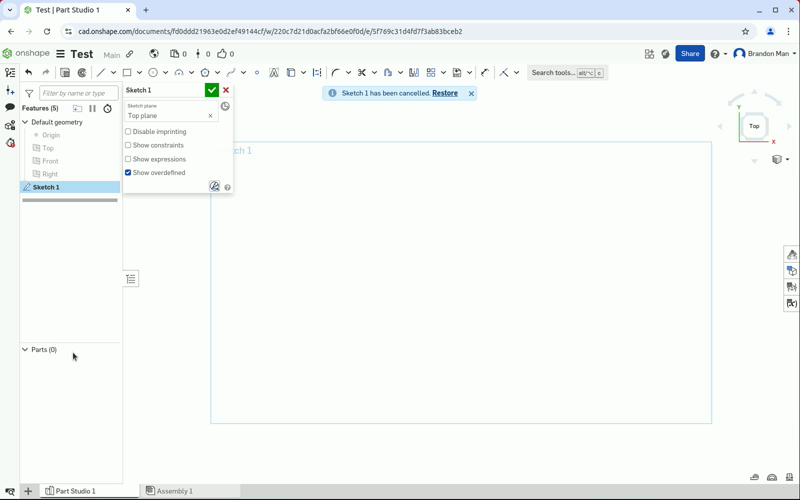
key(l)
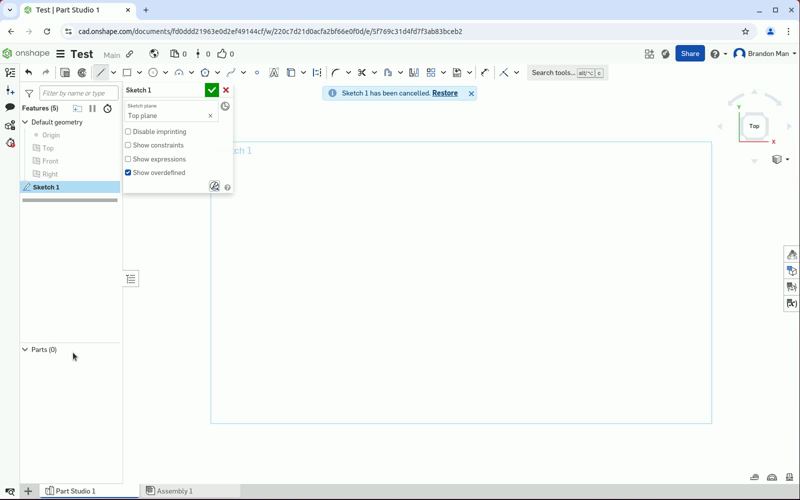
key_down(shift)
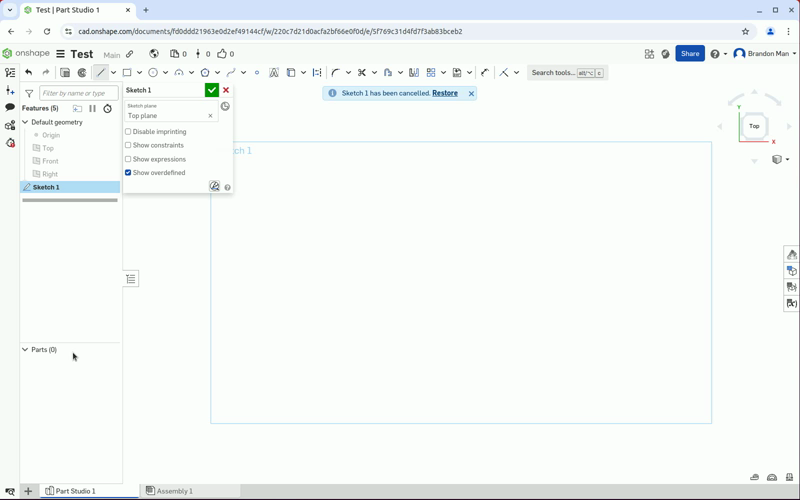
mouse_move(404, 354)
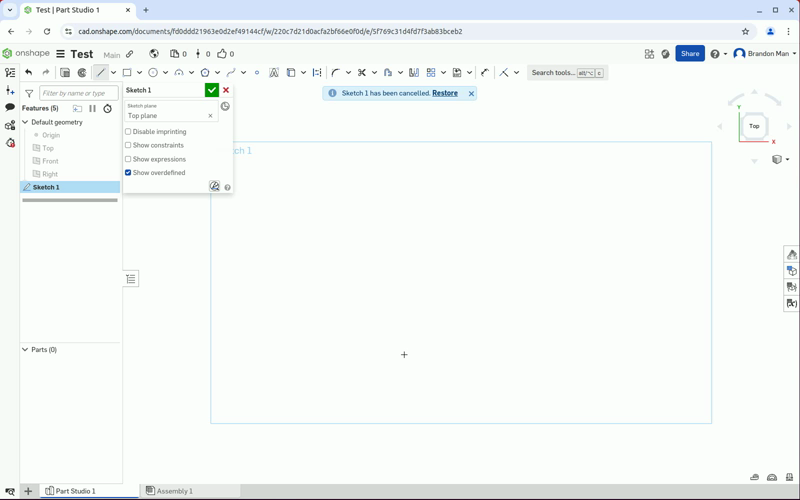
click(404, 354)
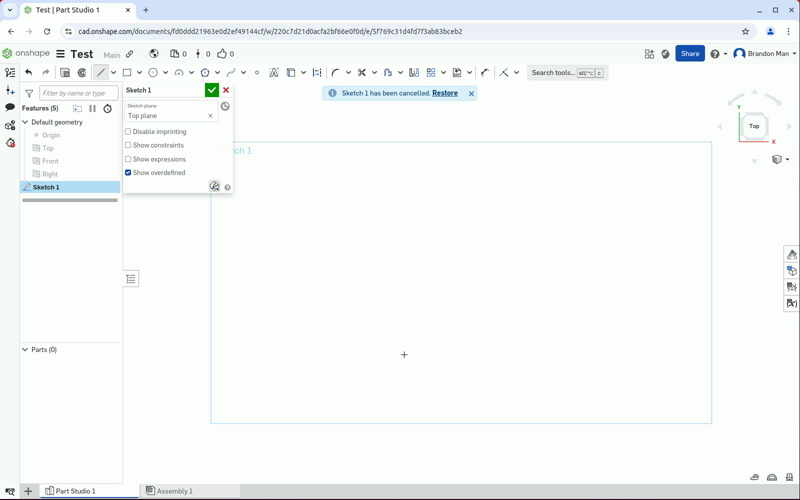
key_up(shift)
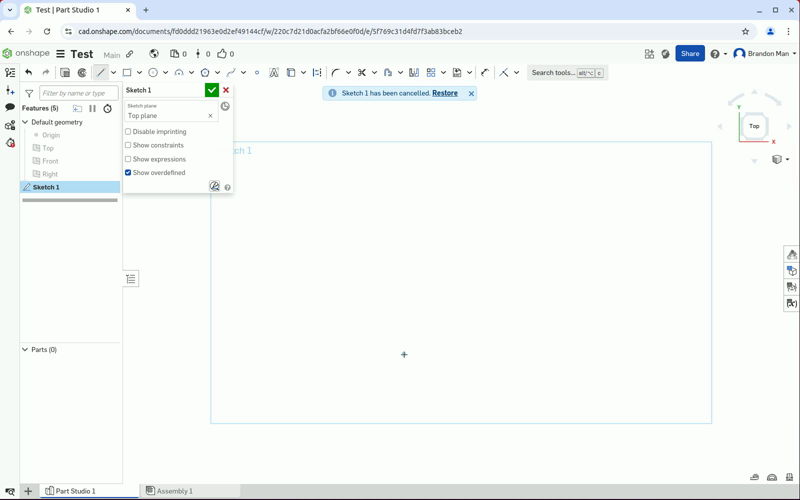
key_down(shift)
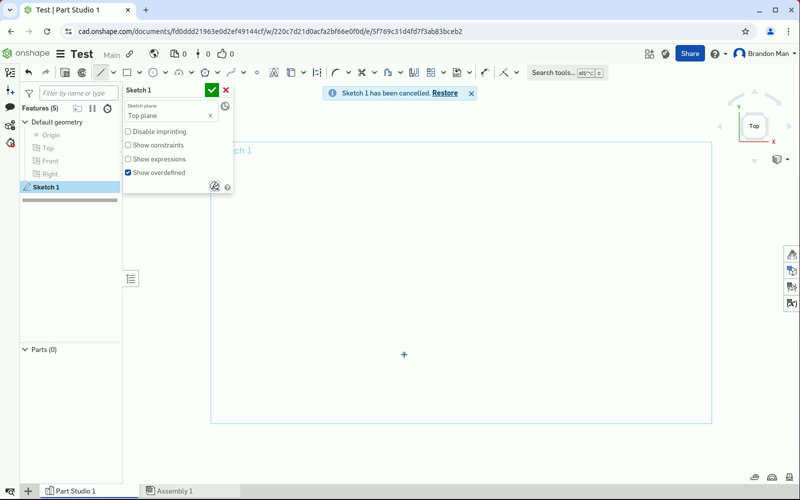
mouse_move(434, 354)
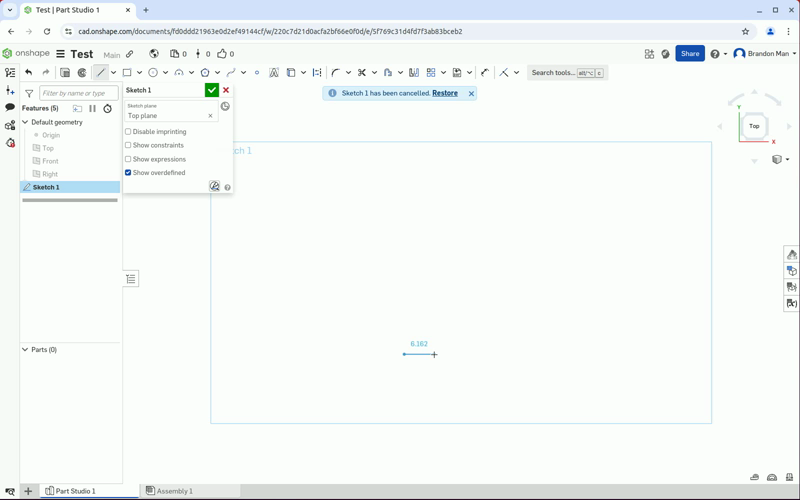
mouse_move(420, 354)
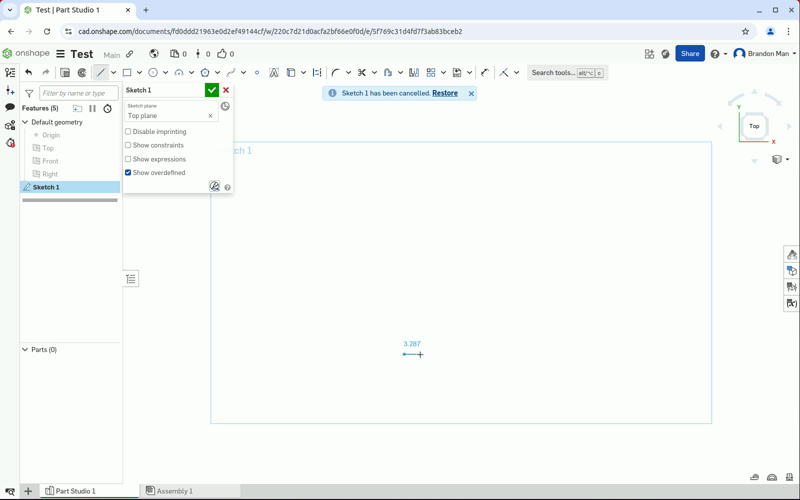
click(420, 354)
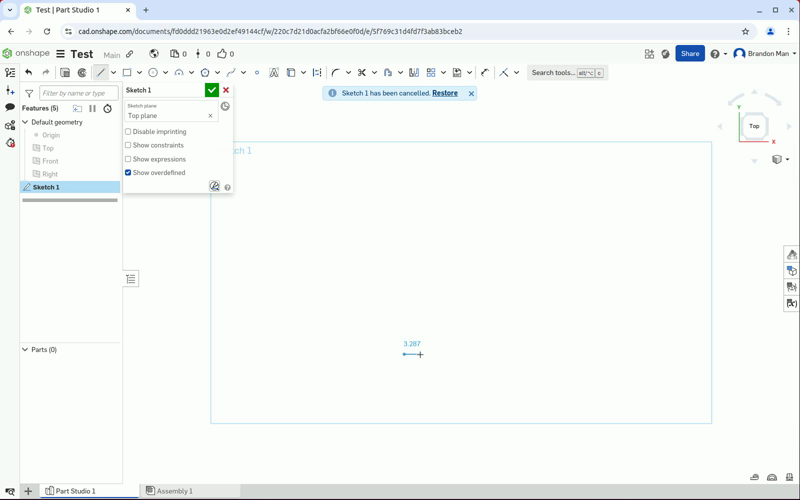
key_up(shift)
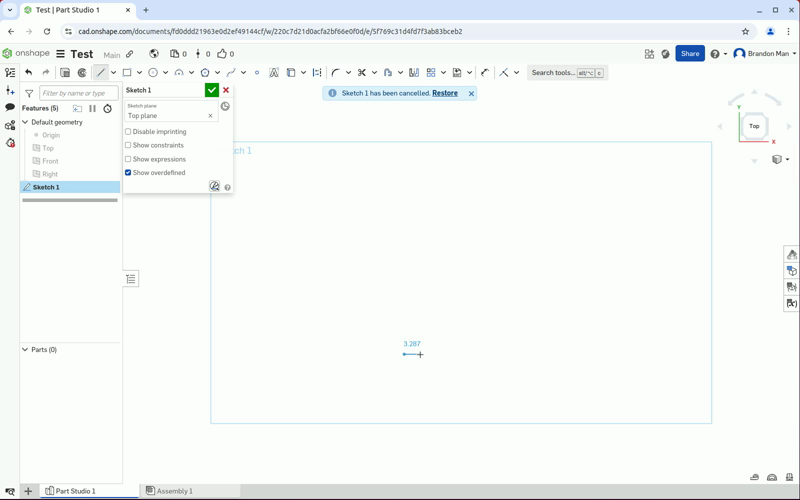
key_down(shift)
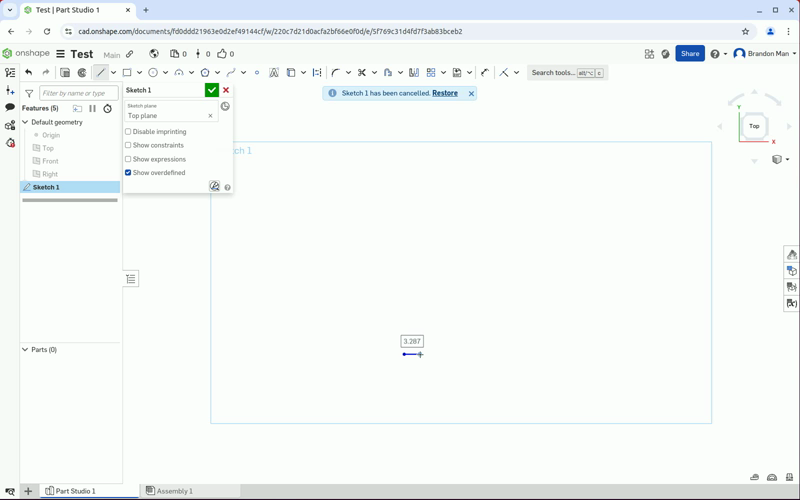
mouse_move(450, 354)
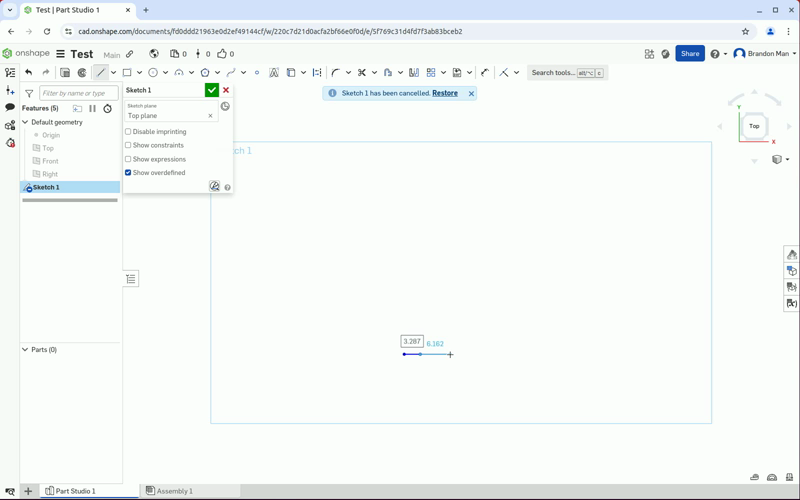
mouse_move(420, 312)
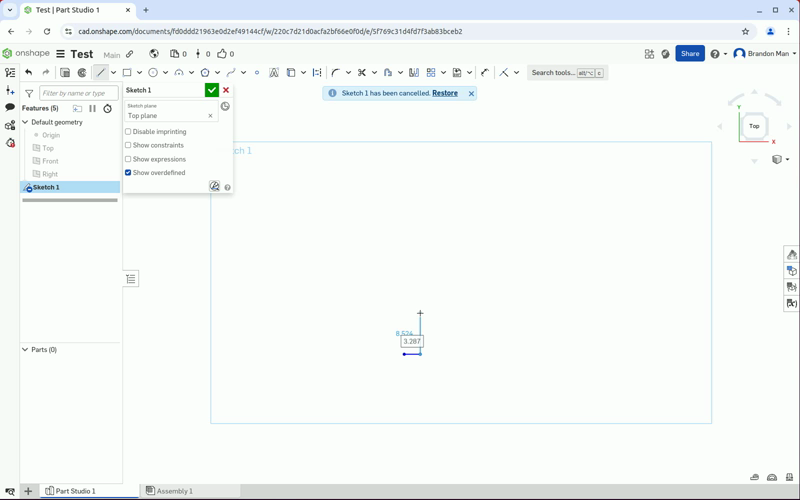
click(420, 312)
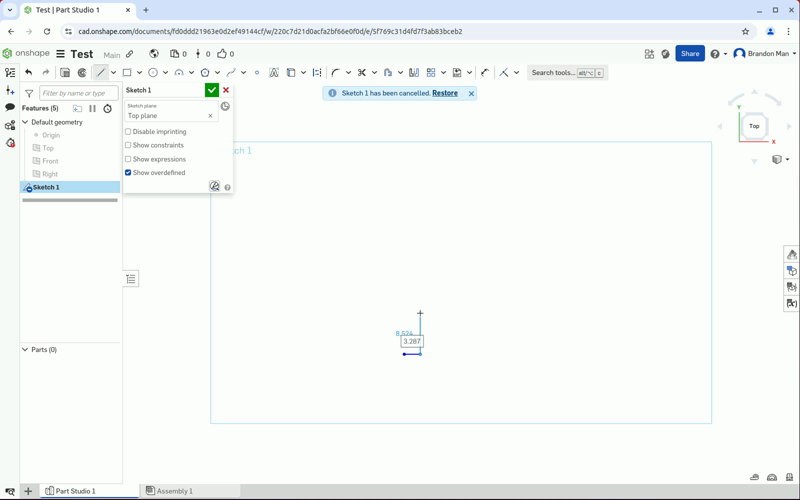
key_up(shift)
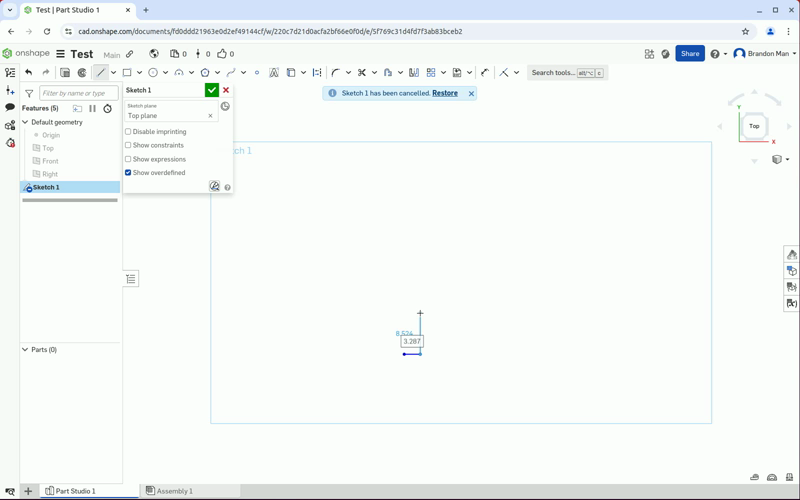
key_down(shift)
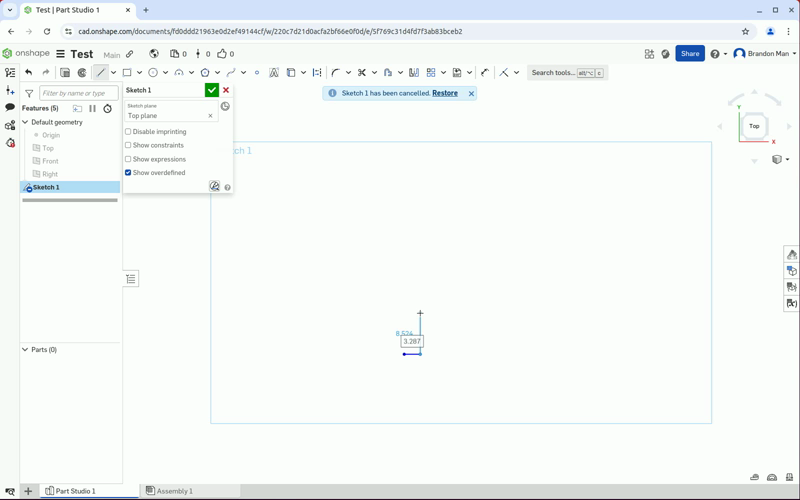
mouse_move(450, 312)
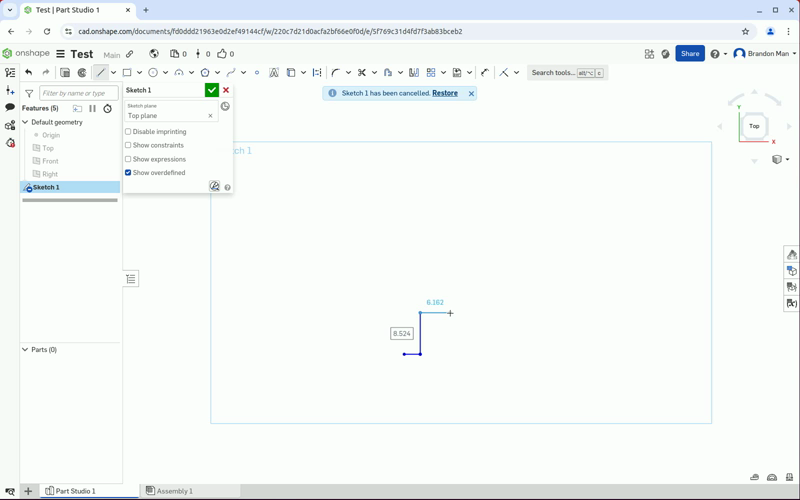
mouse_move(404, 312)
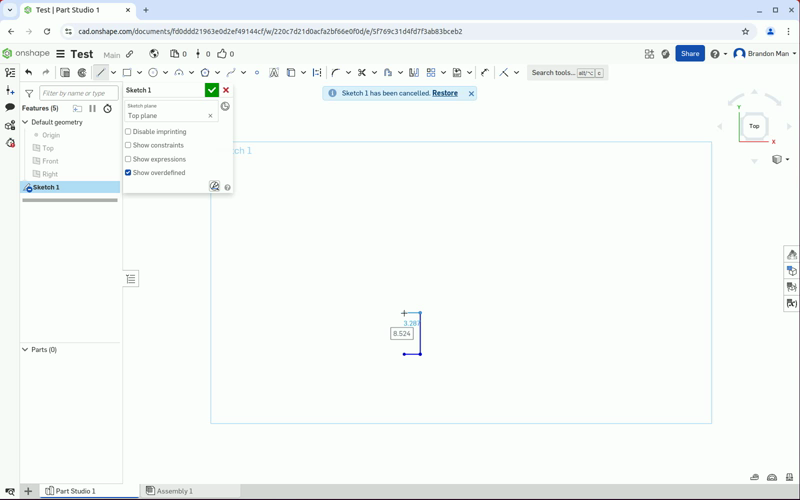
click(404, 312)
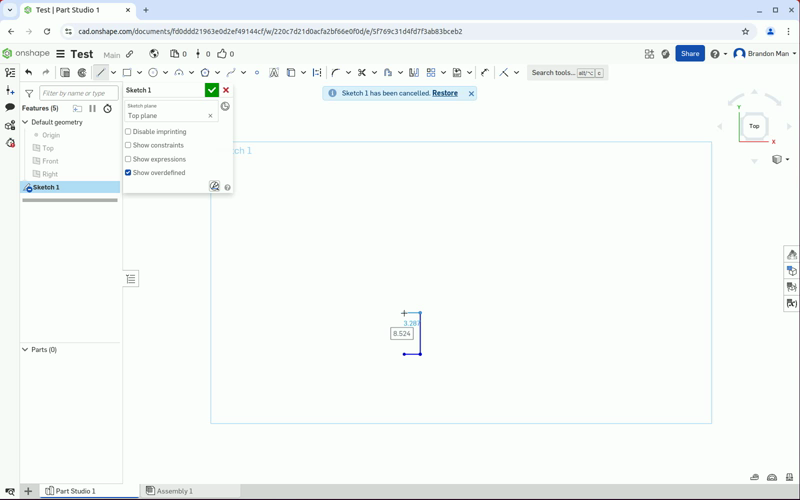
key_up(shift)
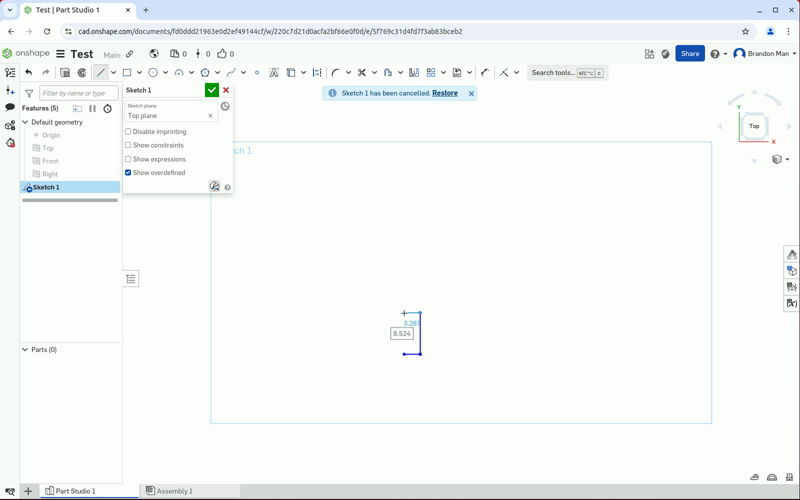
mouse_move(434, 312)
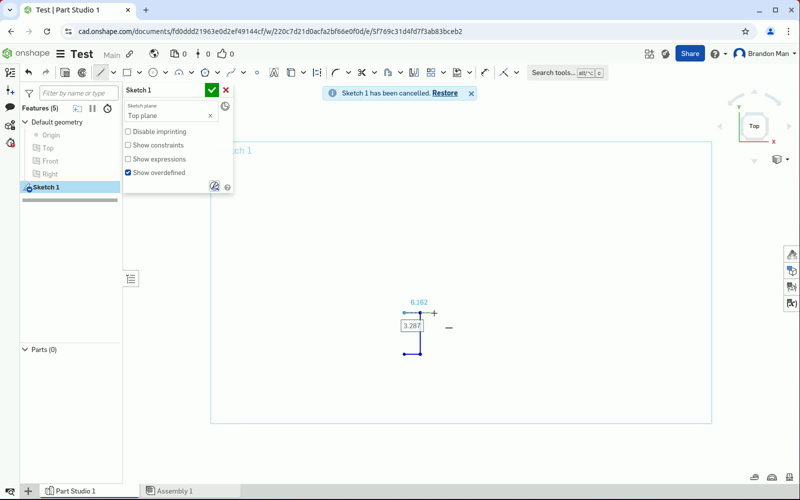
key_down(shift)
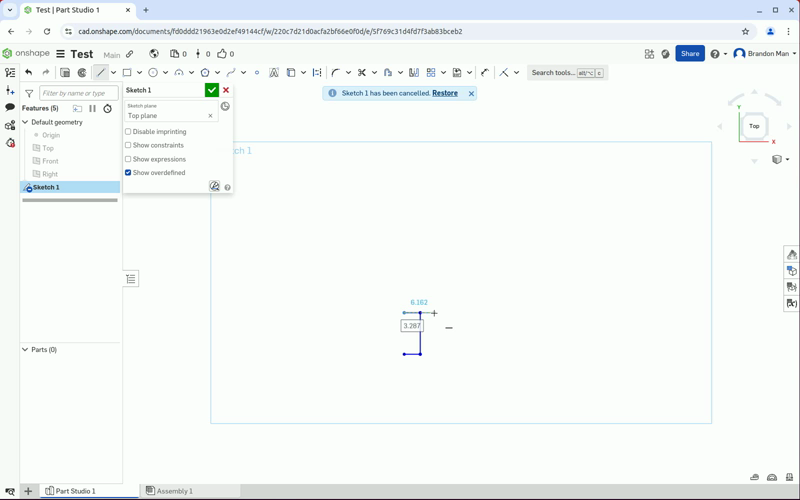
mouse_move(404, 354)
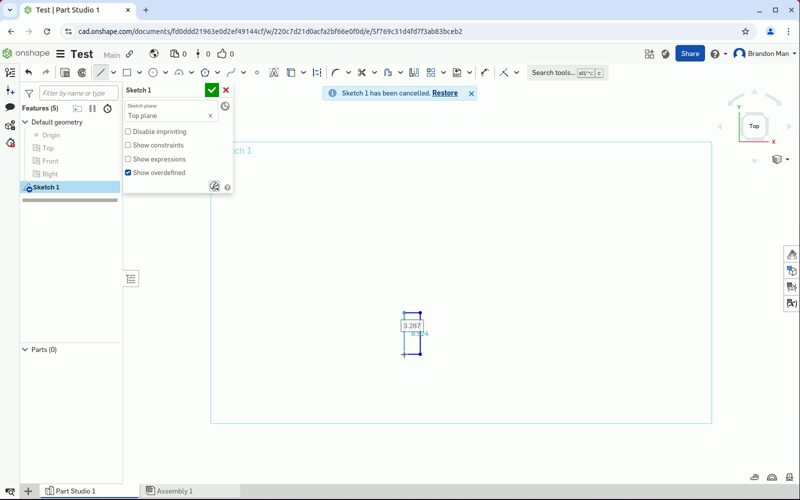
key_up(shift)
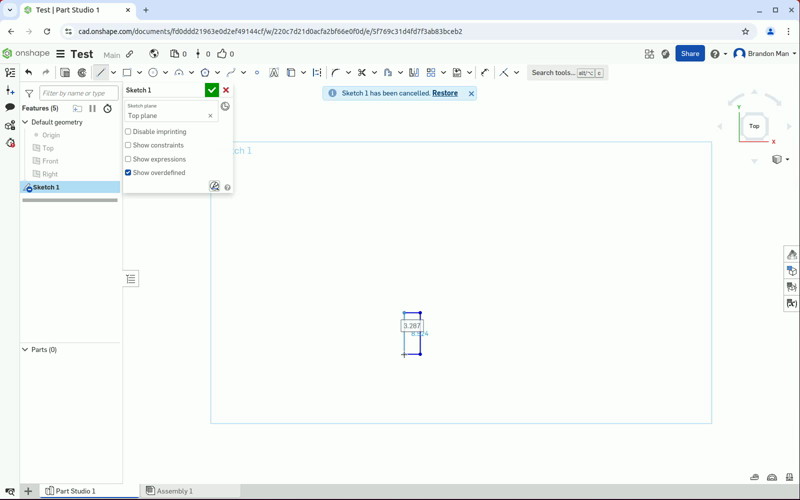
click(404, 354)
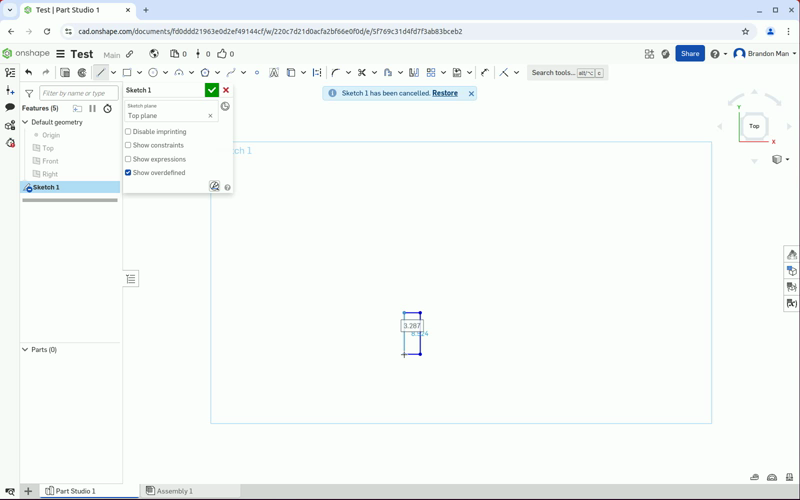
key(esc)
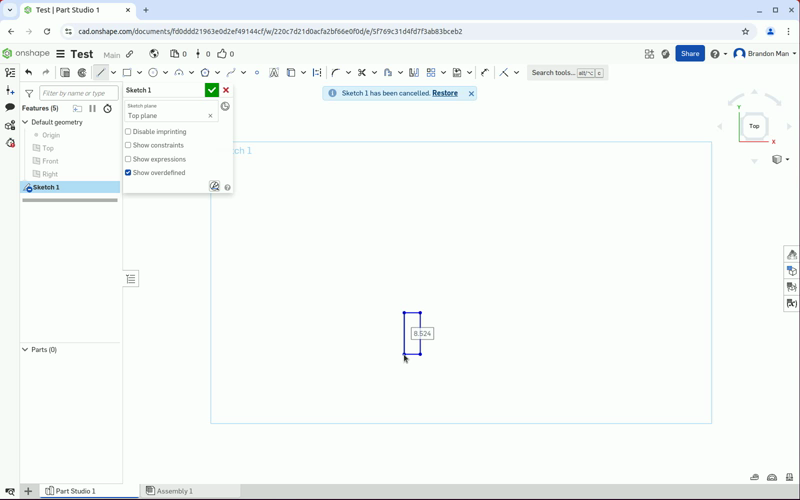
mouse_move(406, 340)
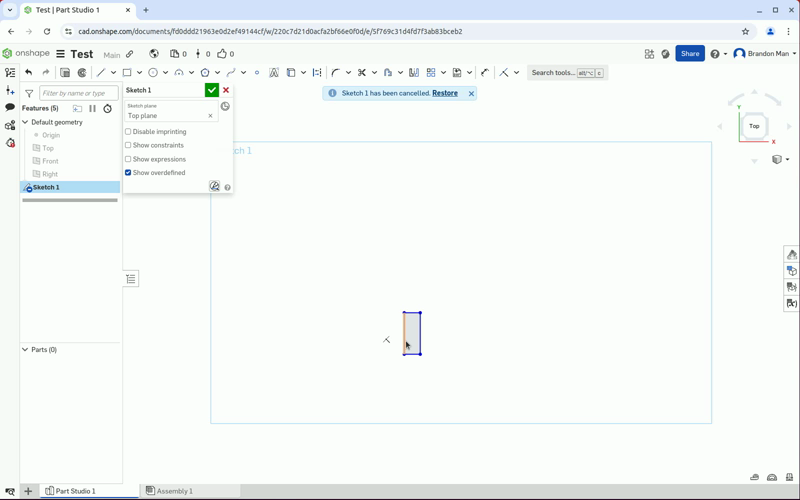
scroll(6)
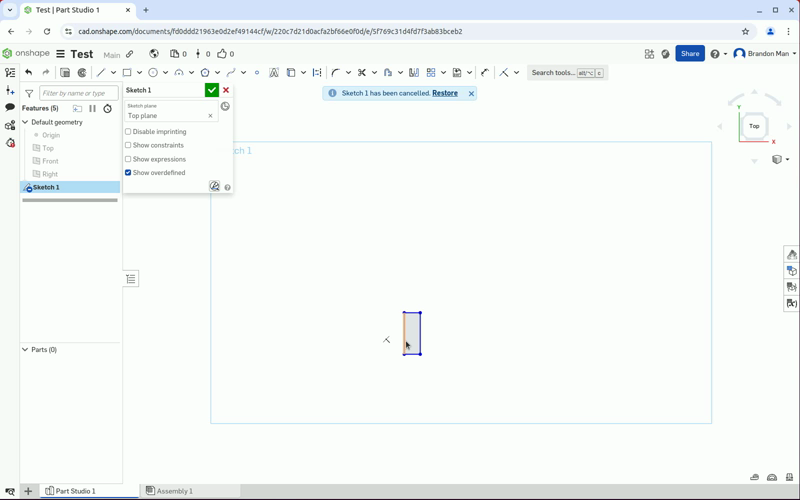
scroll(6)
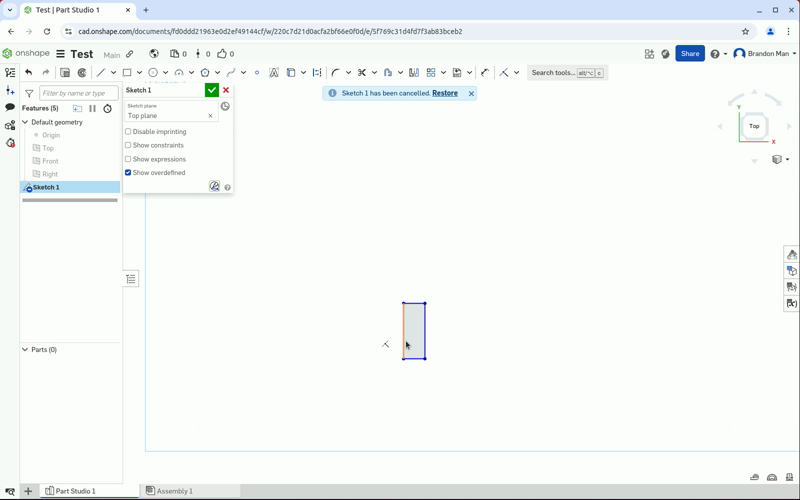
scroll(6)
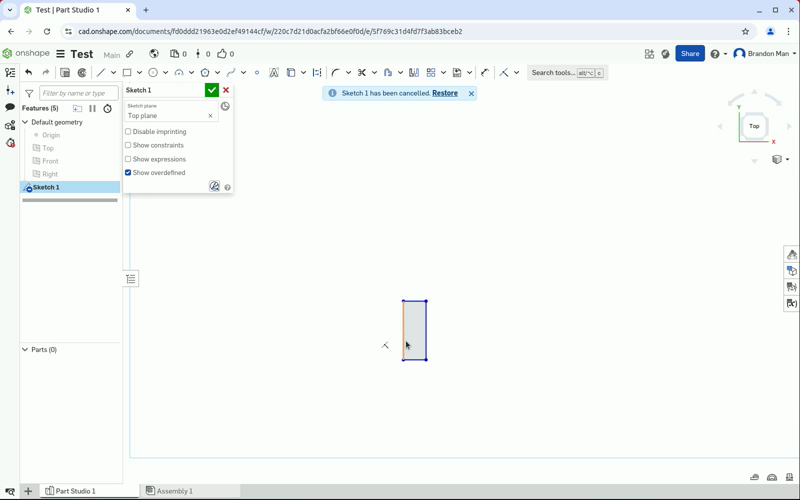
scroll(6)
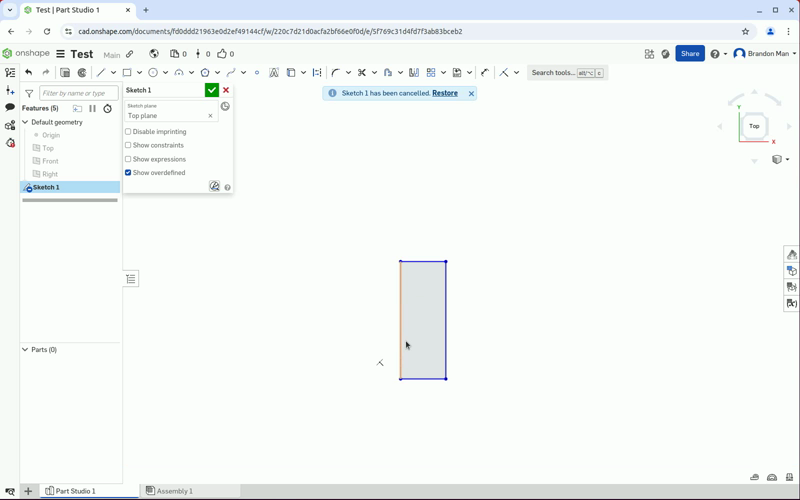
scroll(6)
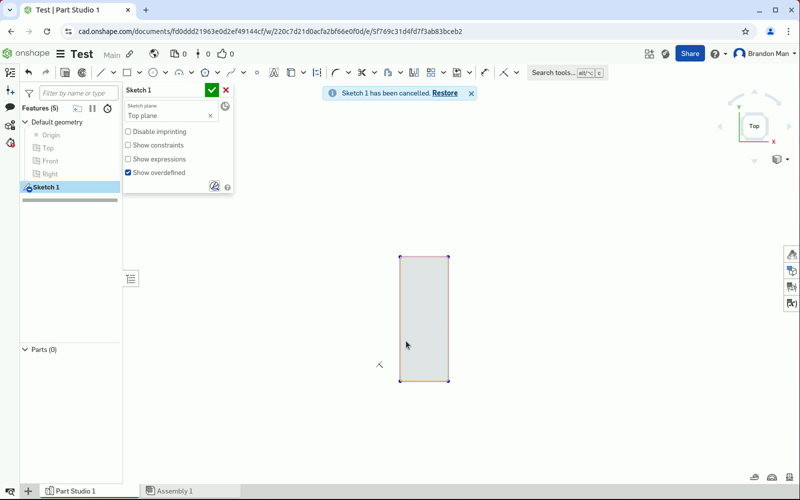
scroll(6)
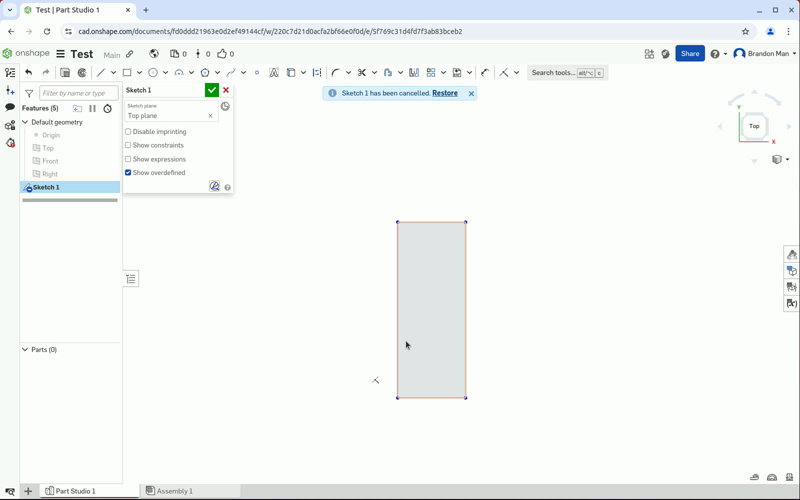
scroll(6)
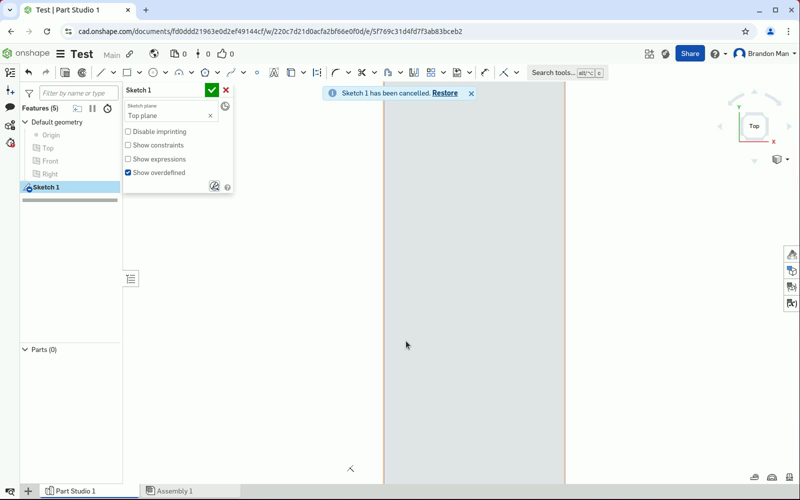
click(406, 340)
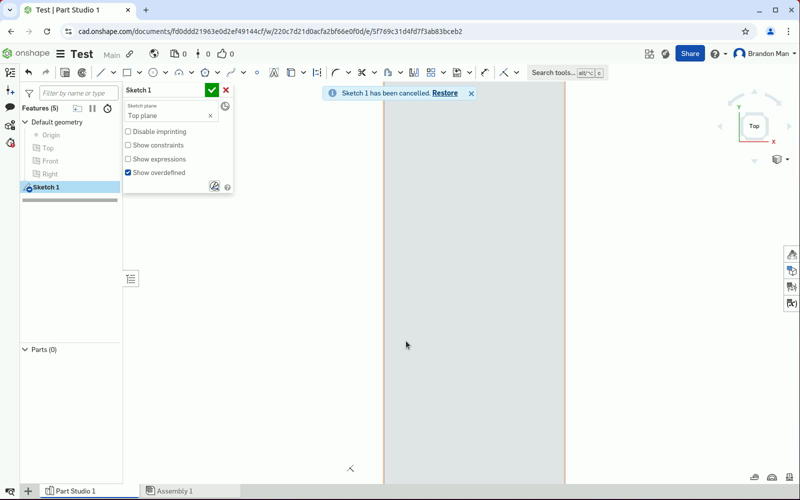
scroll(-6)
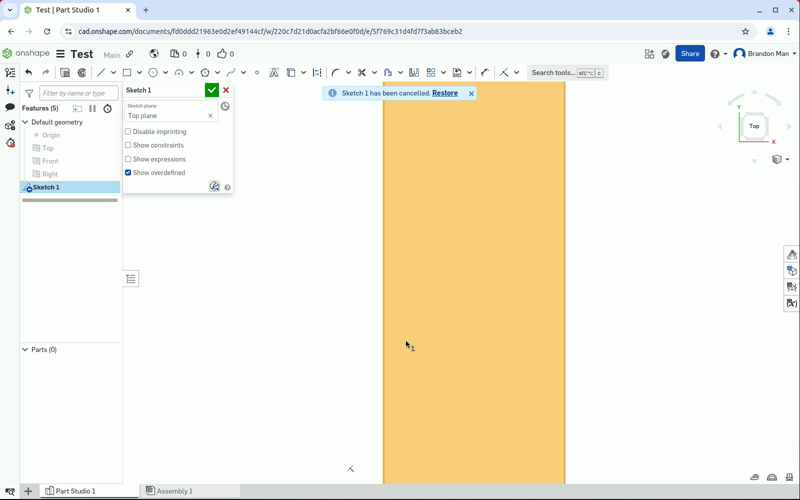
scroll(-6)
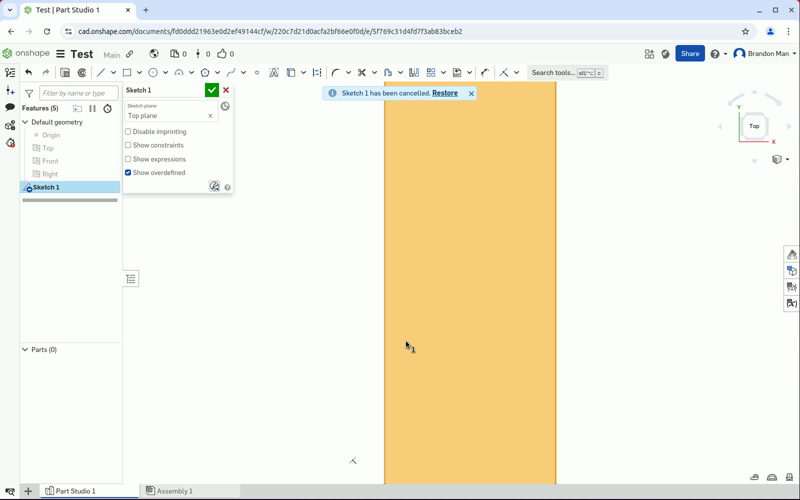
scroll(-6)
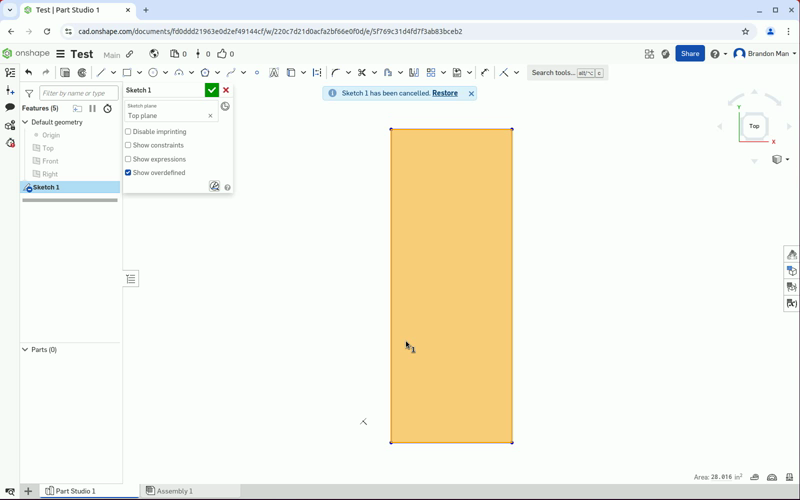
scroll(-6)
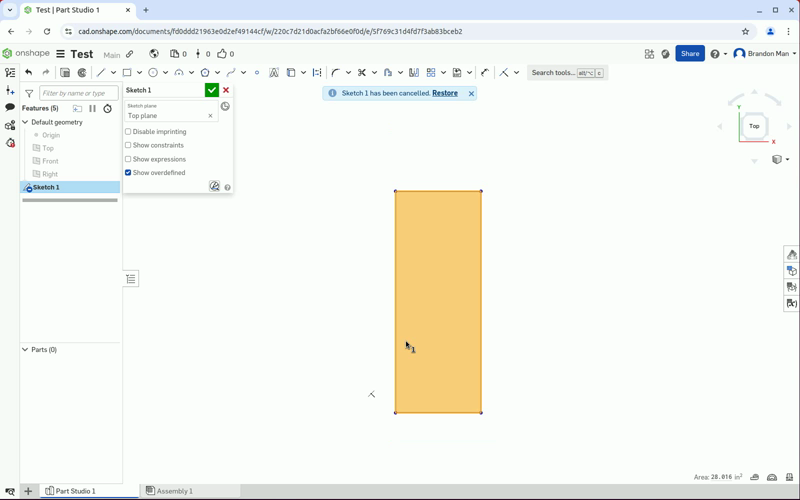
scroll(-6)
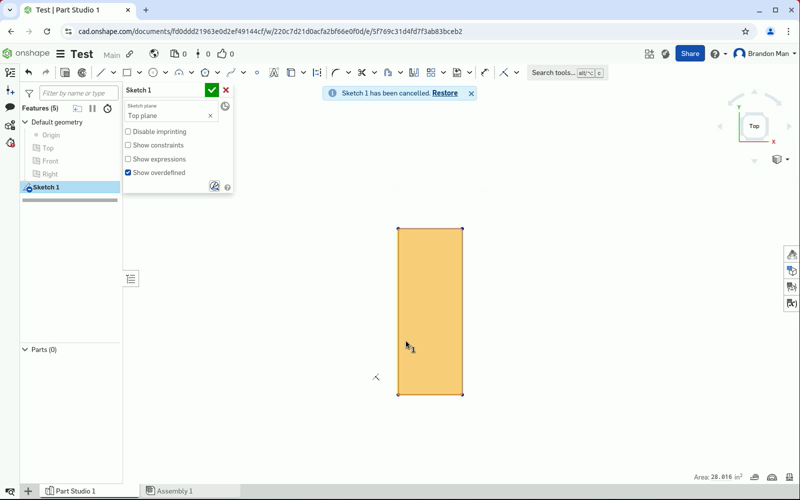
scroll(-6)
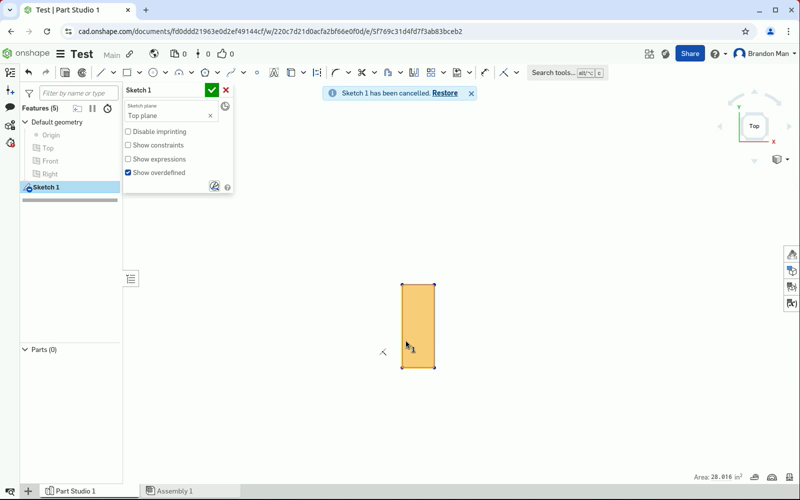
scroll(-6)
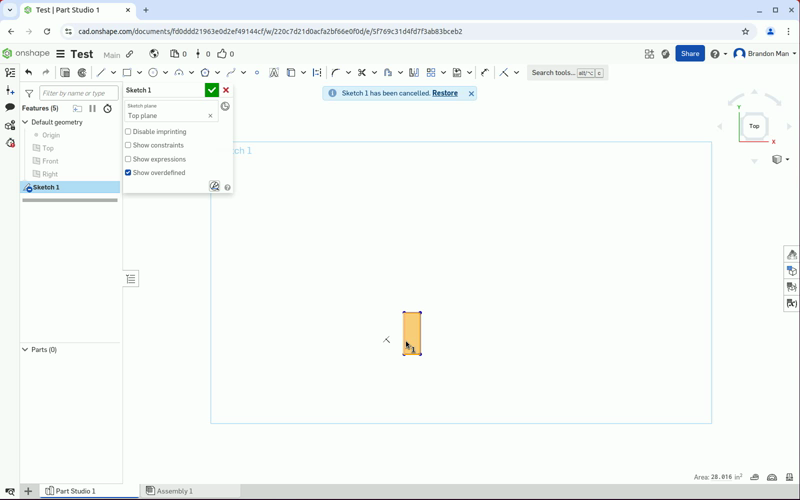
mouse_move(73, 352)
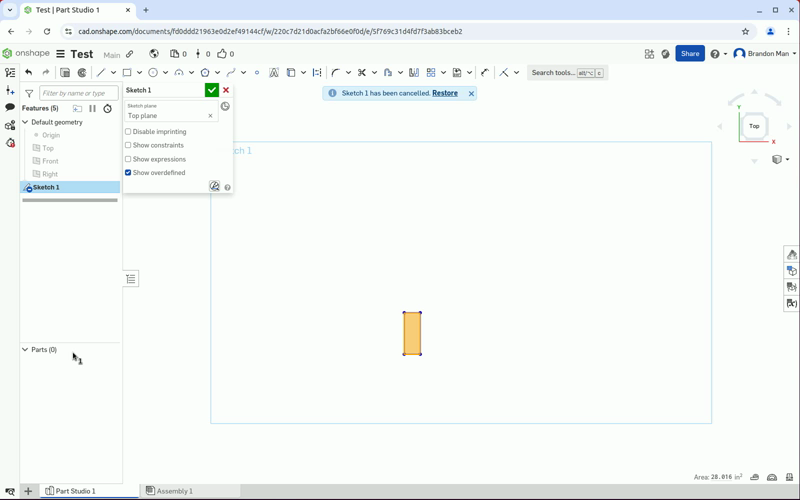
key(shift+y)
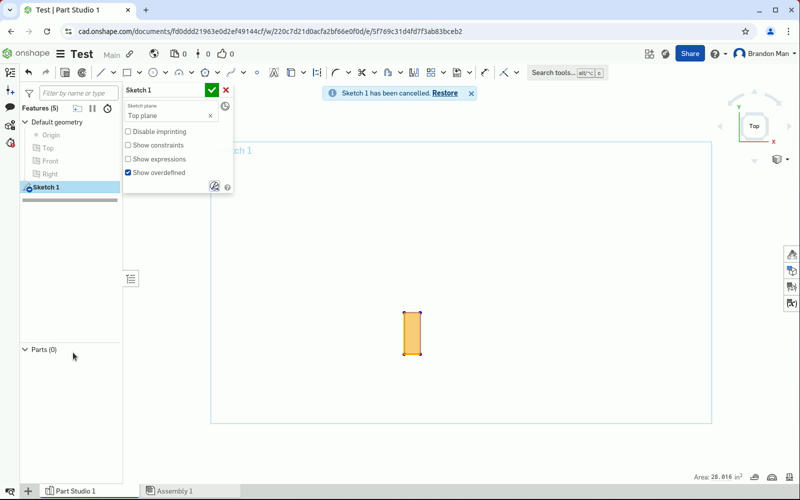
key(shift+e)
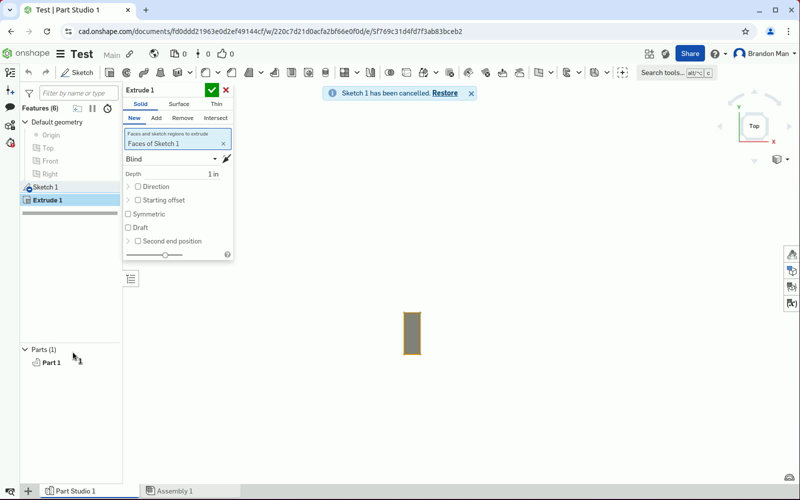
mouse_move(143, 106)
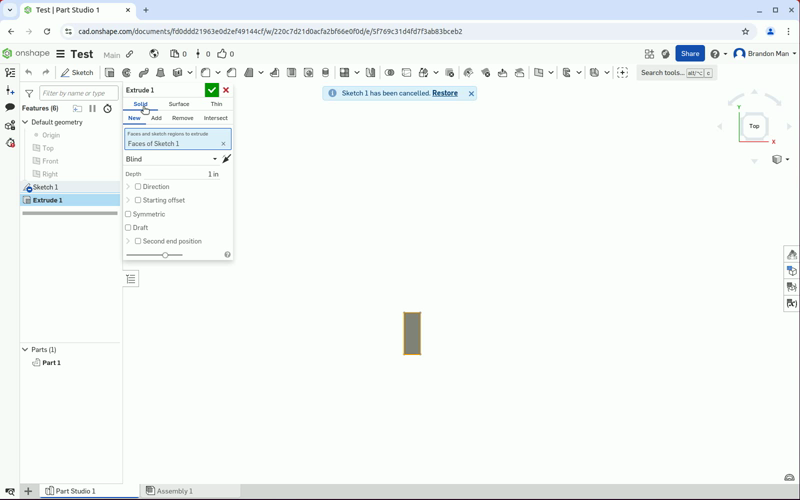
click(143, 106)
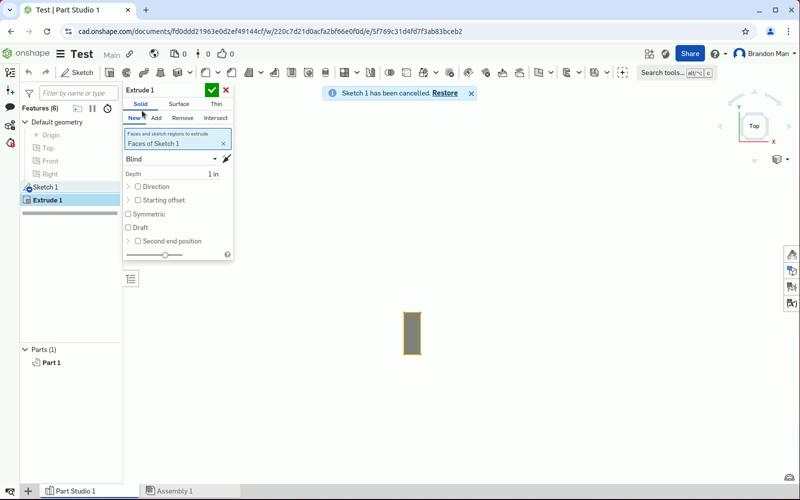
mouse_move(137, 120)
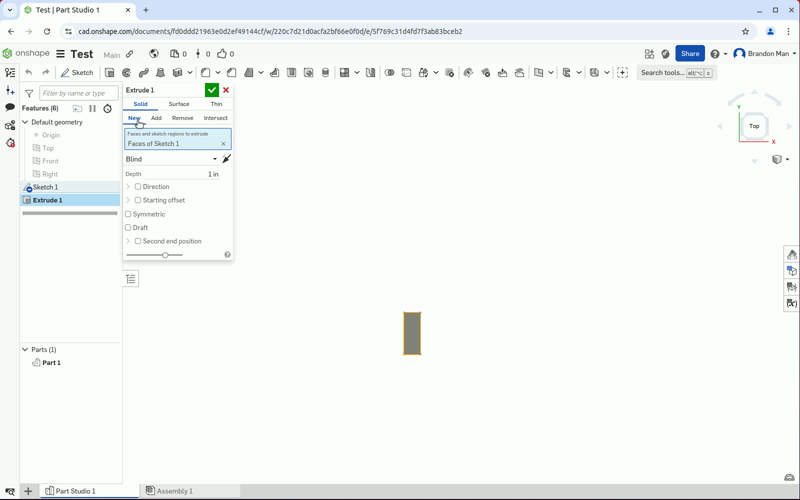
click(137, 120)
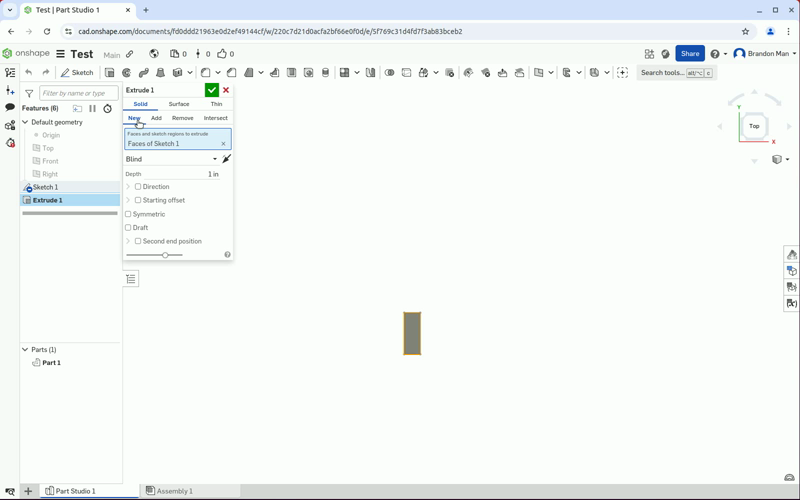
key(tab, 4)
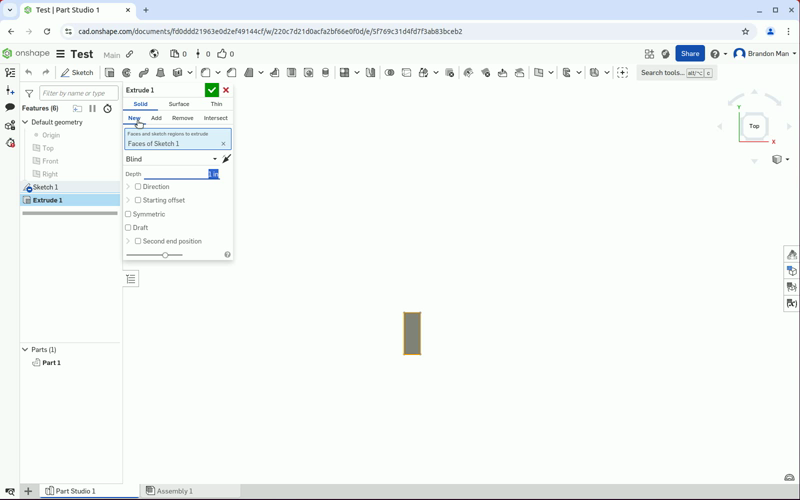
text(12.517)
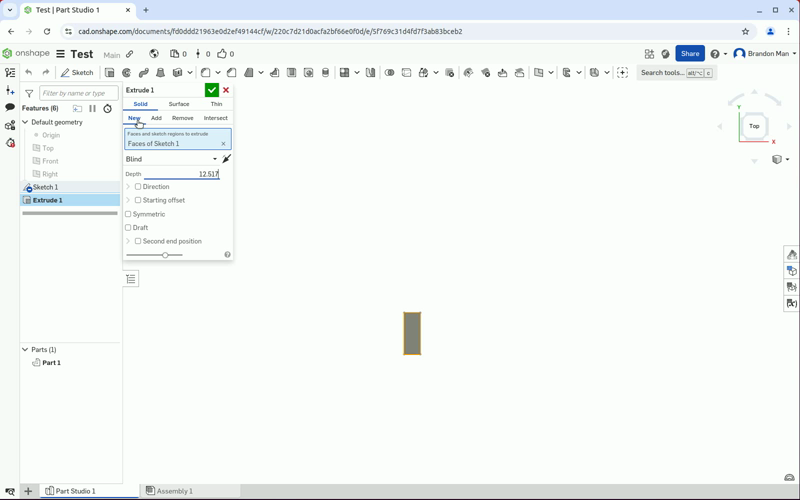
key(enter)
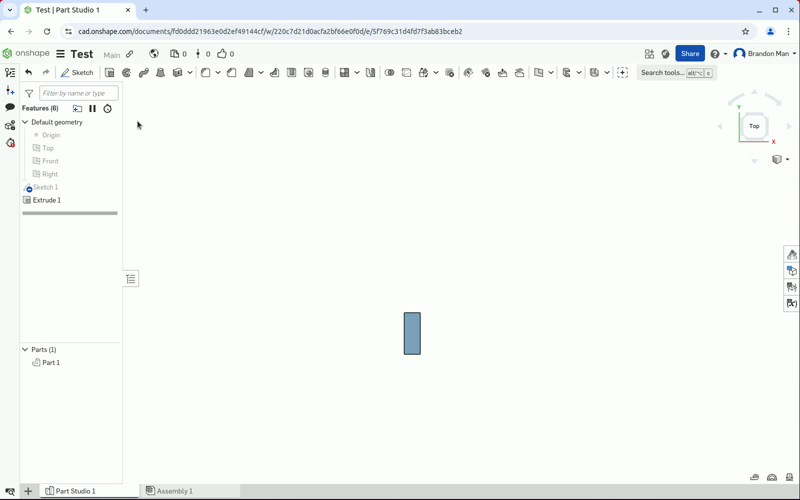
key(shift+h)
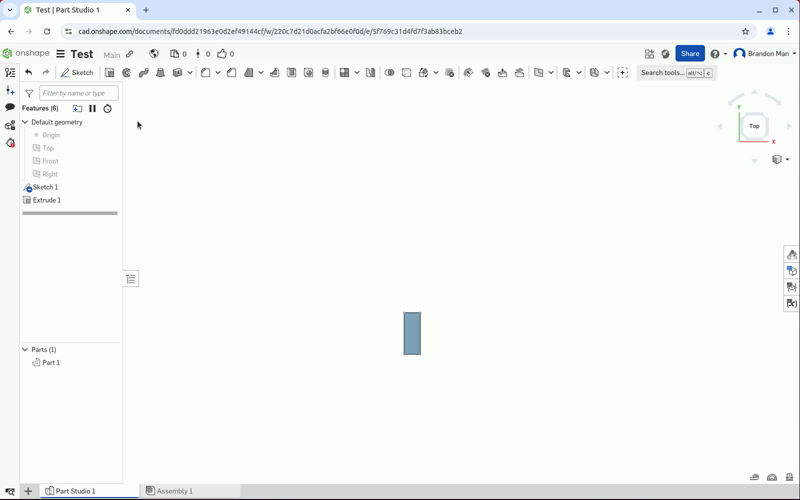
key(shift+h)
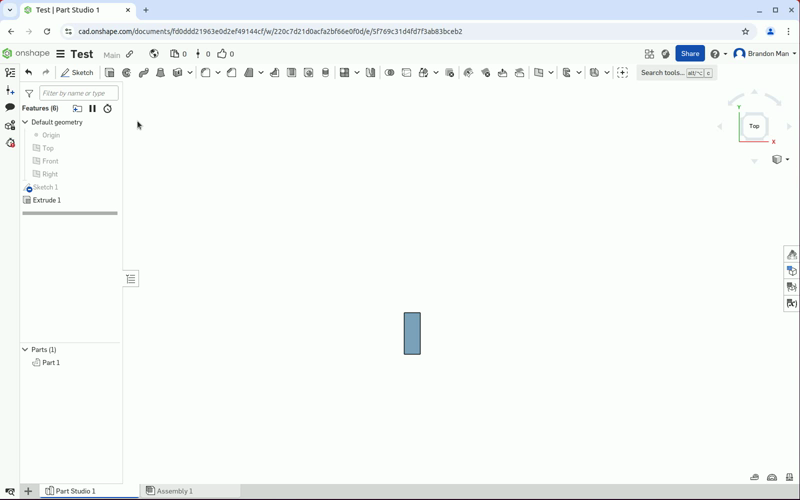
mouse_move(73, 189)
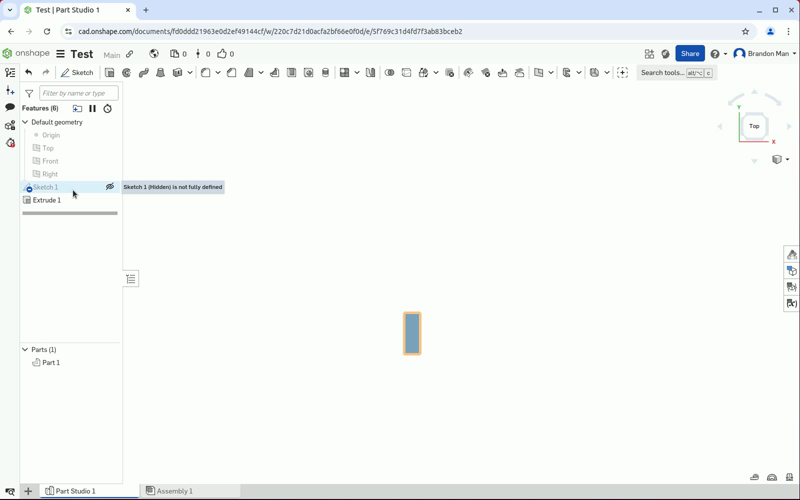
click(73, 189)
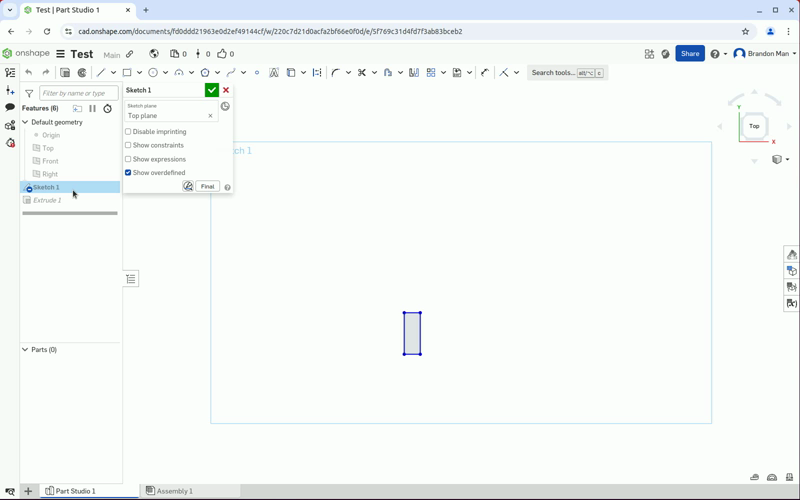
mouse_move(229, 92)
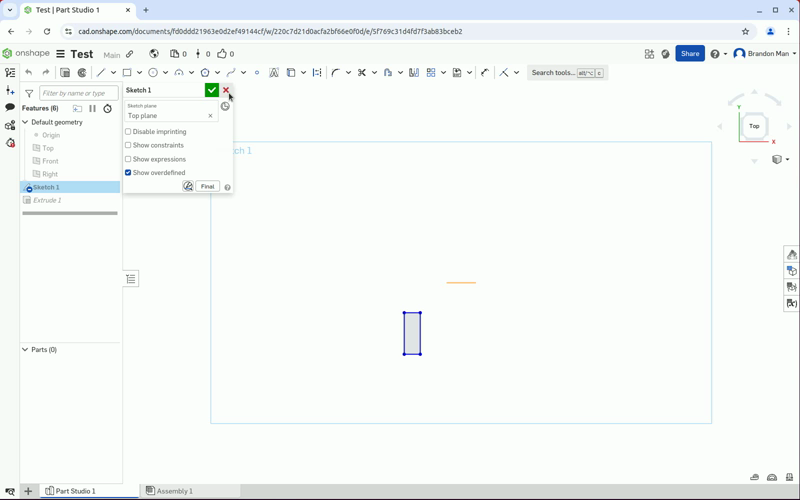
click(229, 92)
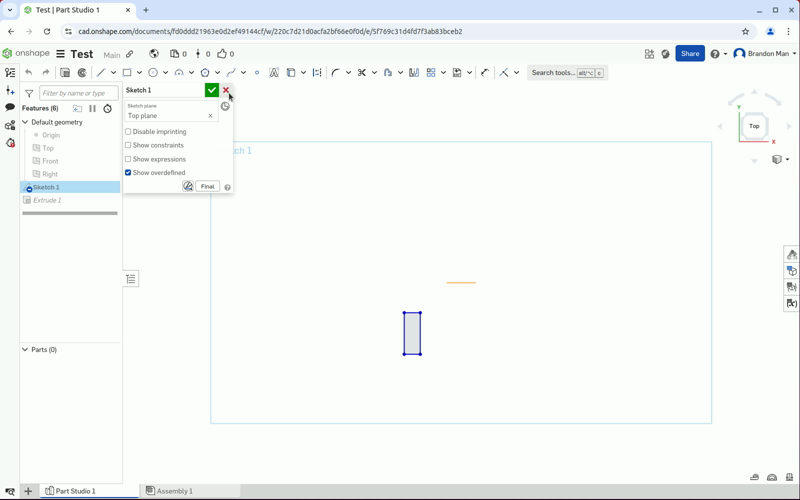
key(shift+s)
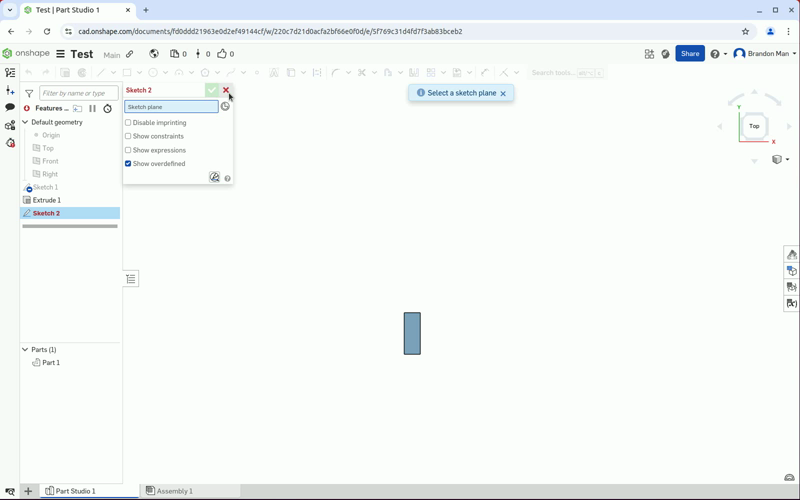
mouse_move(73, 150)
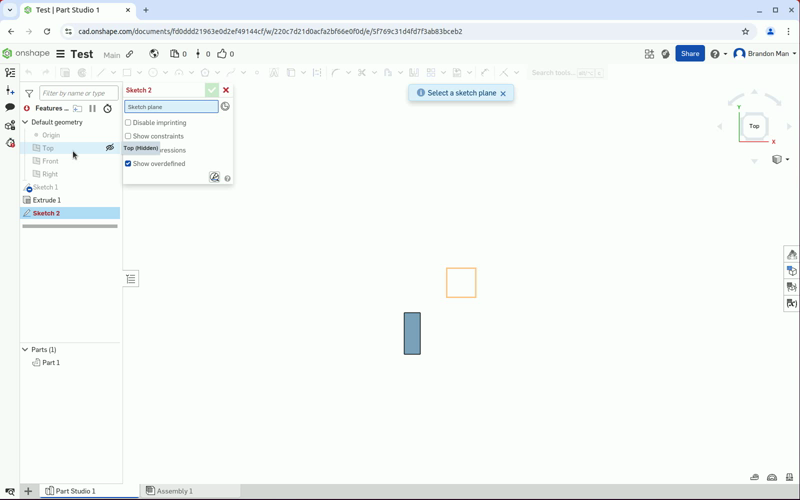
click(73, 150)
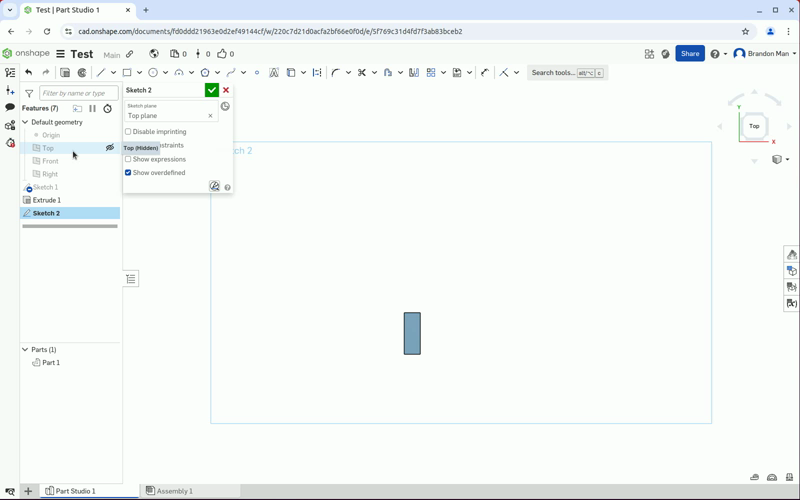
mouse_move(73, 352)
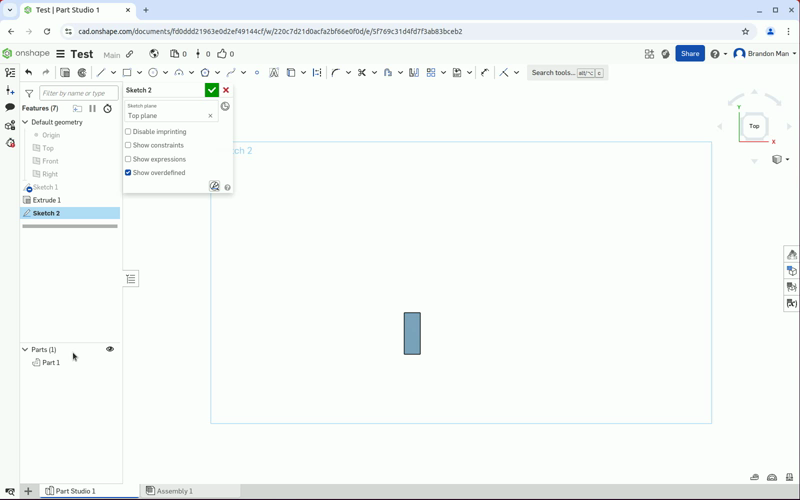
key(y)
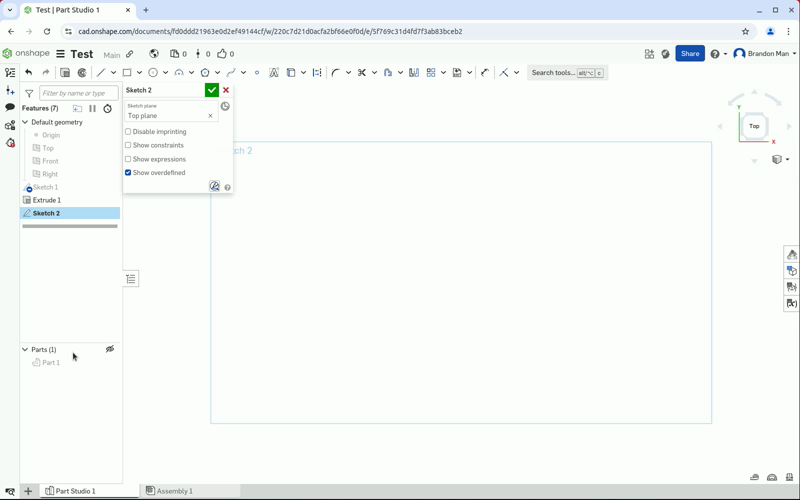
key(l)
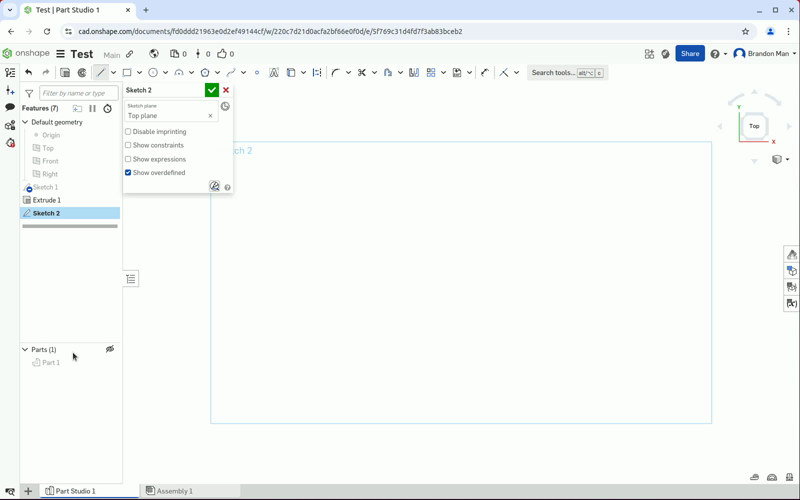
key_down(shift)
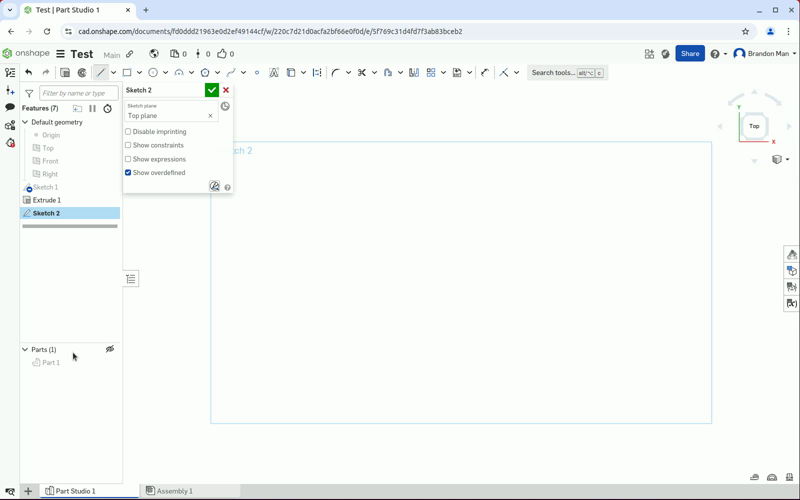
mouse_move(419, 313)
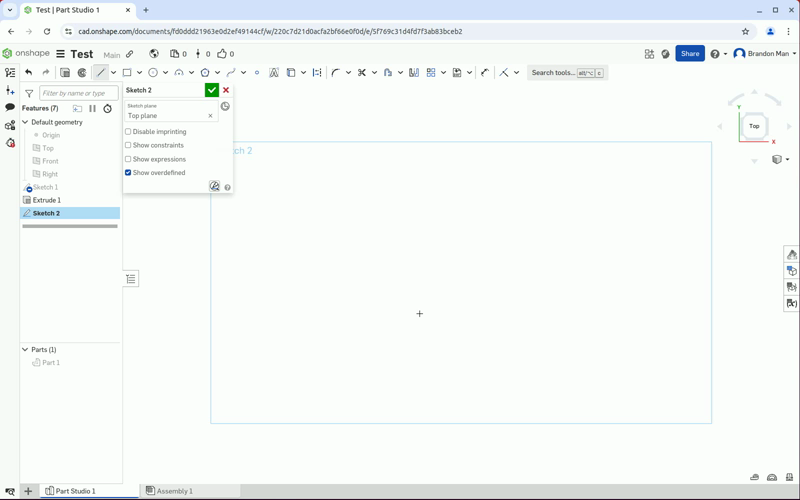
click(419, 313)
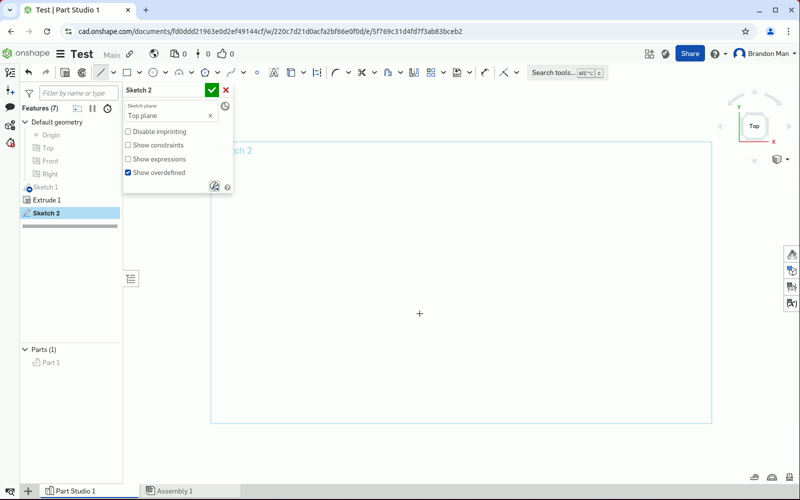
key_up(shift)
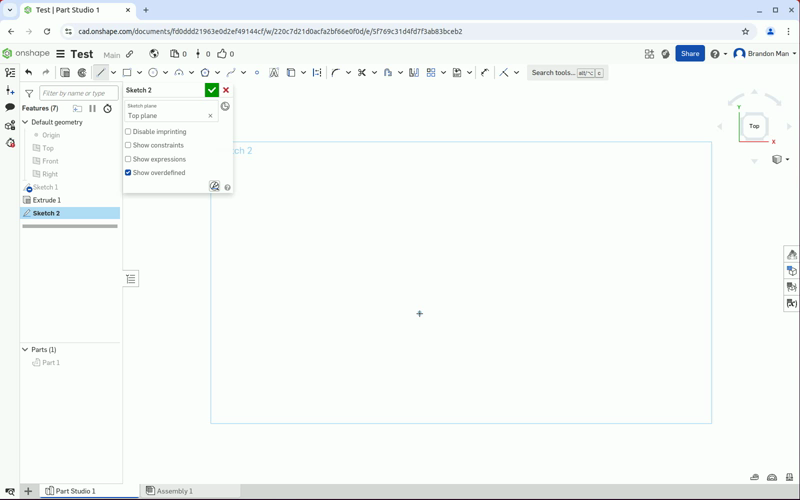
key_down(shift)
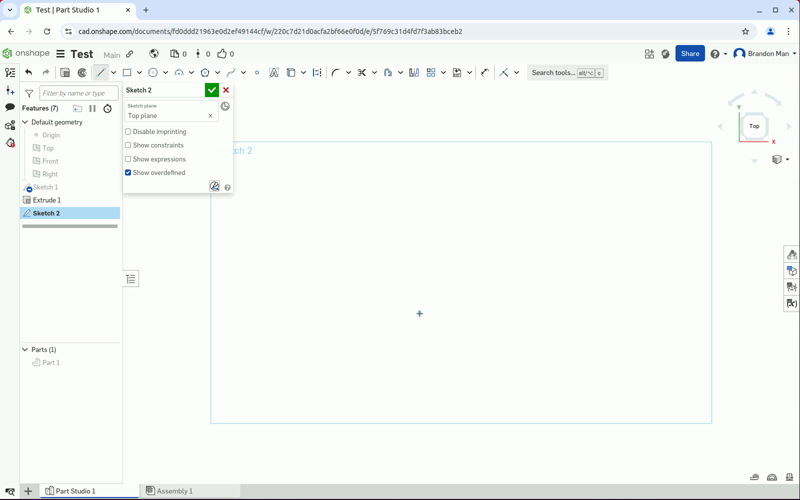
mouse_move(449, 313)
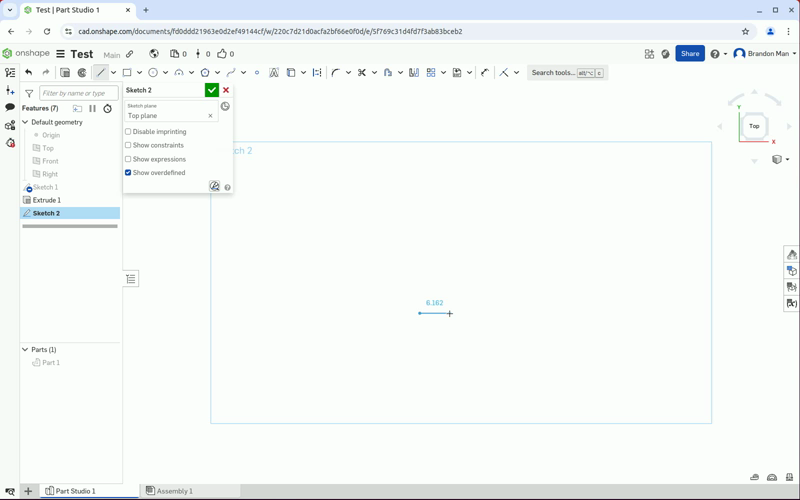
mouse_move(461, 313)
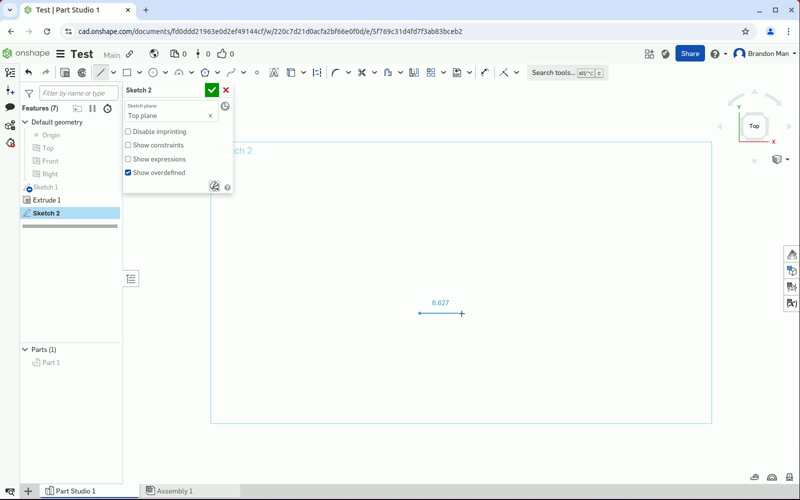
click(461, 313)
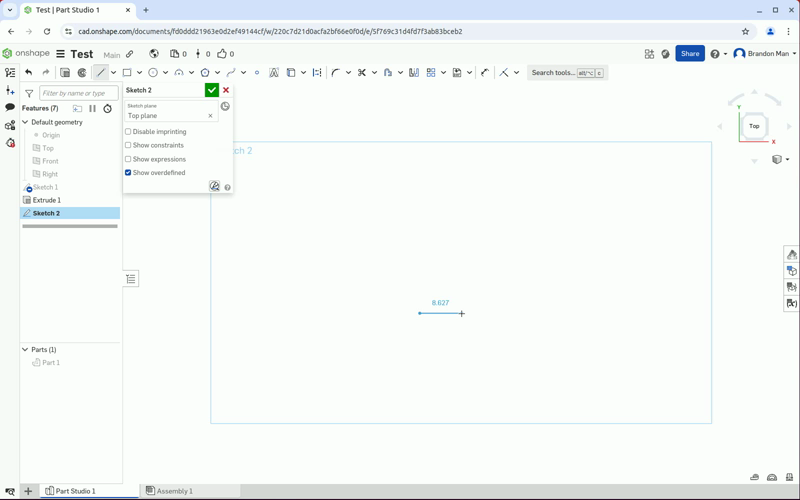
key_up(shift)
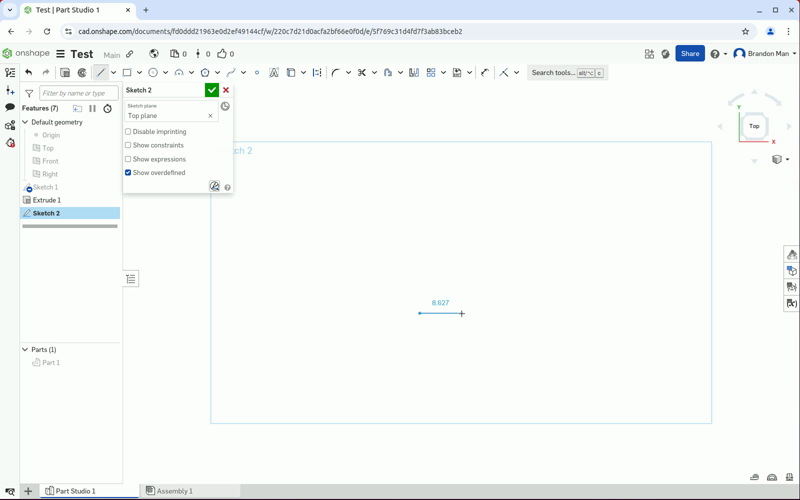
key_down(shift)
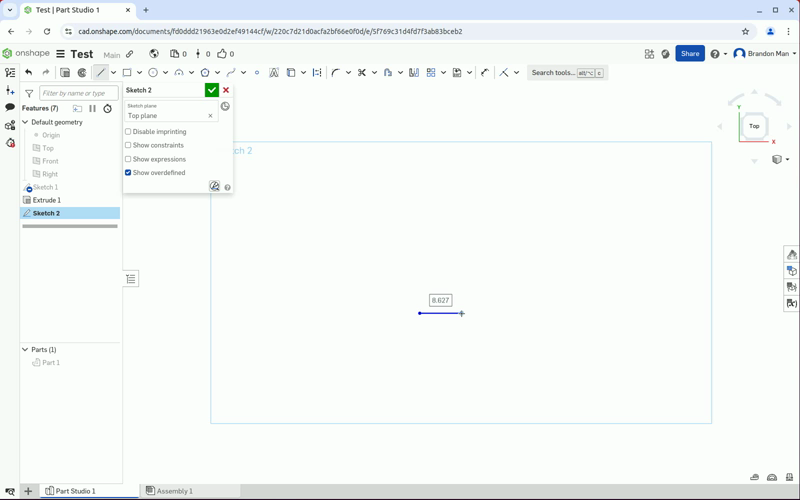
mouse_move(491, 313)
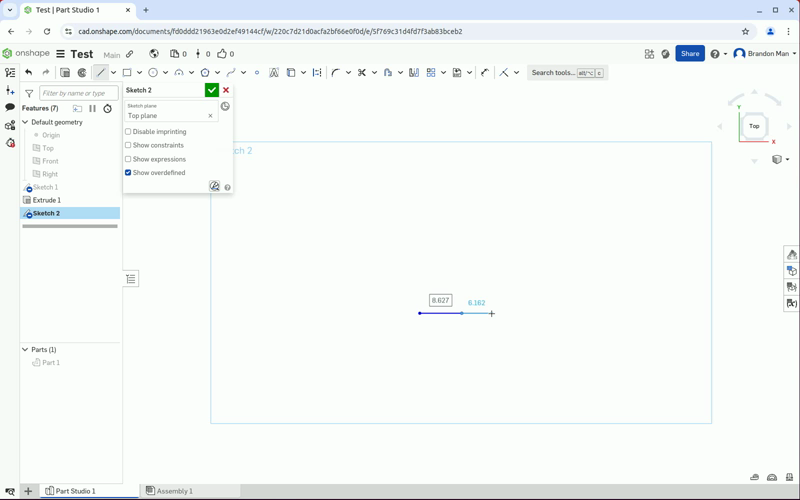
mouse_move(461, 282)
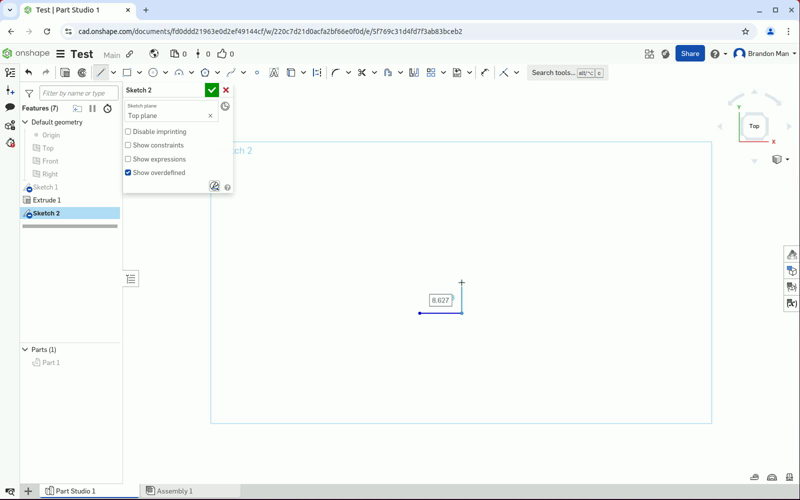
click(461, 282)
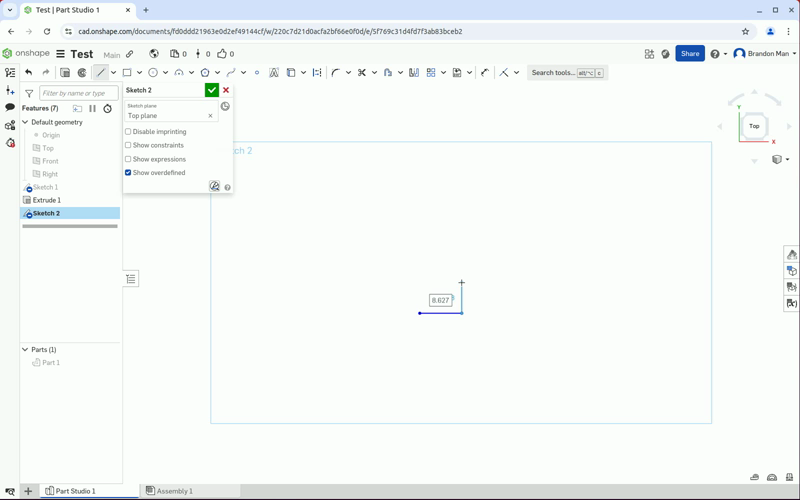
key_up(shift)
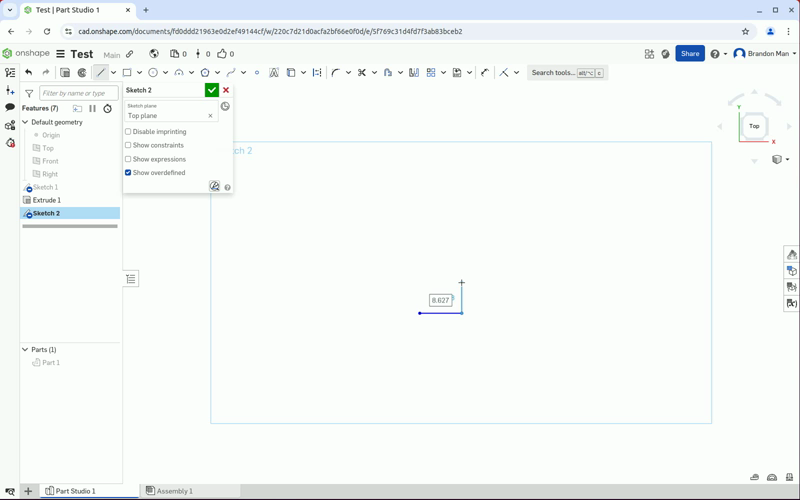
key_down(shift)
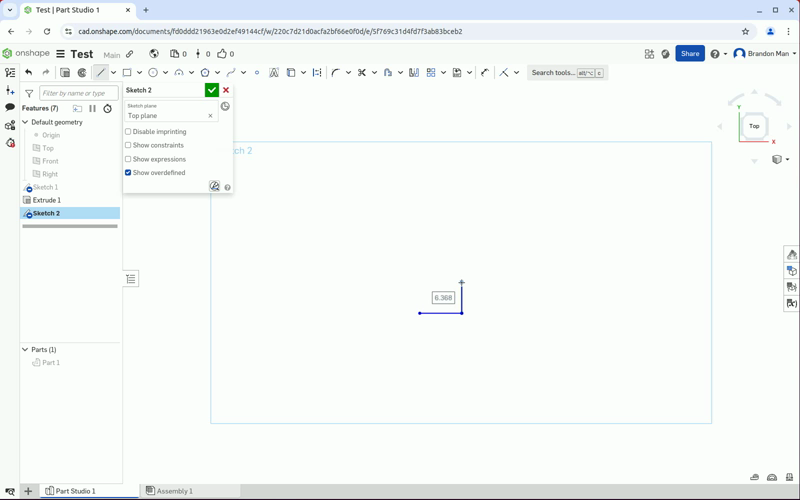
mouse_move(491, 282)
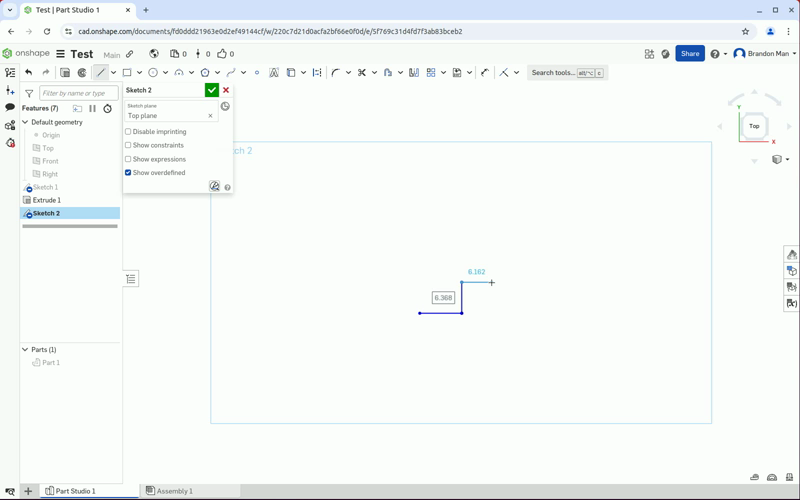
mouse_move(419, 282)
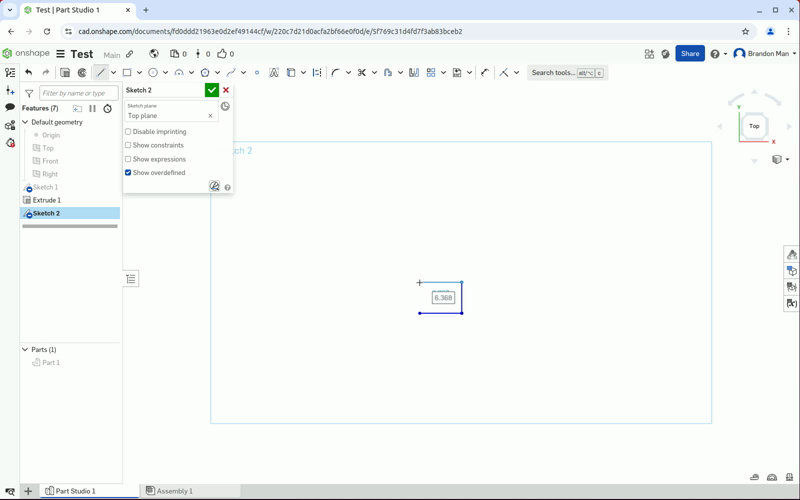
click(419, 282)
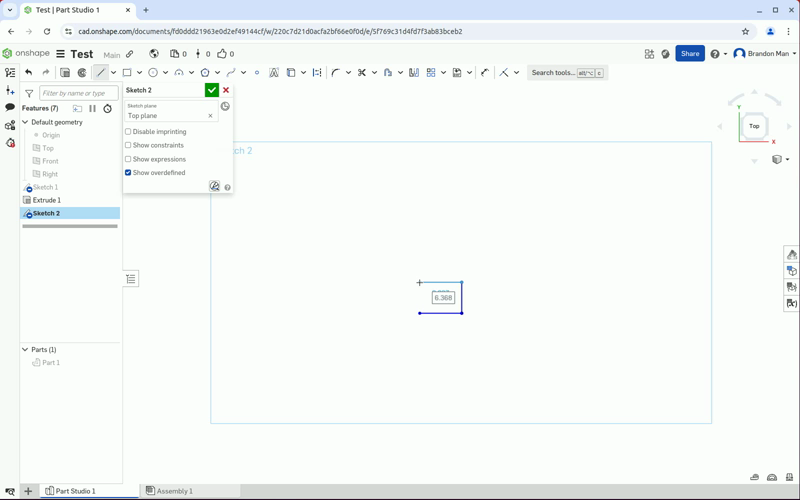
key_up(shift)
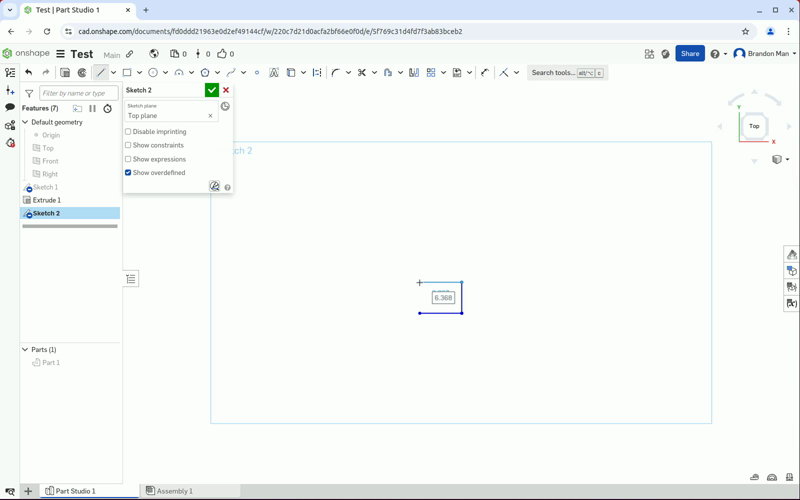
mouse_move(449, 282)
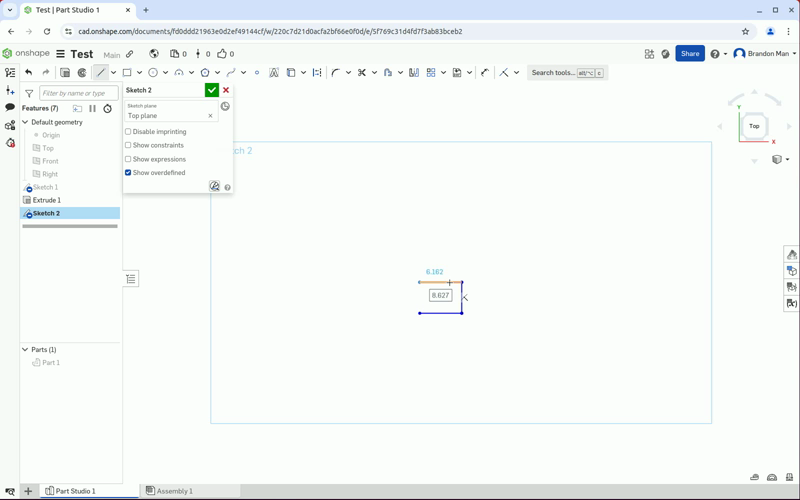
key_down(shift)
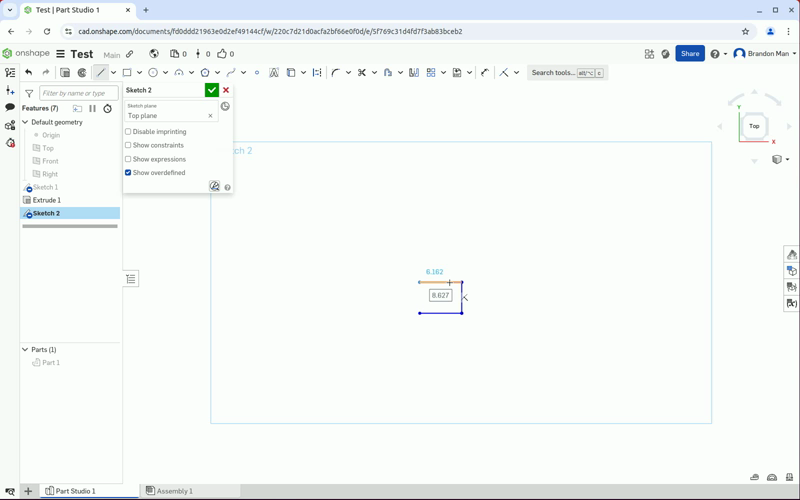
mouse_move(419, 313)
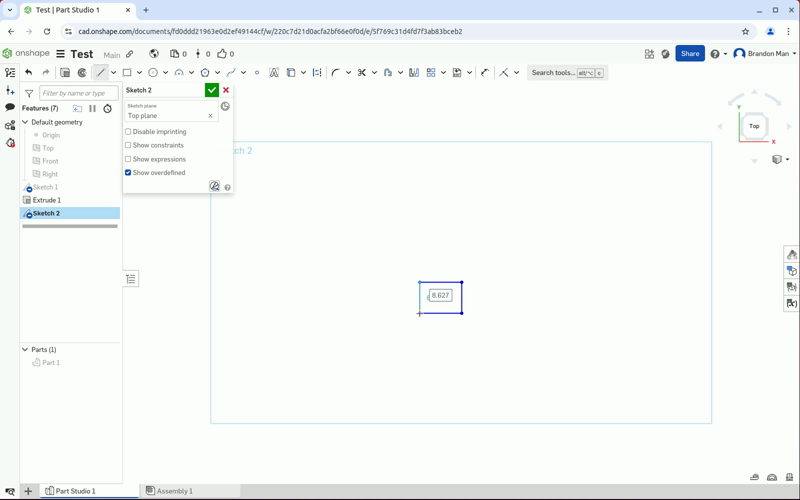
key_up(shift)
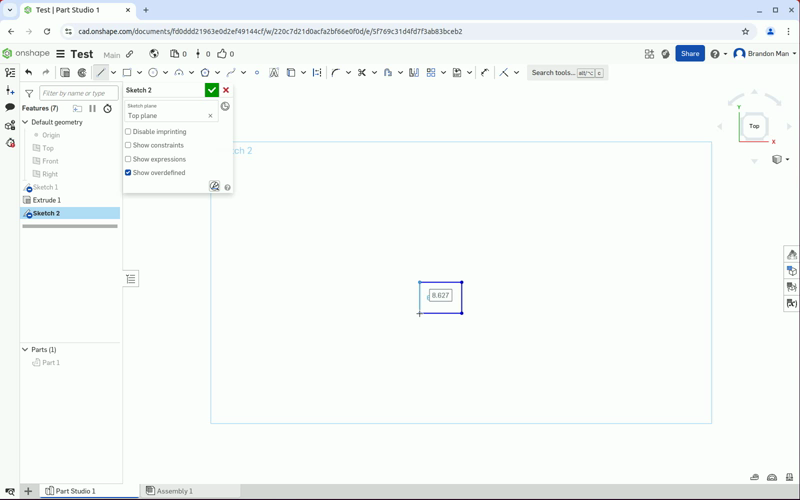
click(419, 313)
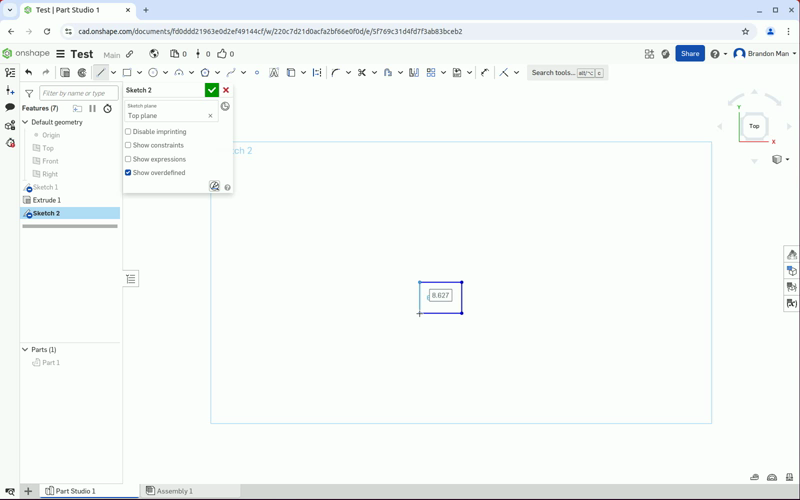
key(esc)
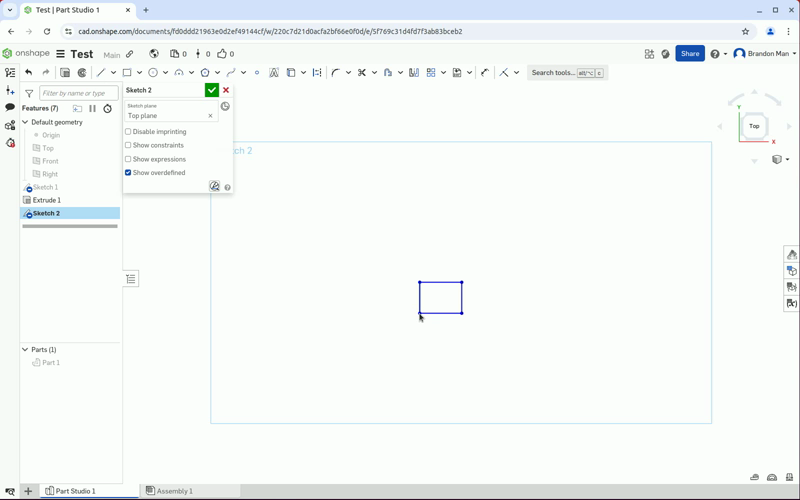
mouse_move(436, 290)
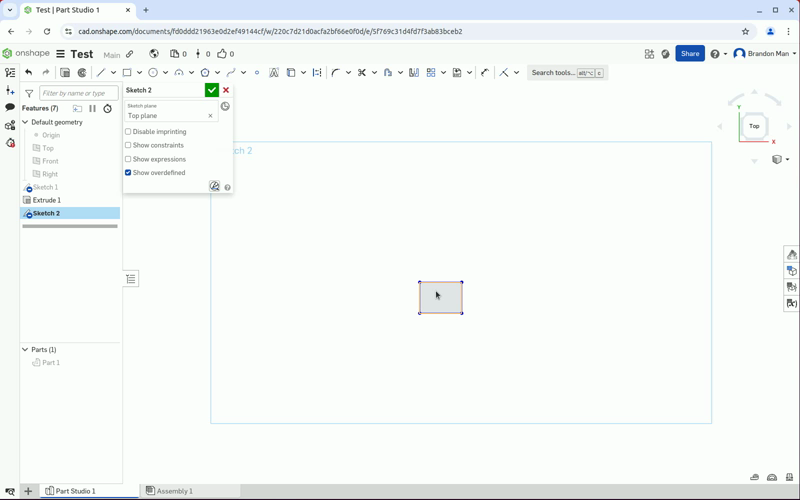
scroll(6)
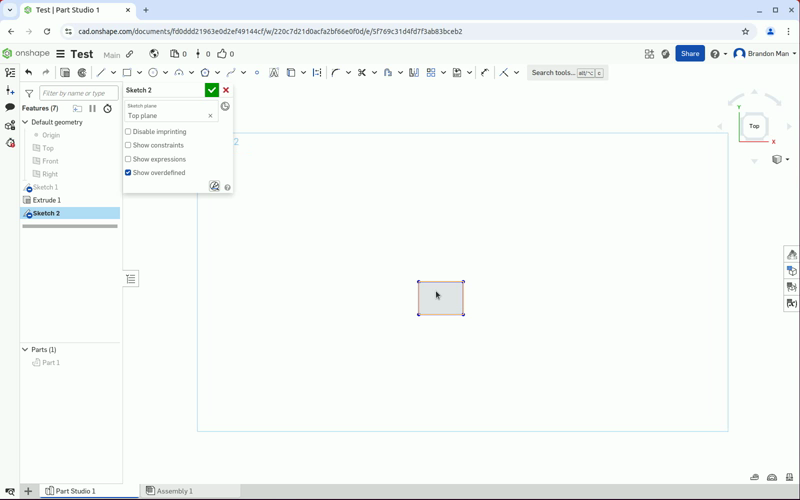
scroll(6)
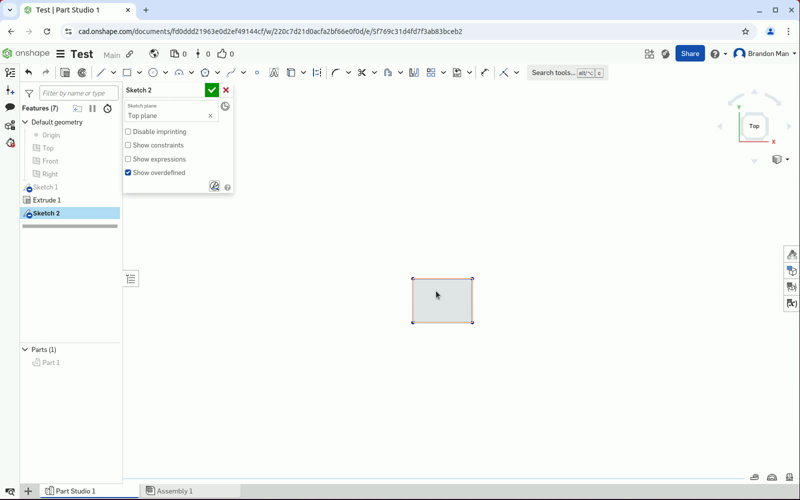
scroll(6)
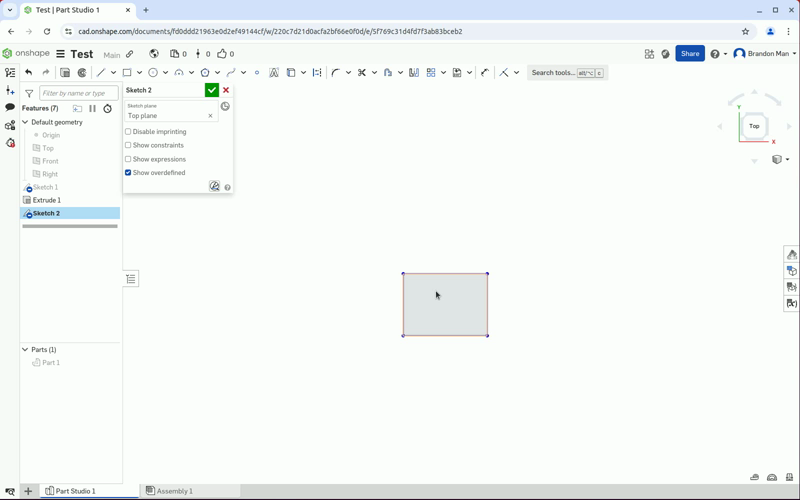
scroll(6)
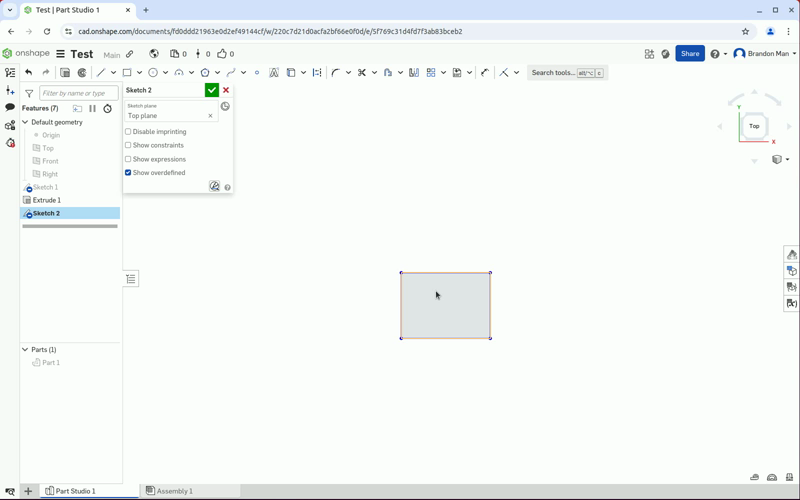
scroll(6)
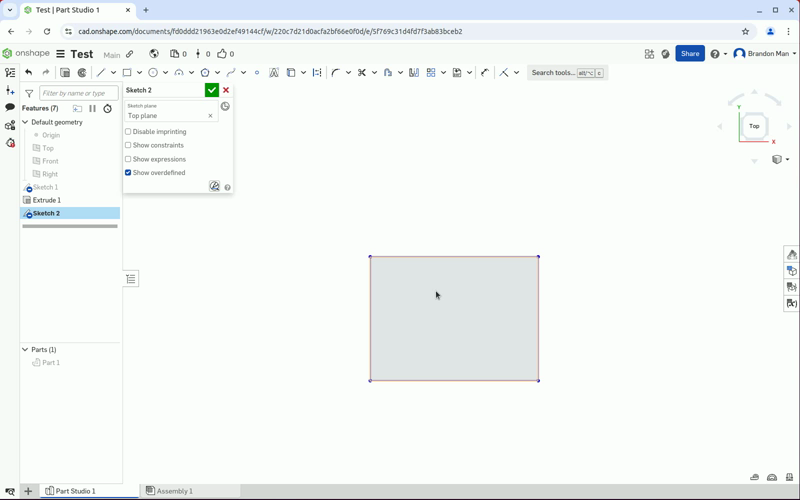
scroll(6)
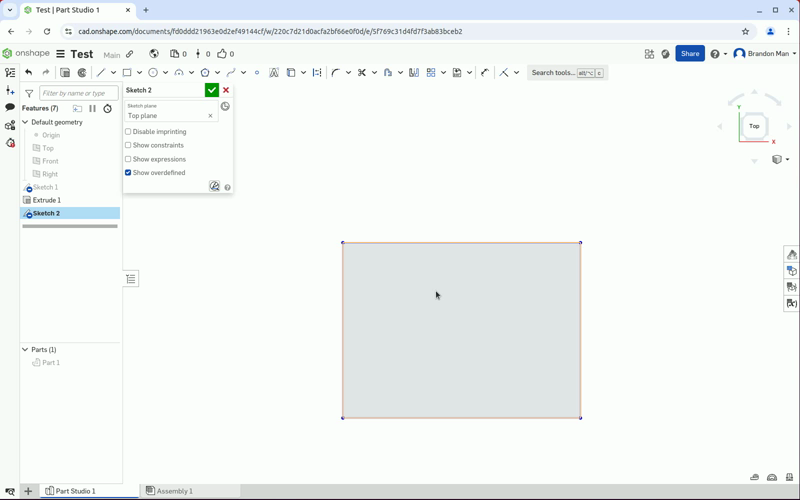
scroll(6)
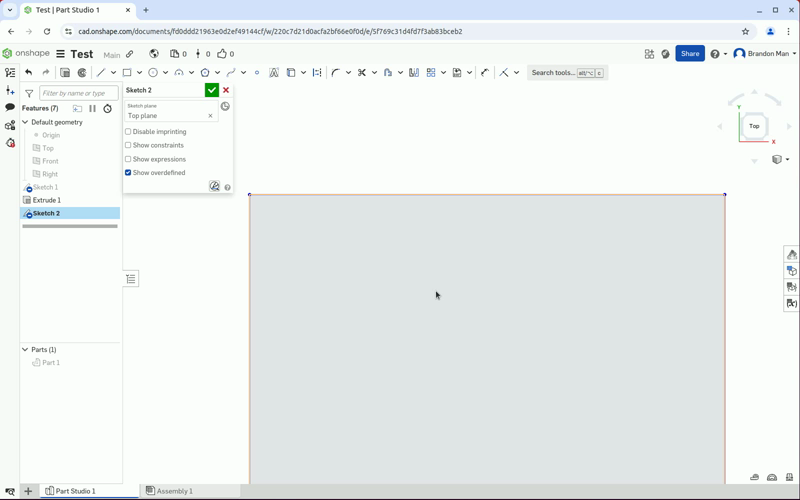
click(436, 290)
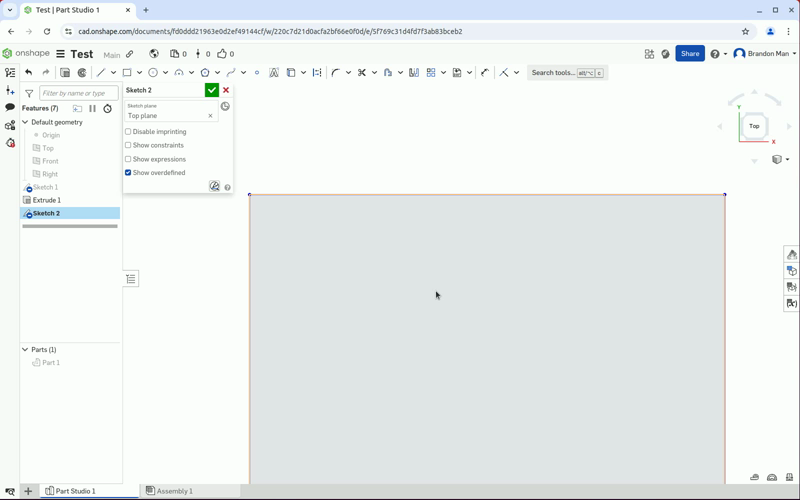
scroll(-6)
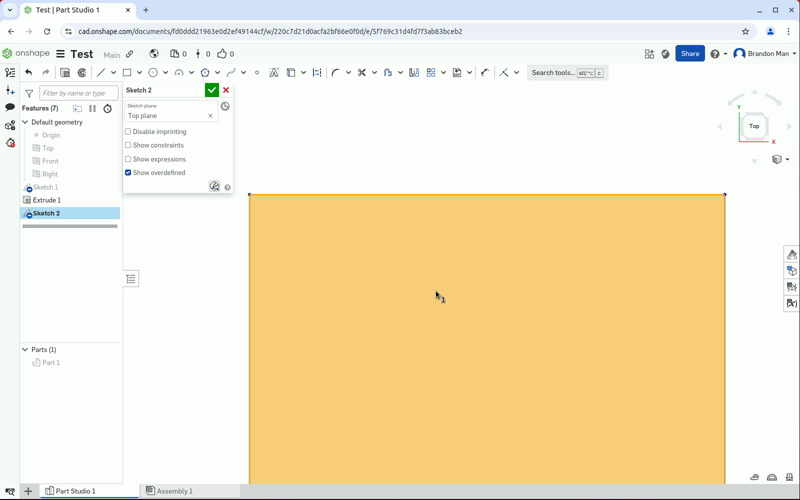
scroll(-6)
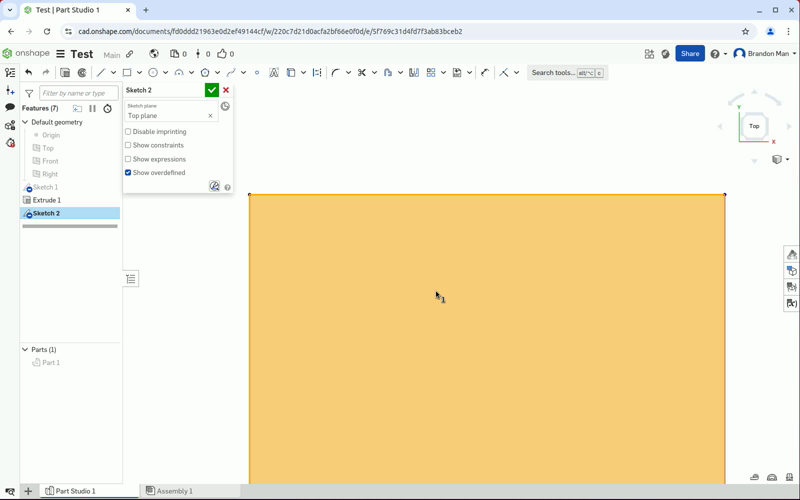
scroll(-6)
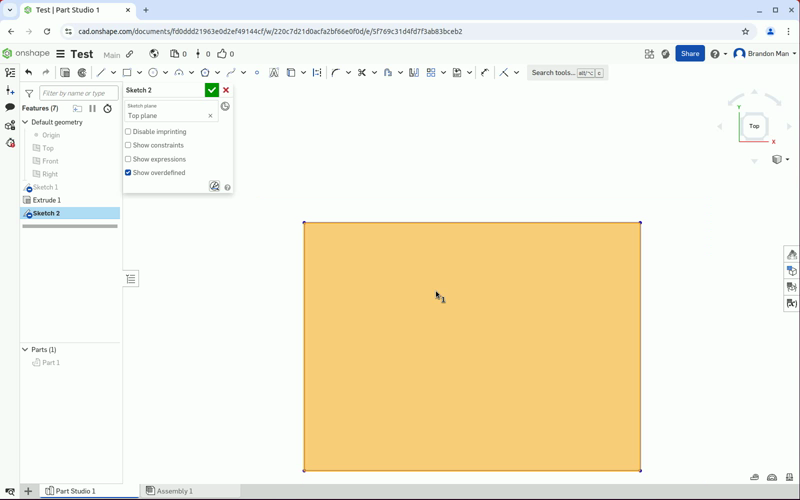
scroll(-6)
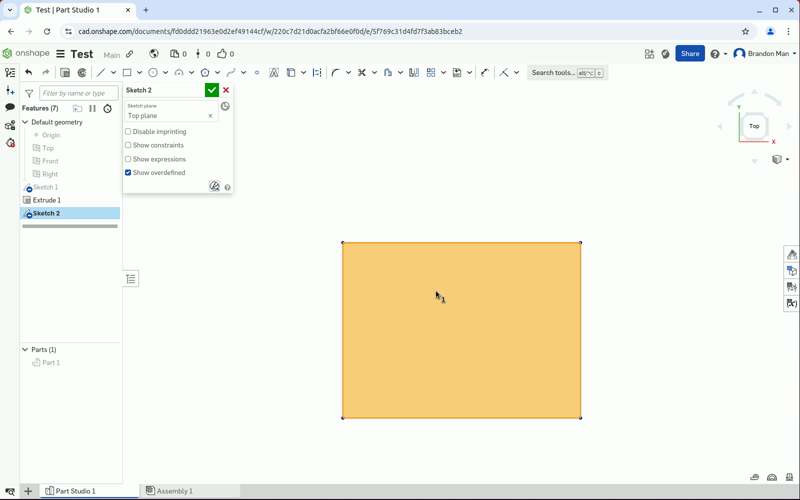
scroll(-6)
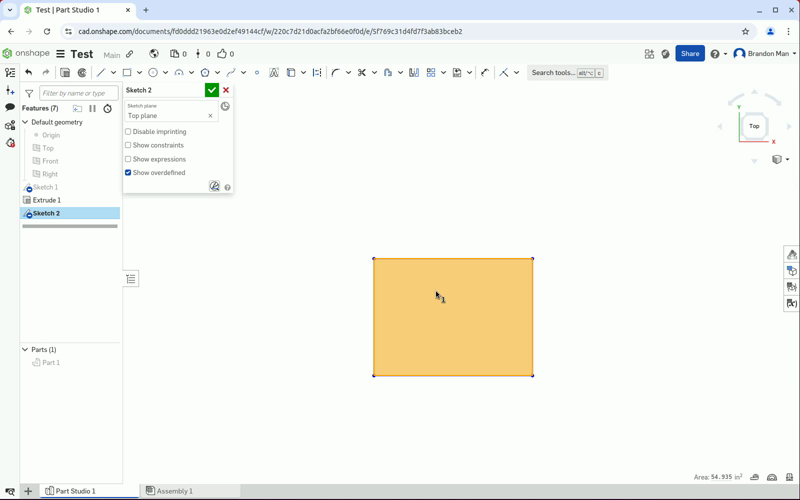
scroll(-6)
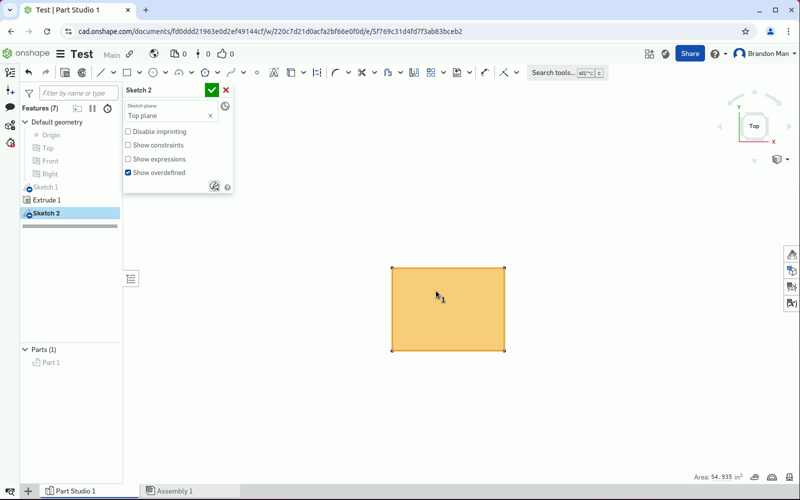
scroll(-6)
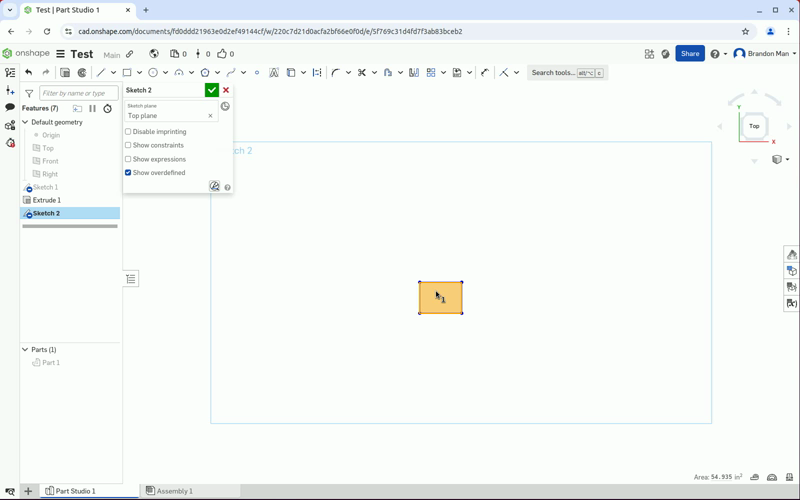
mouse_move(73, 352)
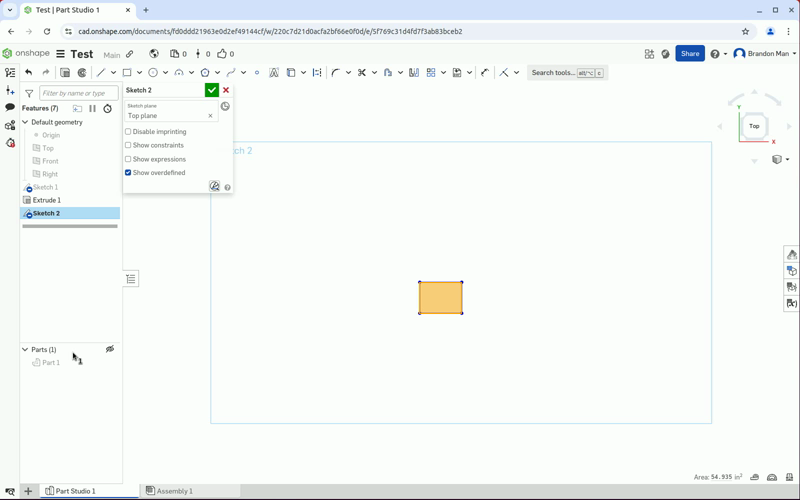
key(shift+y)
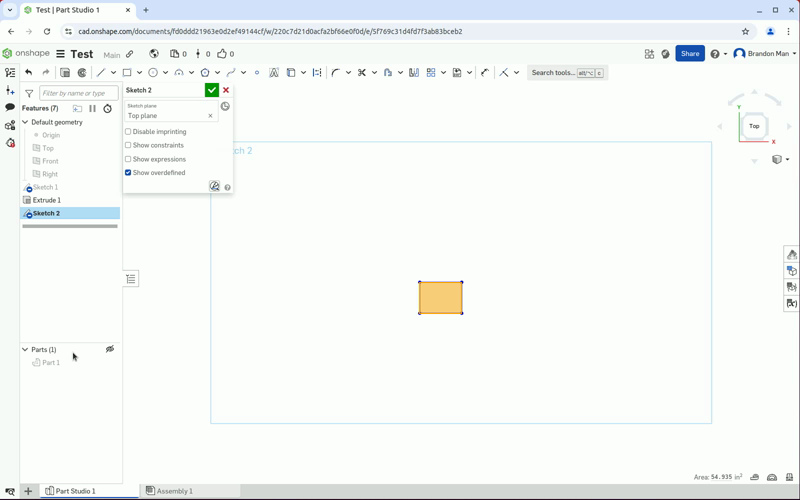
key(shift+e)
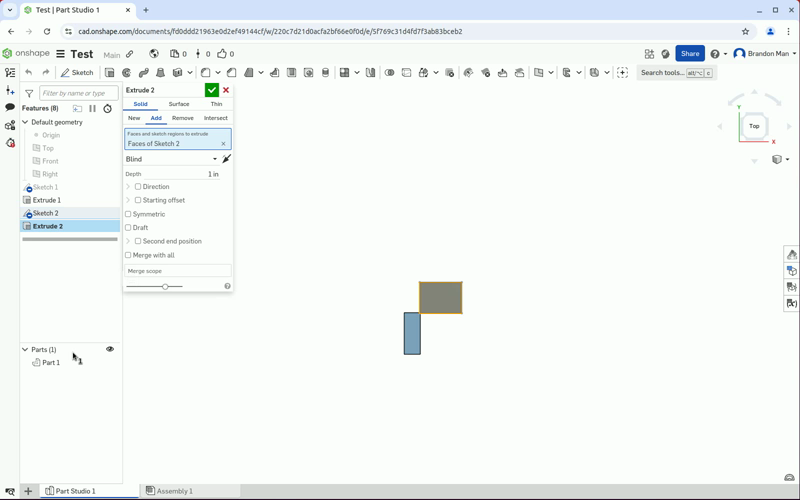
mouse_move(143, 106)
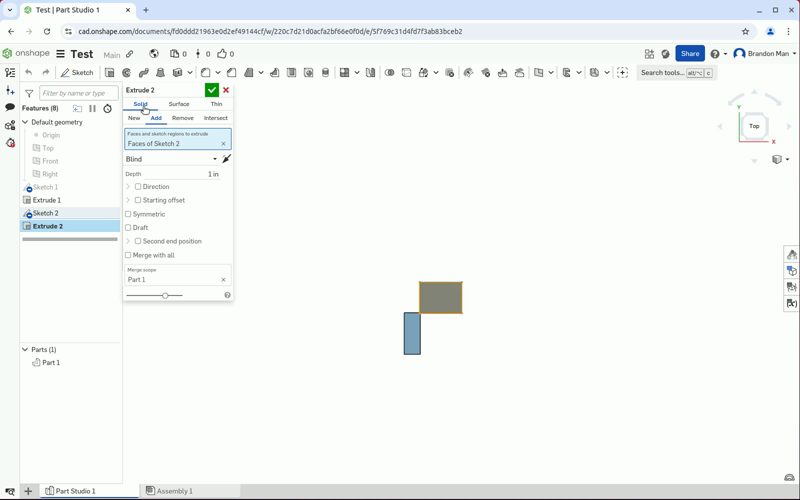
click(143, 106)
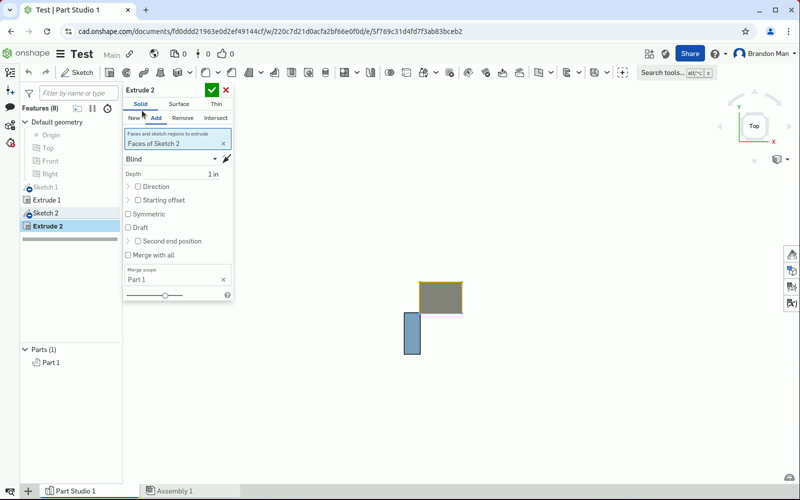
mouse_move(137, 120)
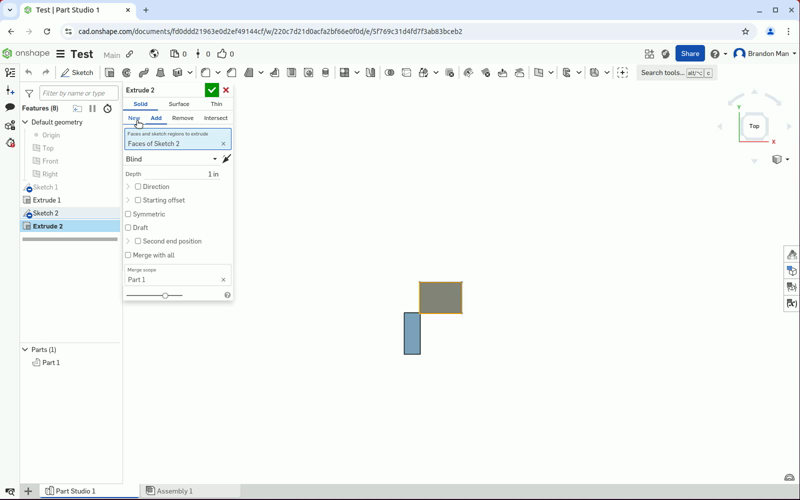
click(137, 120)
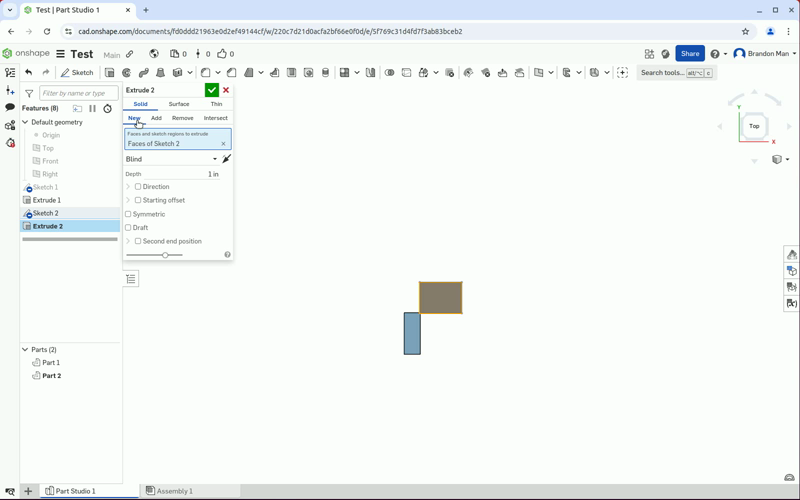
key(tab, 4)
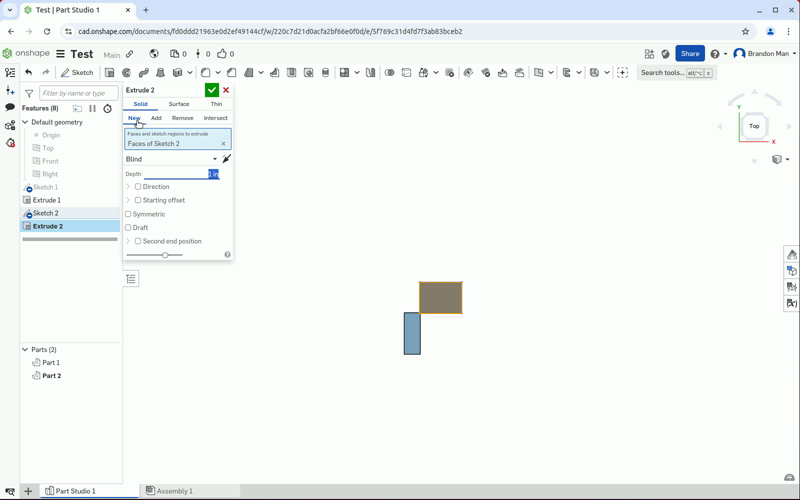
text(12.517)
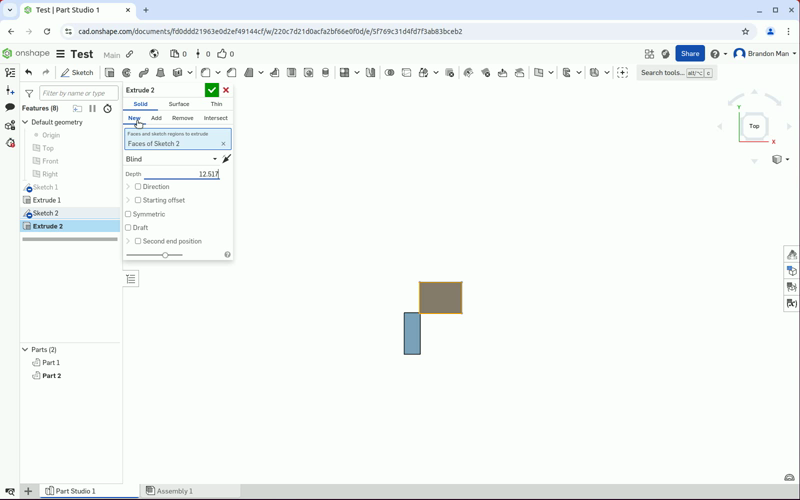
key(enter)
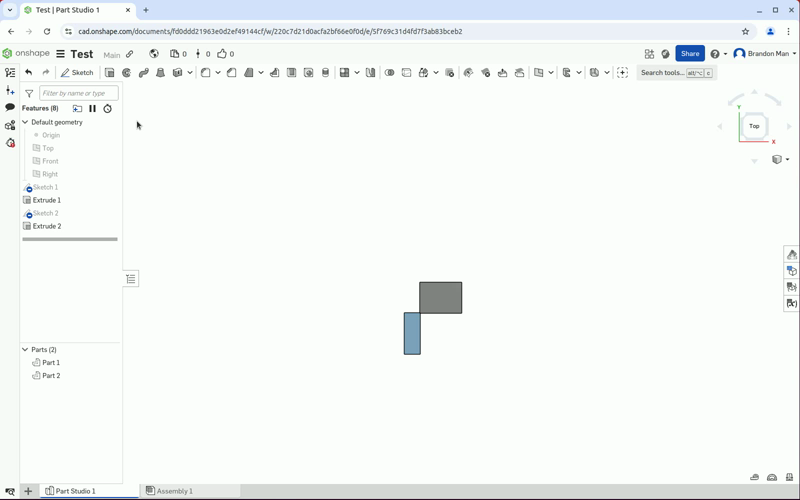
key(shift+h)
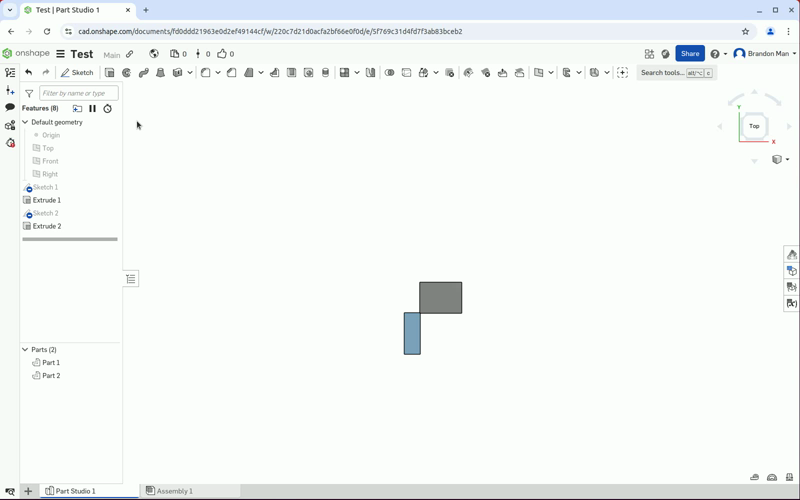
key(shift+h)
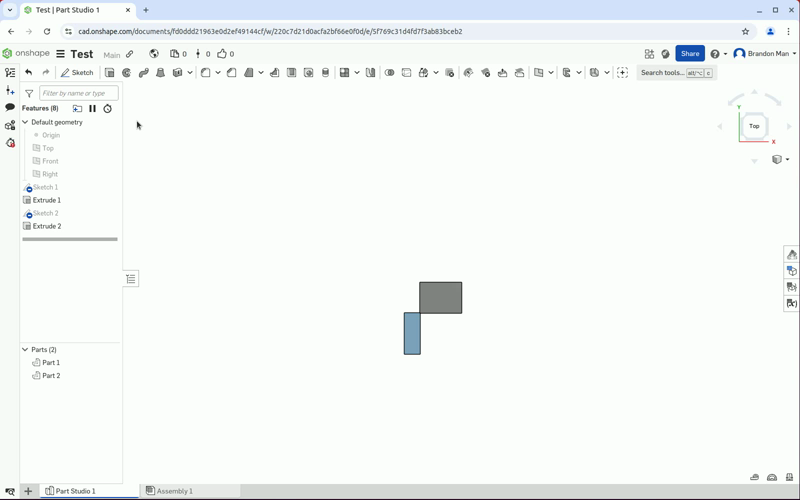
mouse_move(73, 189)
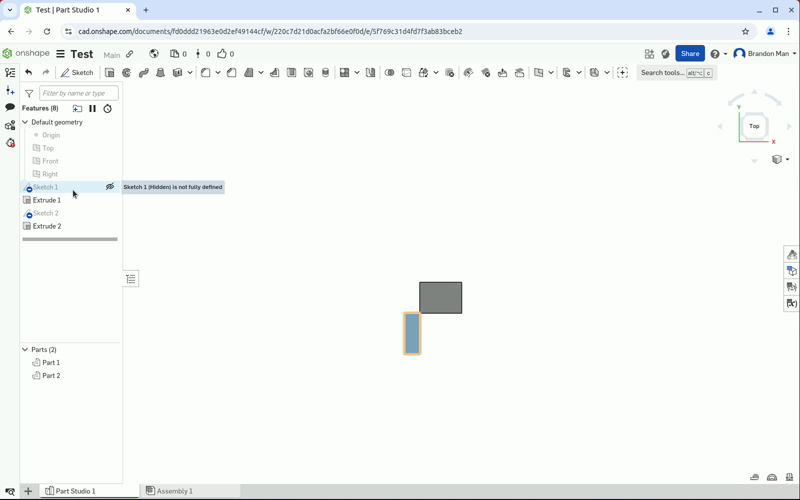
click(73, 189)
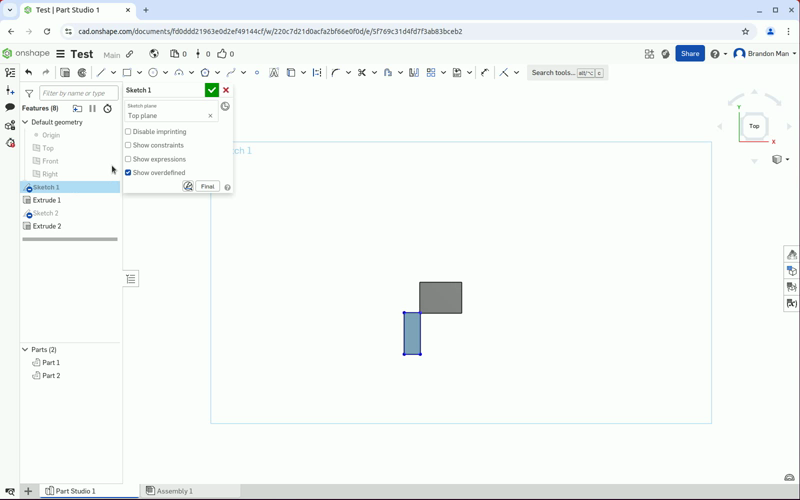
mouse_move(229, 92)
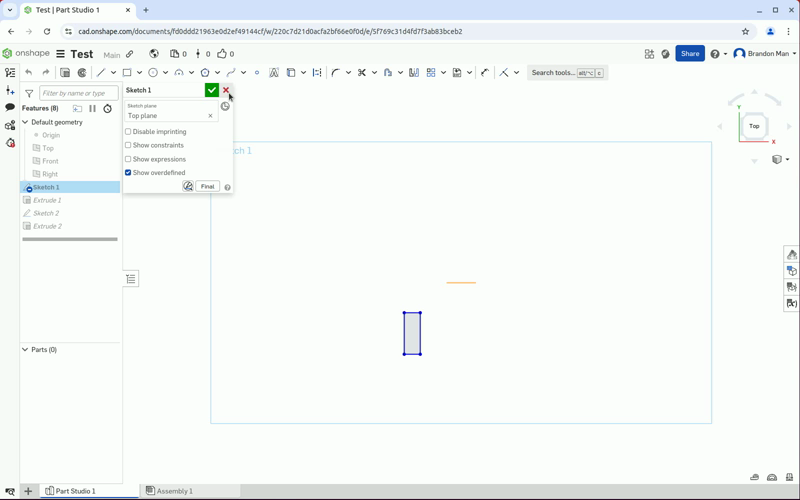
click(229, 92)
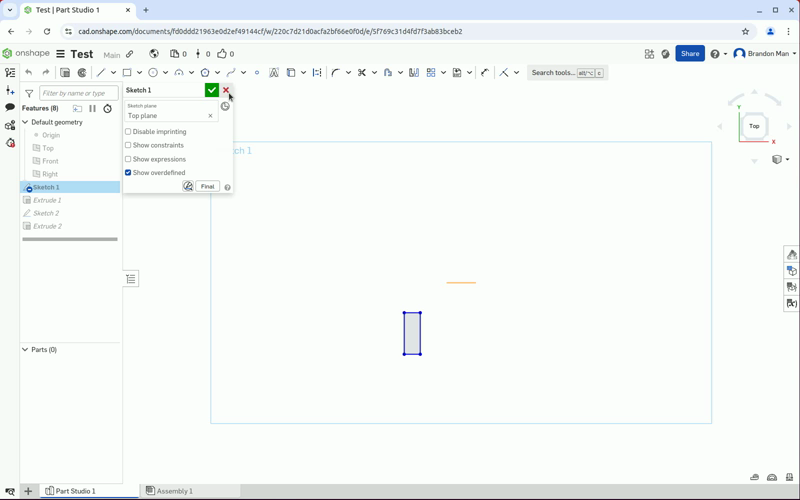
key(shift+s)
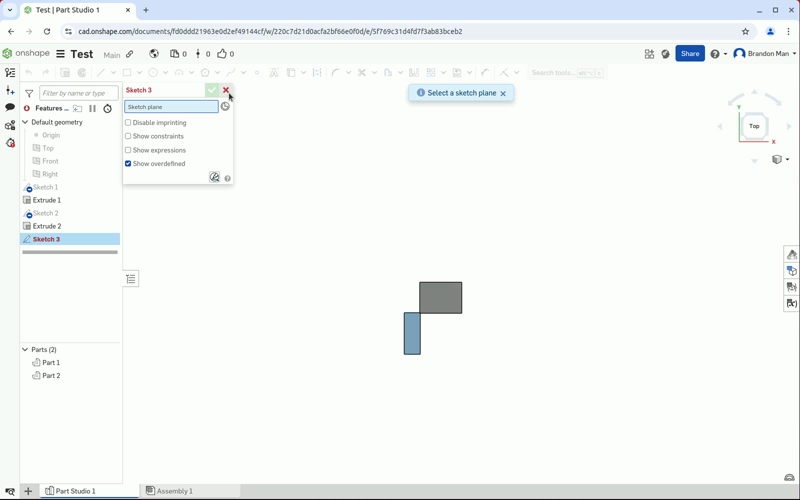
mouse_move(73, 150)
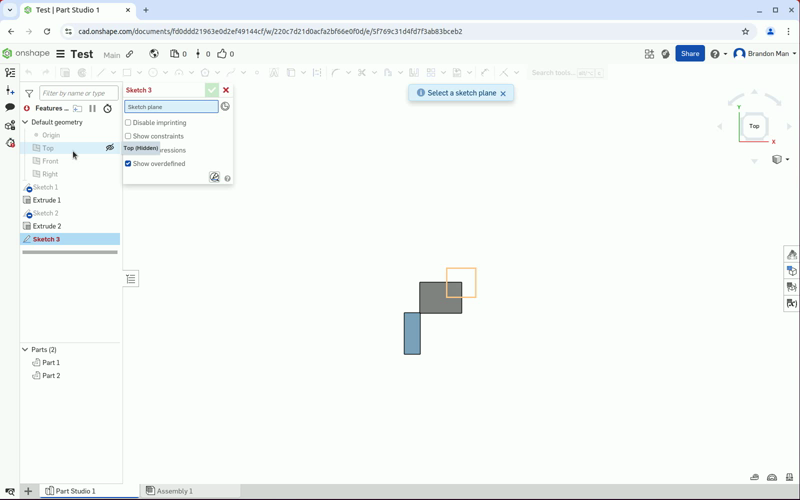
click(73, 150)
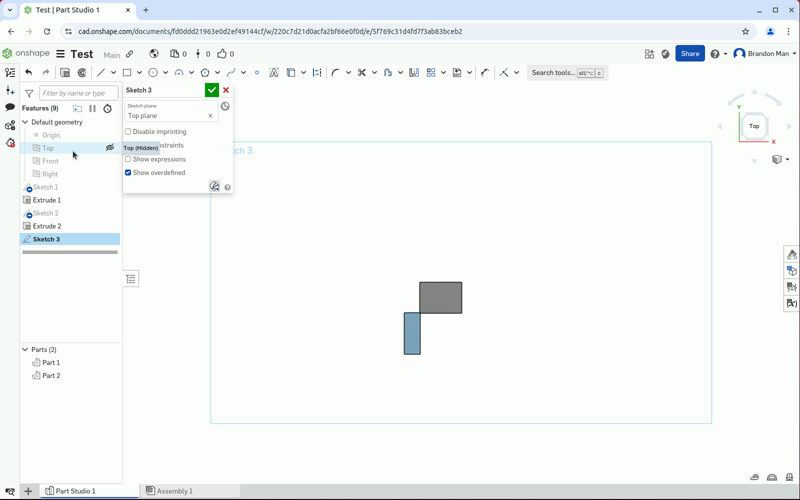
mouse_move(73, 352)
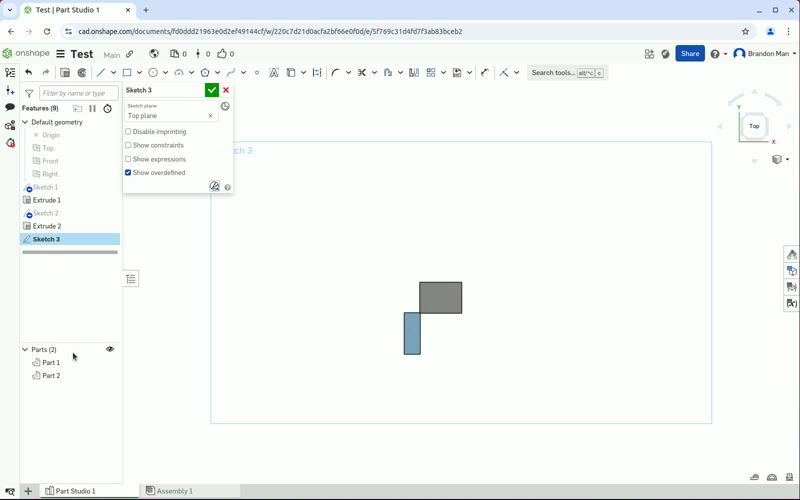
key(y)
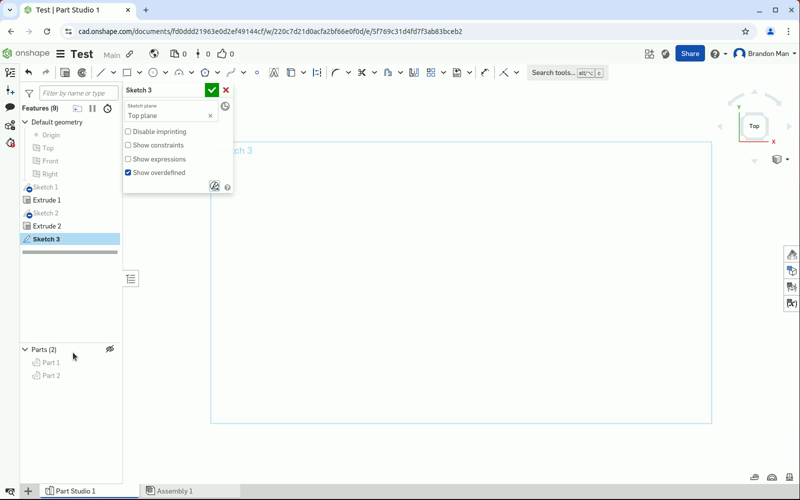
key(l)
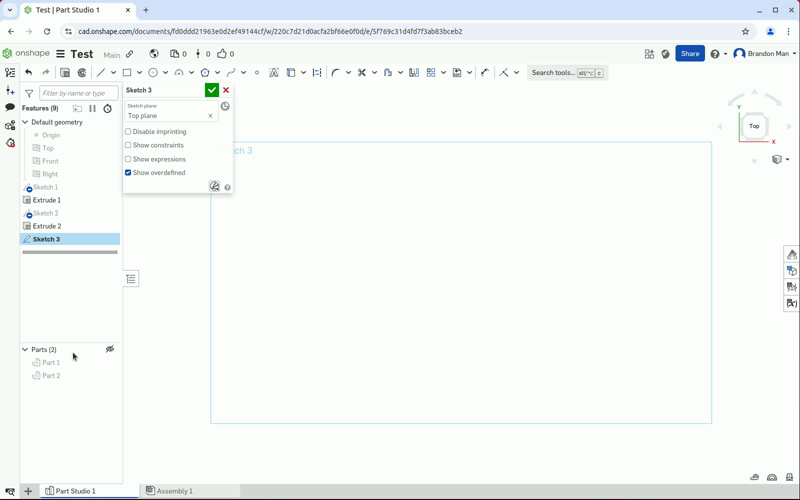
key_down(shift)
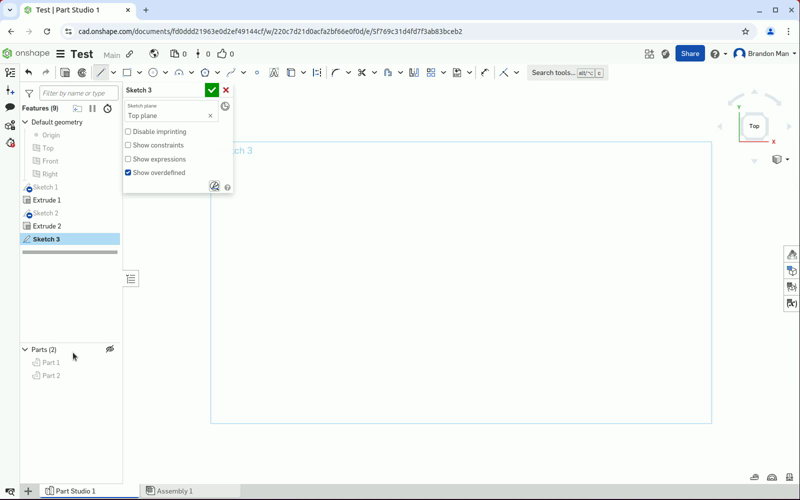
mouse_move(404, 313)
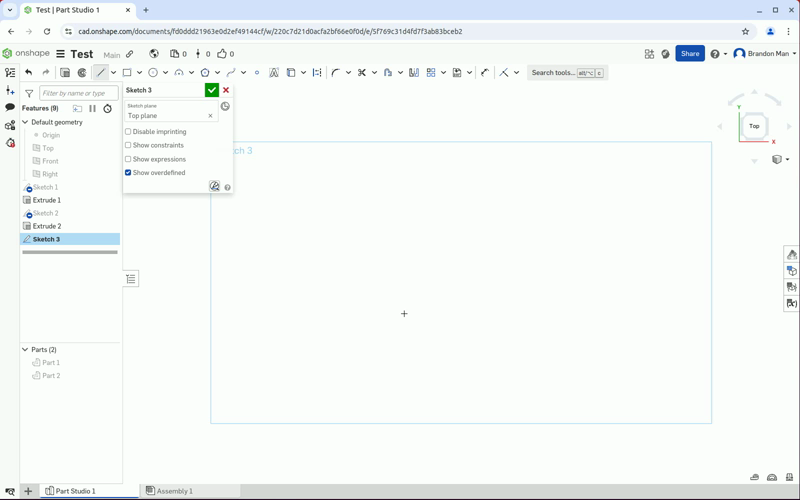
click(404, 313)
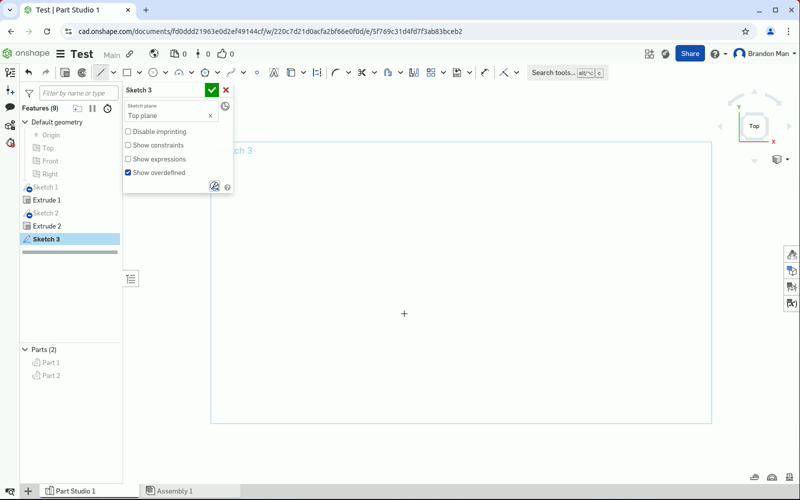
key_up(shift)
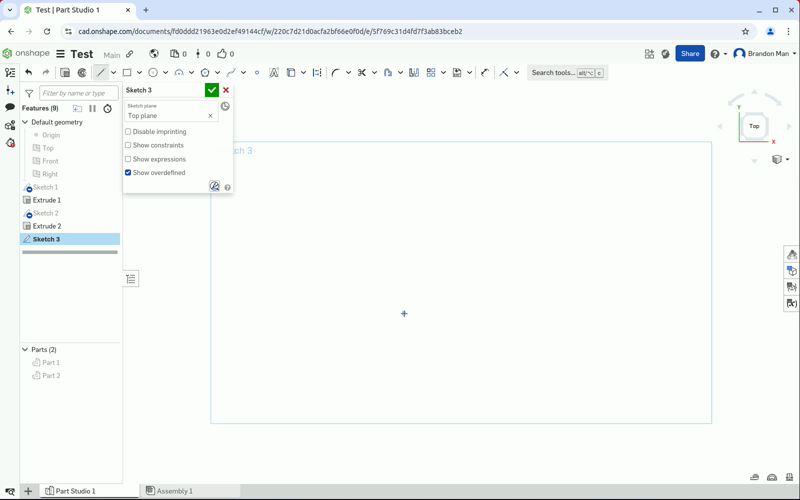
key_down(shift)
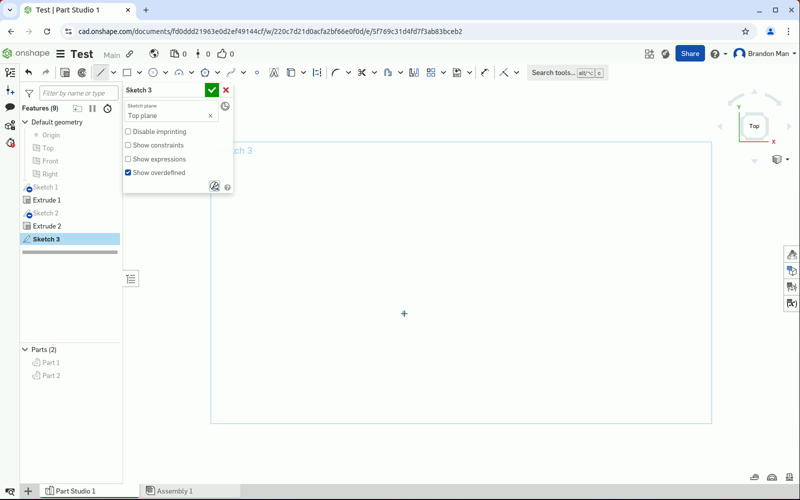
mouse_move(434, 313)
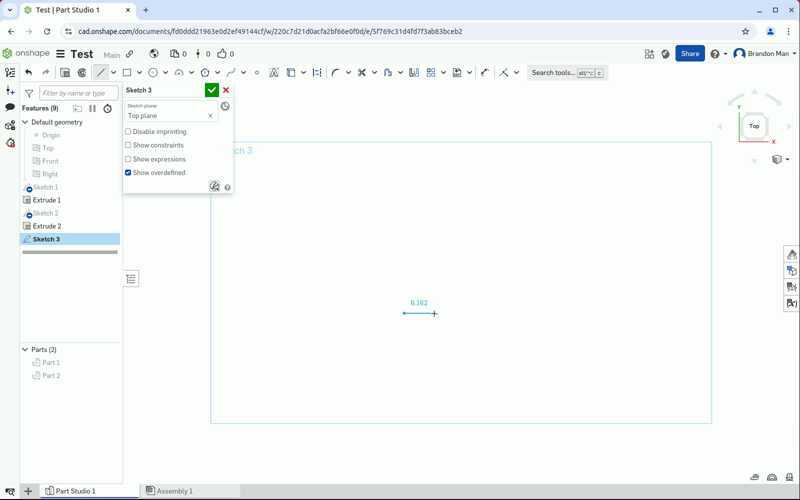
mouse_move(420, 313)
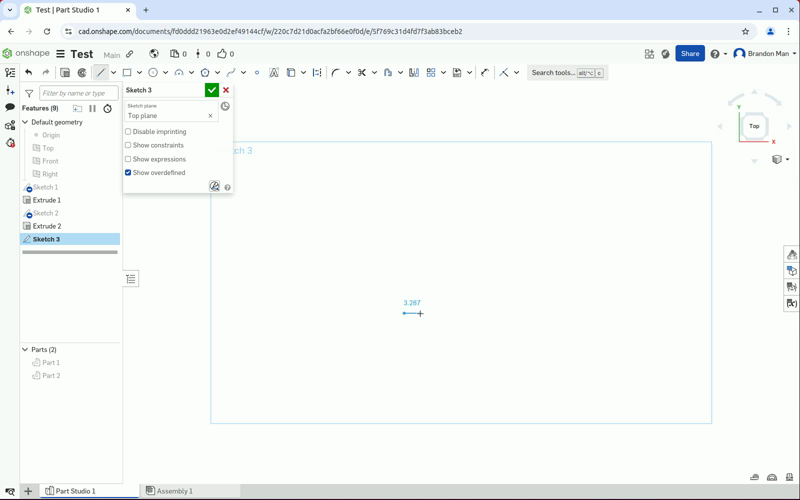
click(420, 313)
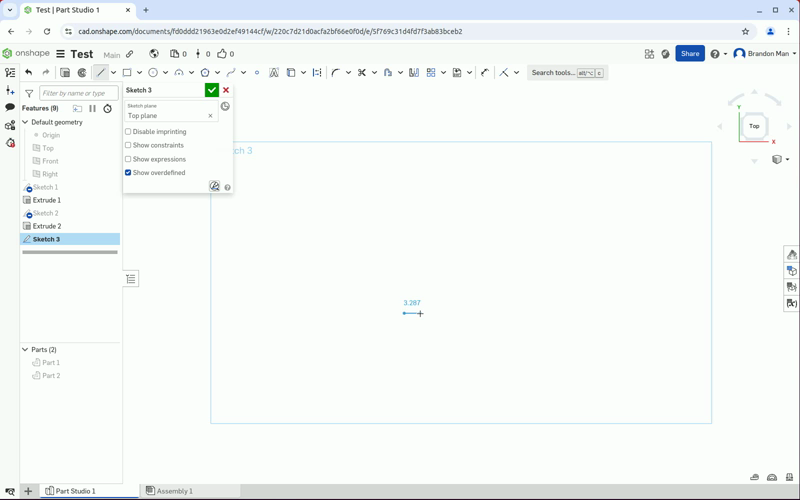
key_up(shift)
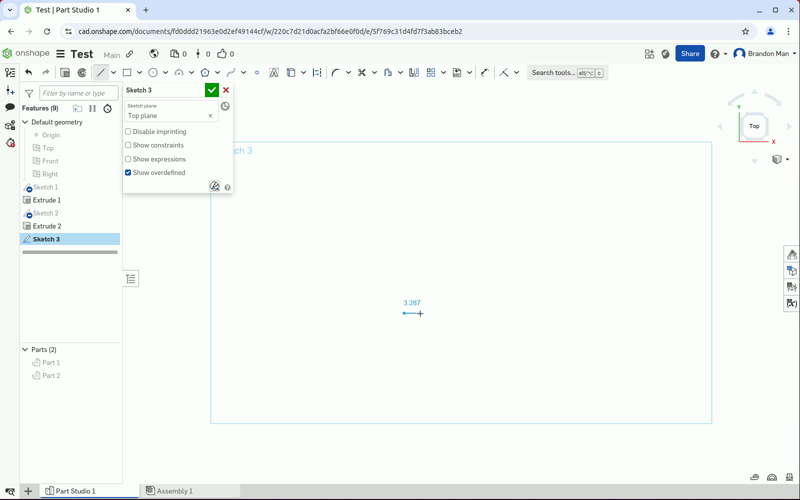
key_down(shift)
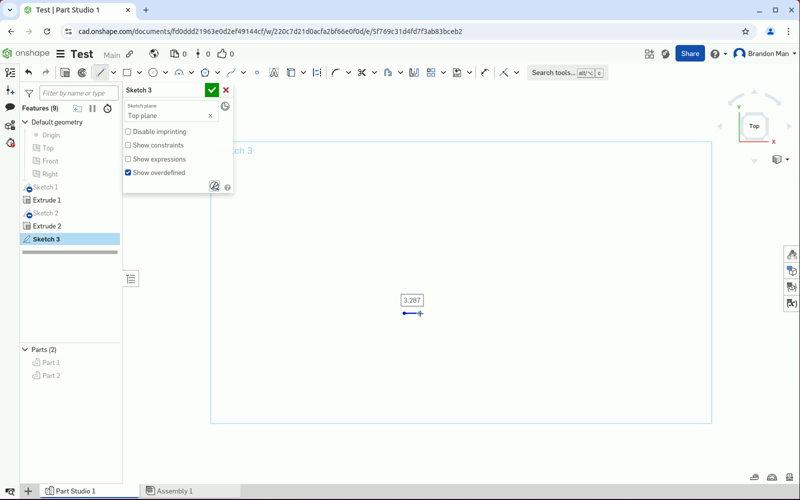
mouse_move(450, 313)
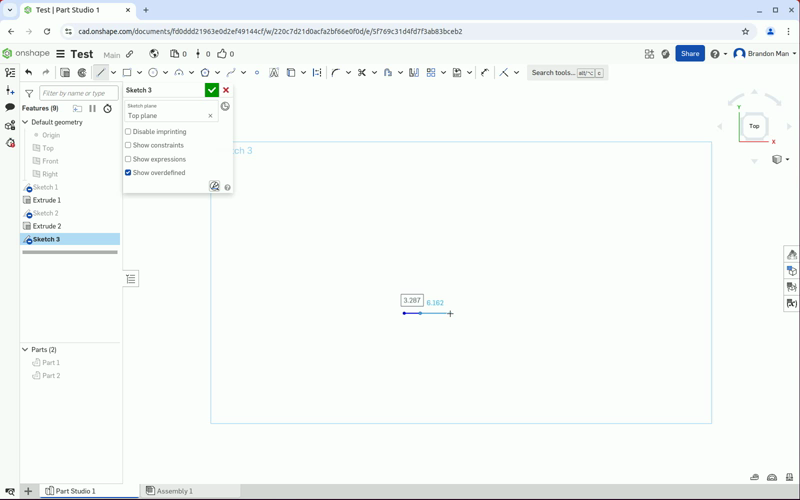
mouse_move(420, 282)
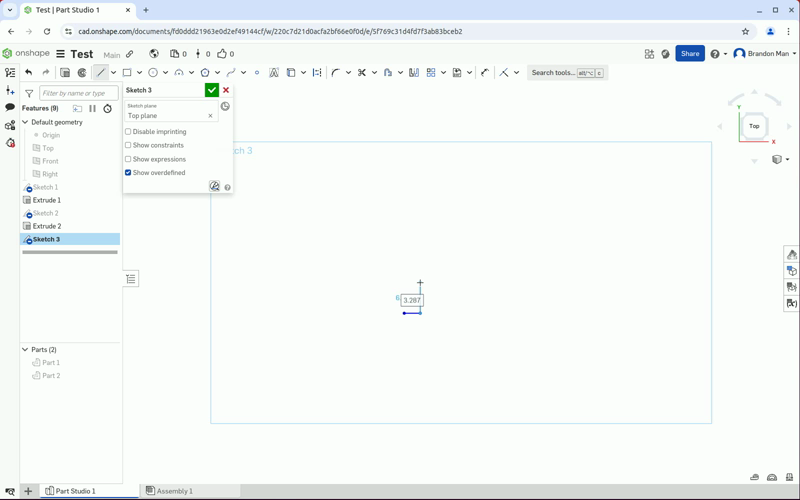
click(420, 282)
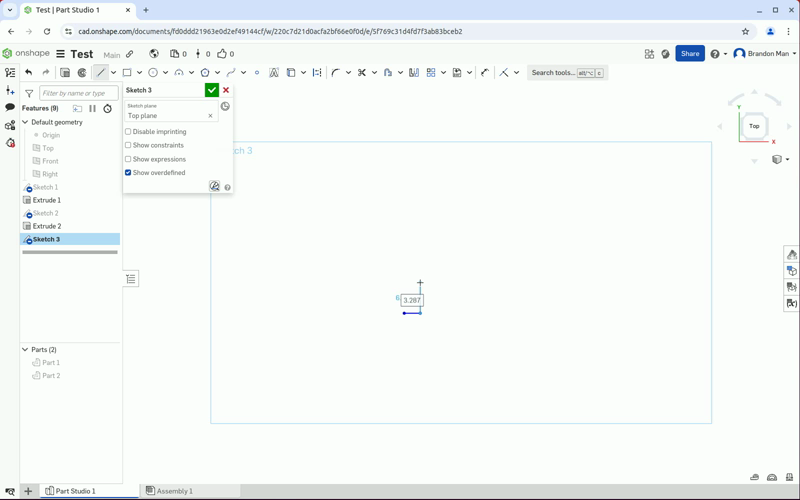
key_up(shift)
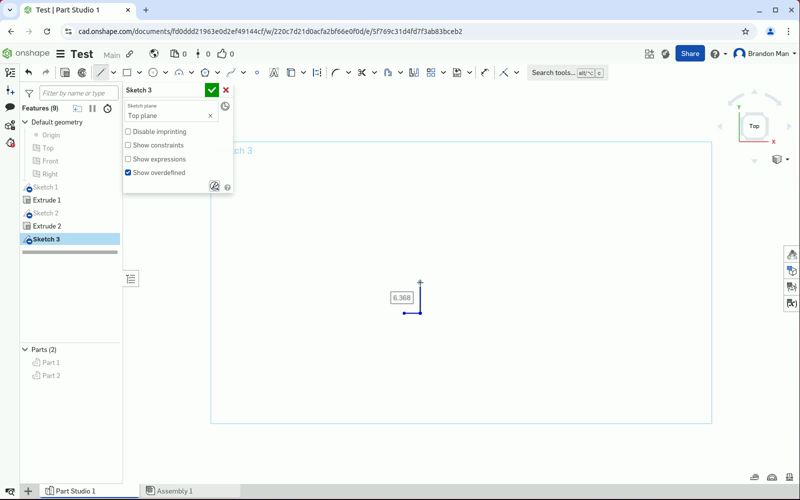
key_down(shift)
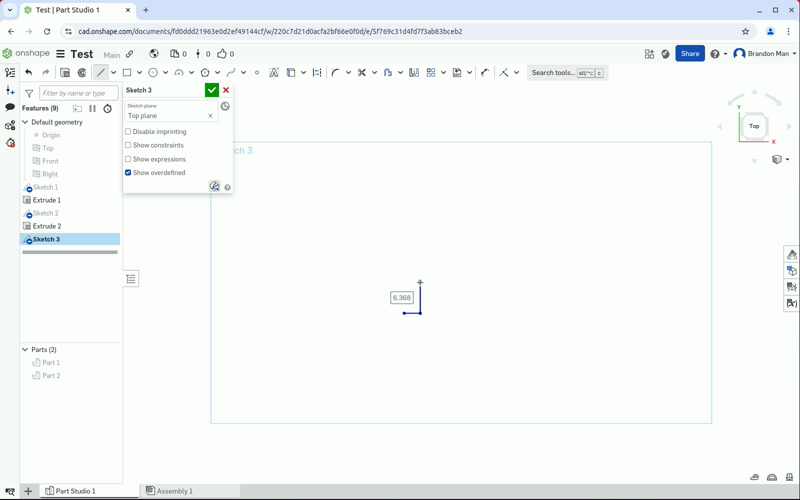
mouse_move(450, 282)
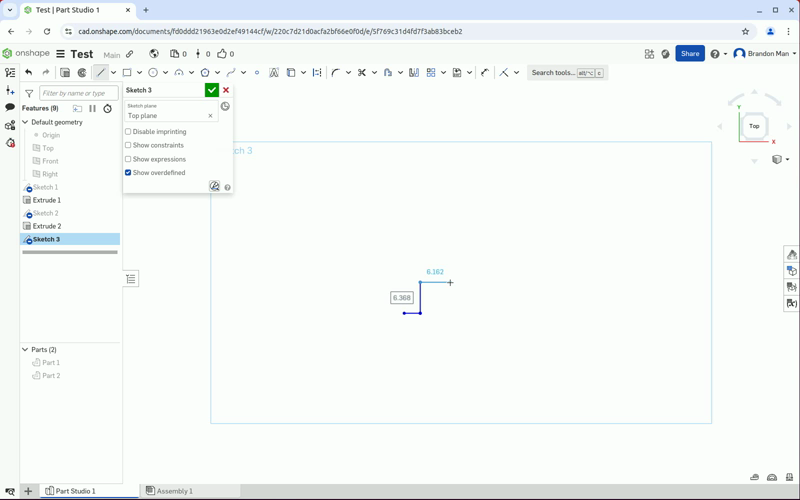
mouse_move(404, 282)
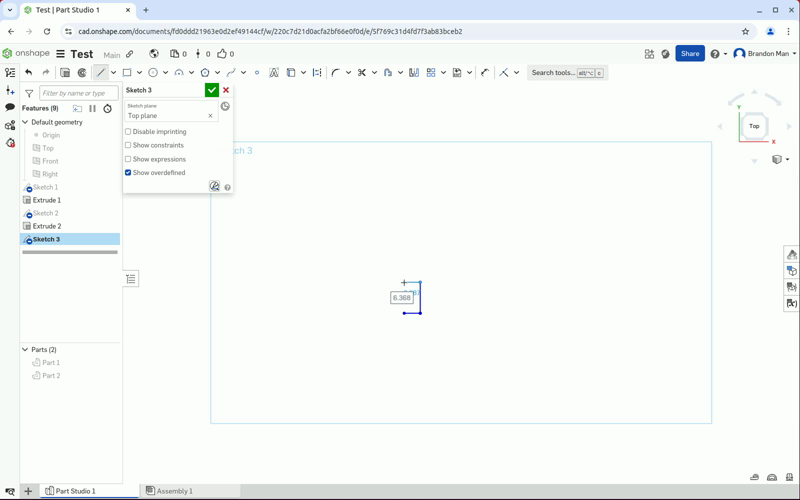
click(404, 282)
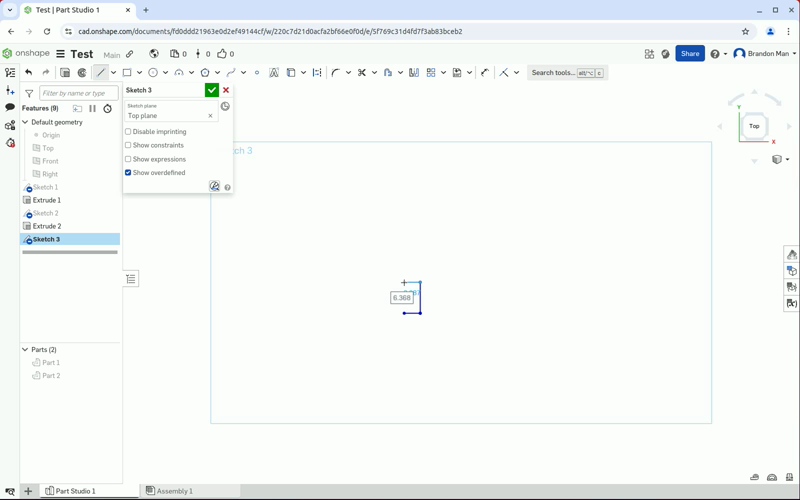
key_up(shift)
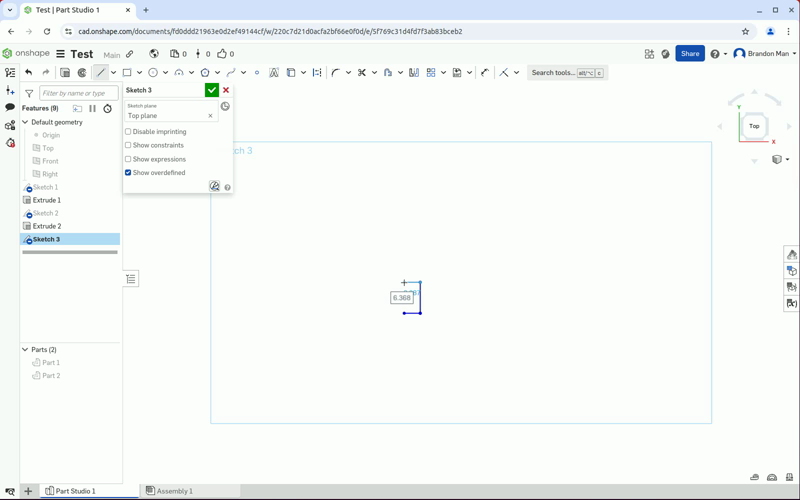
mouse_move(434, 282)
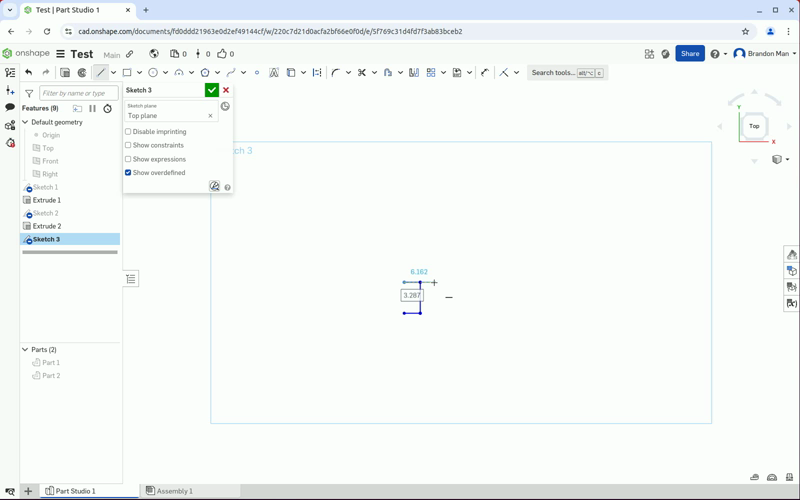
key_down(shift)
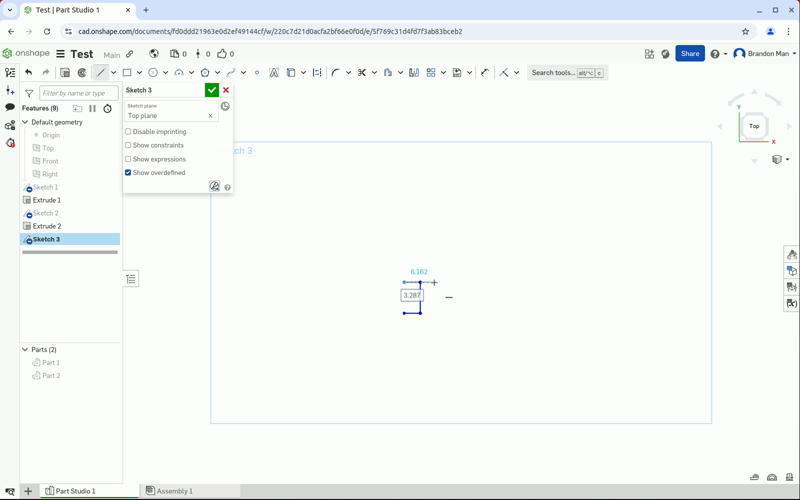
mouse_move(404, 313)
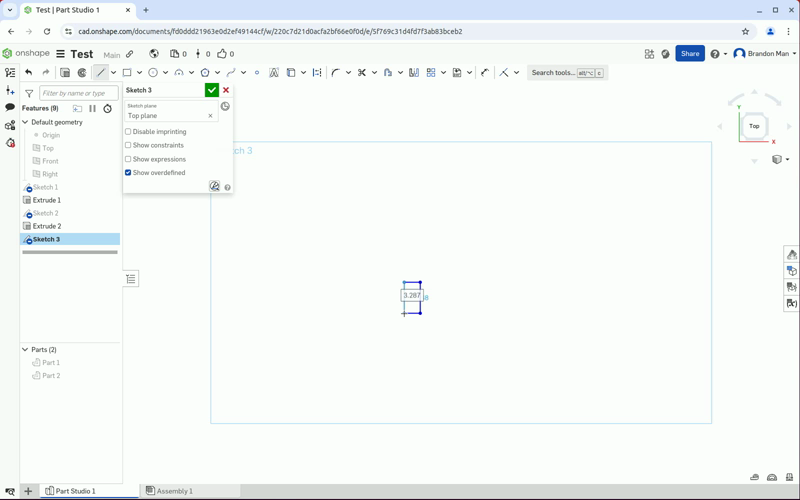
key_up(shift)
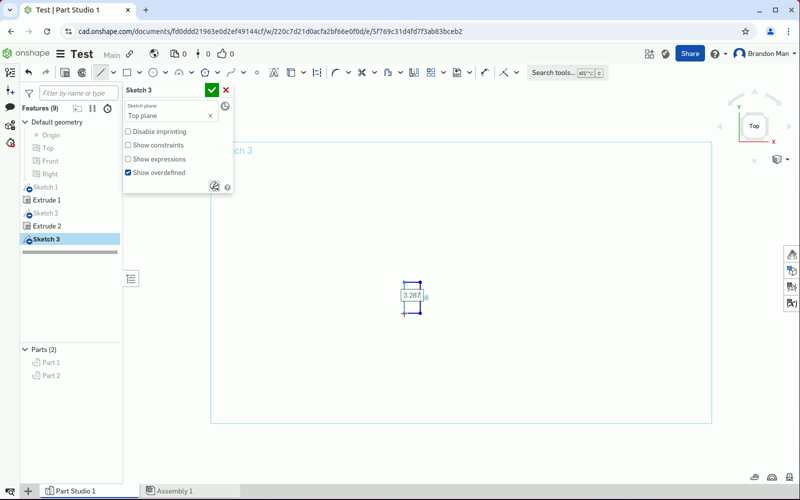
click(404, 313)
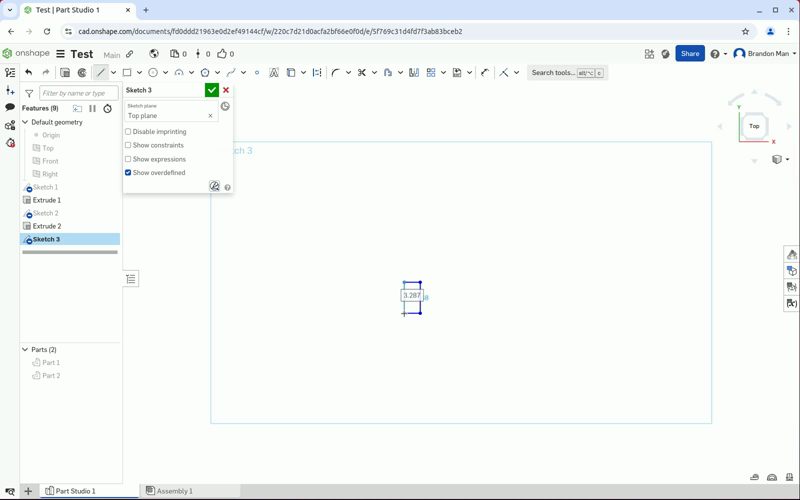
key(esc)
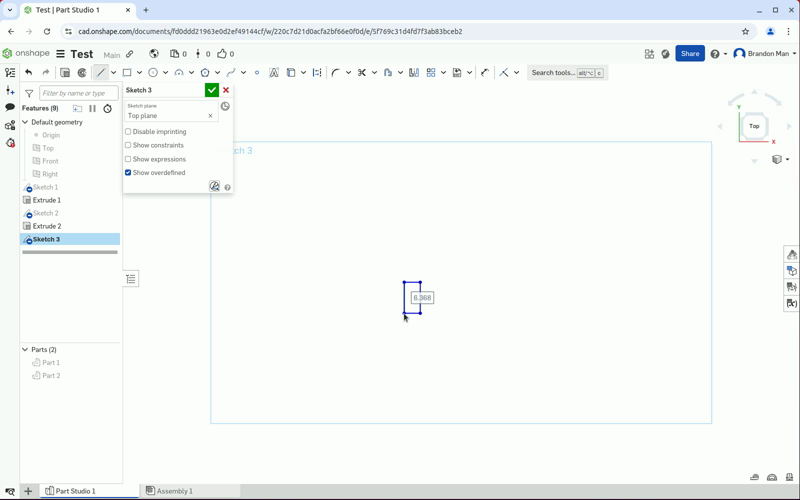
mouse_move(415, 291)
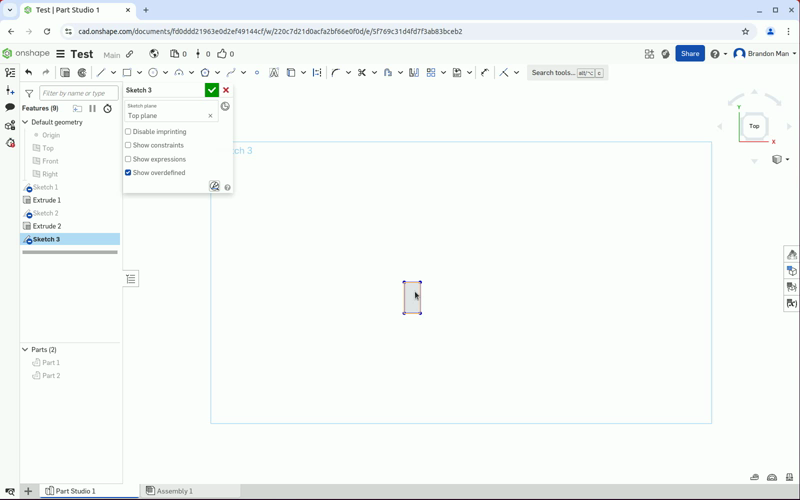
scroll(6)
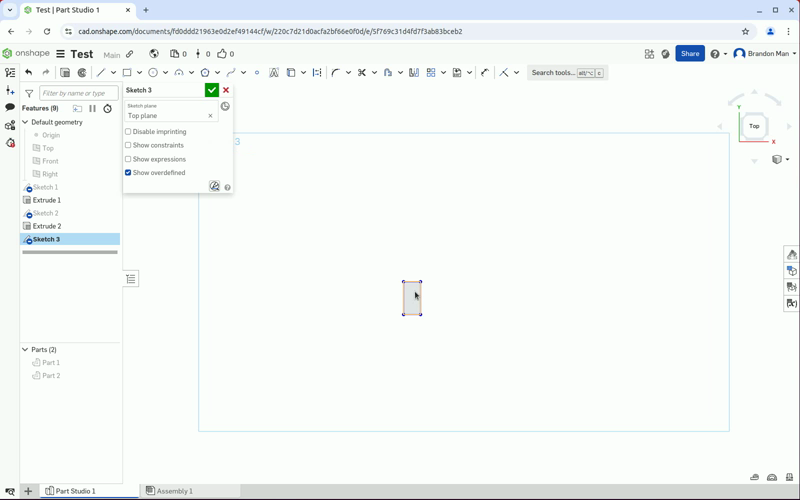
scroll(6)
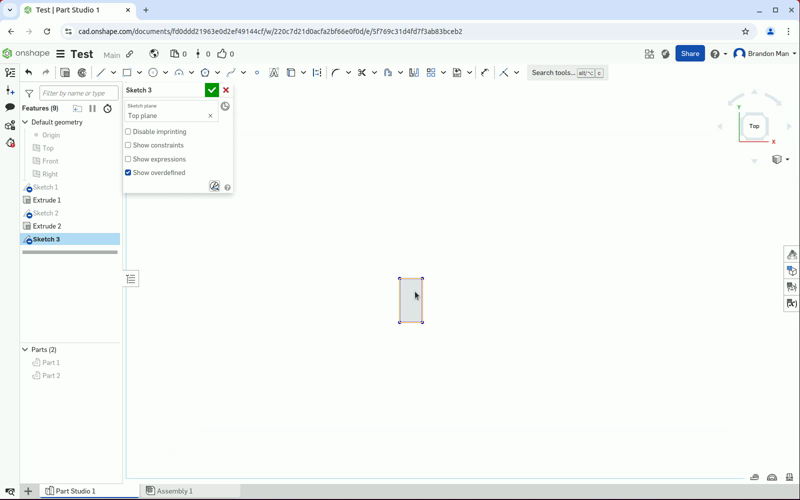
scroll(6)
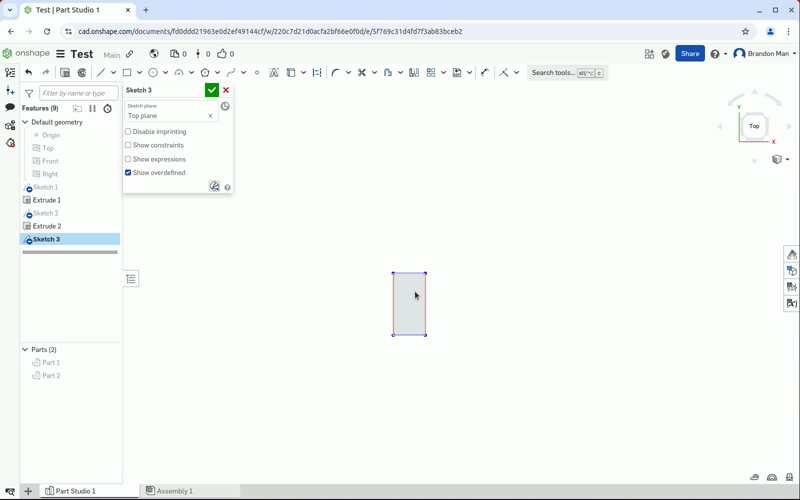
scroll(6)
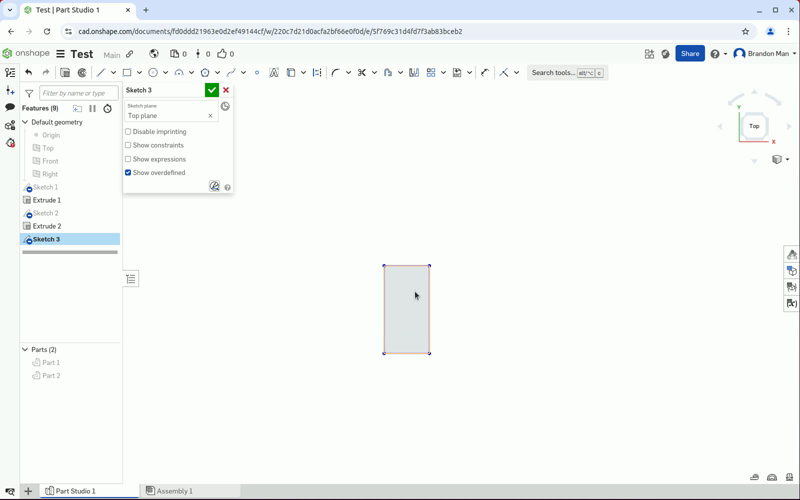
scroll(6)
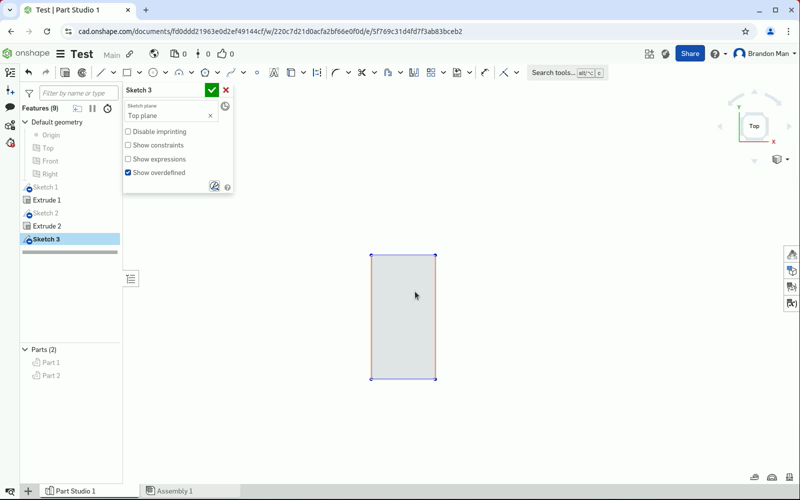
scroll(6)
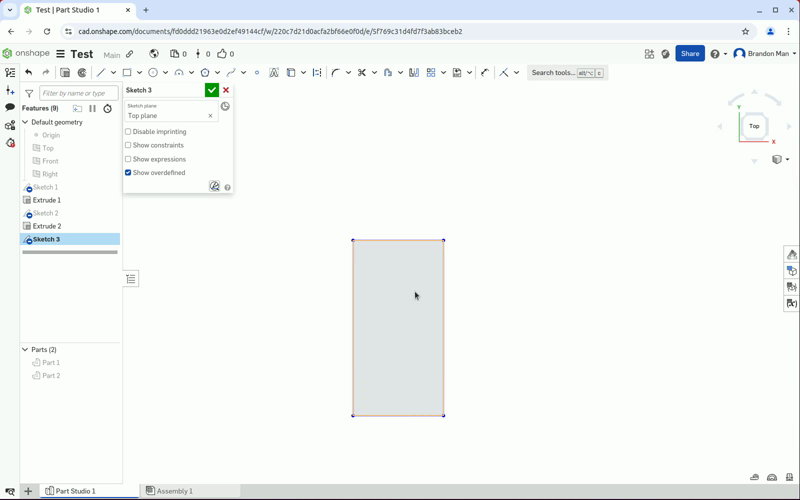
scroll(6)
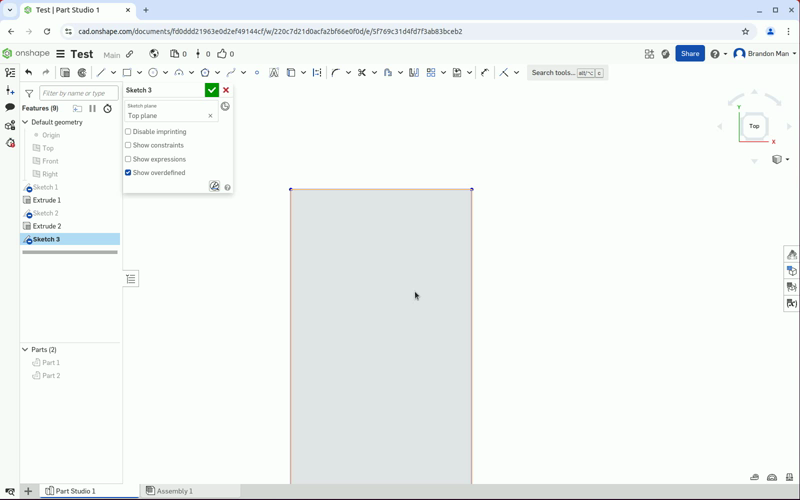
click(415, 291)
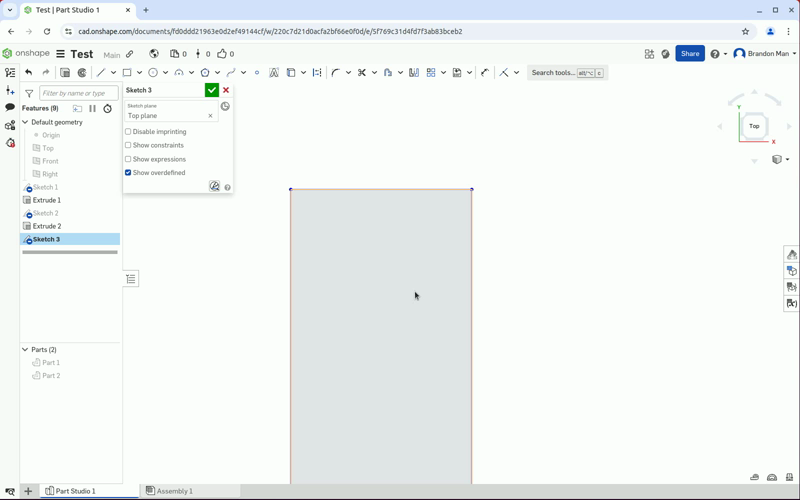
scroll(-6)
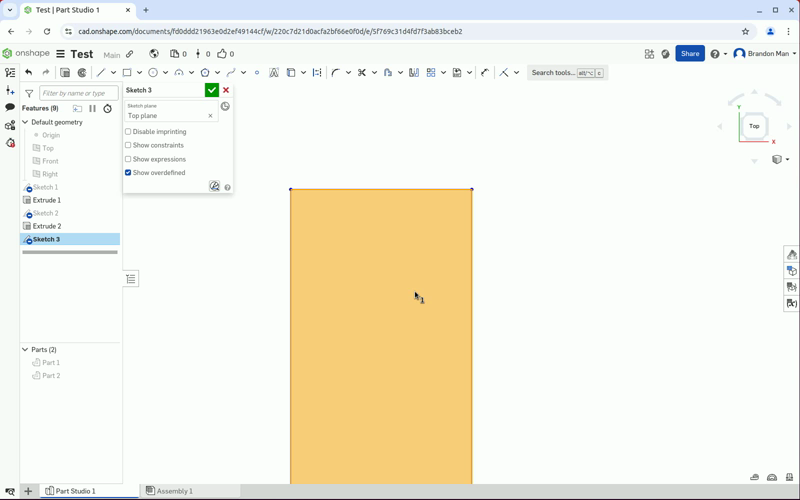
scroll(-6)
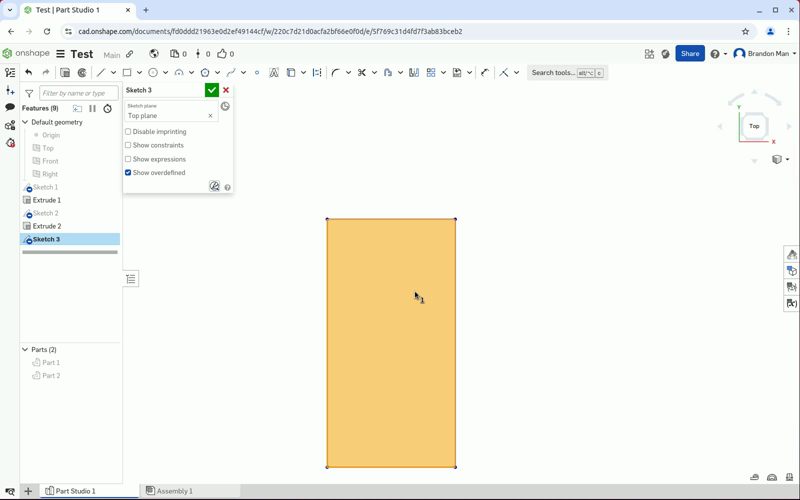
scroll(-6)
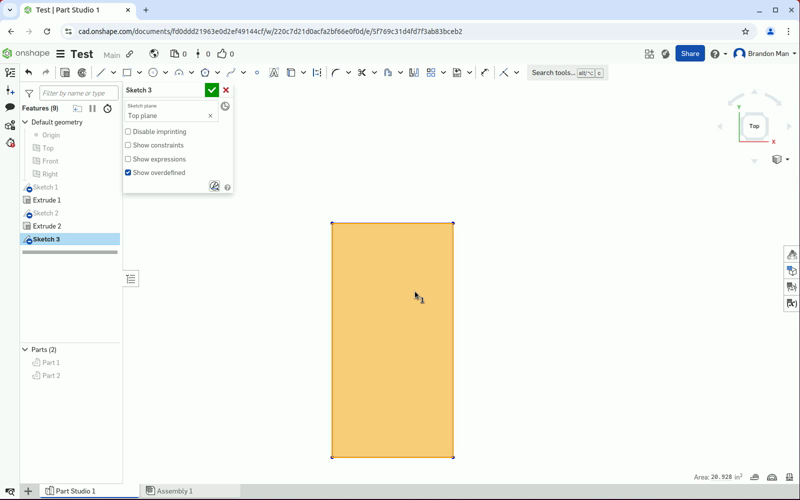
scroll(-6)
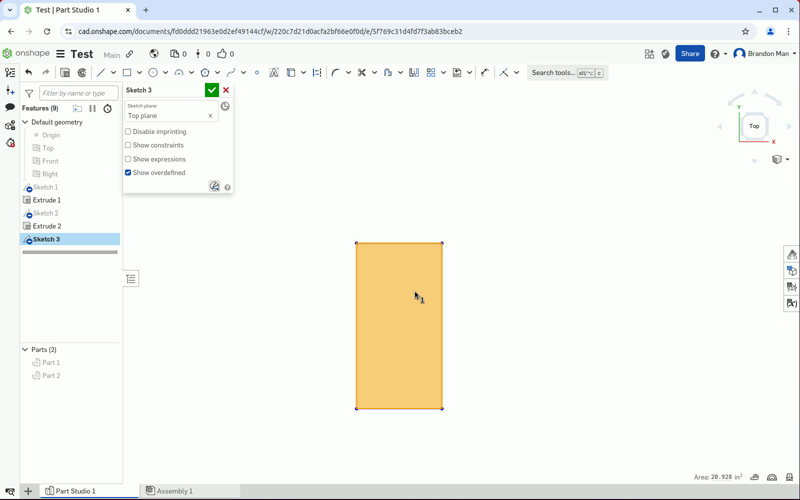
scroll(-6)
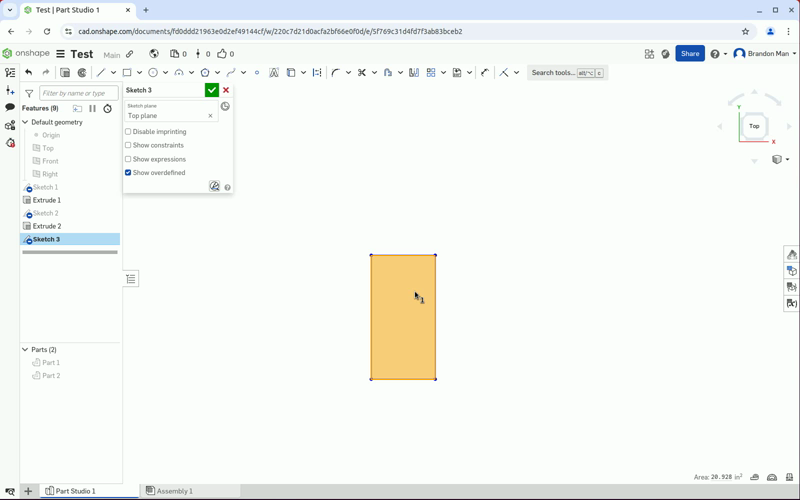
scroll(-6)
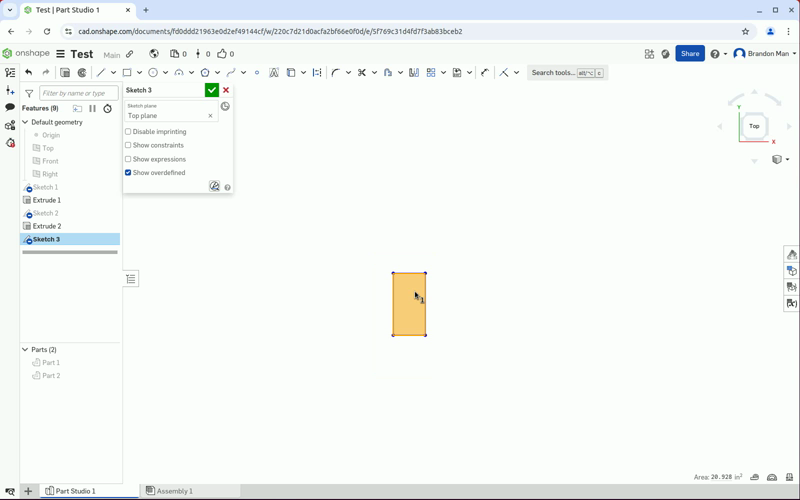
scroll(-6)
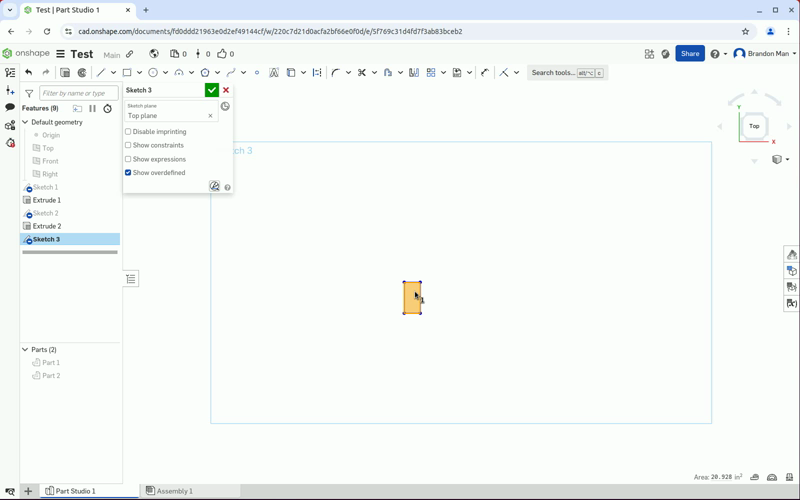
mouse_move(73, 352)
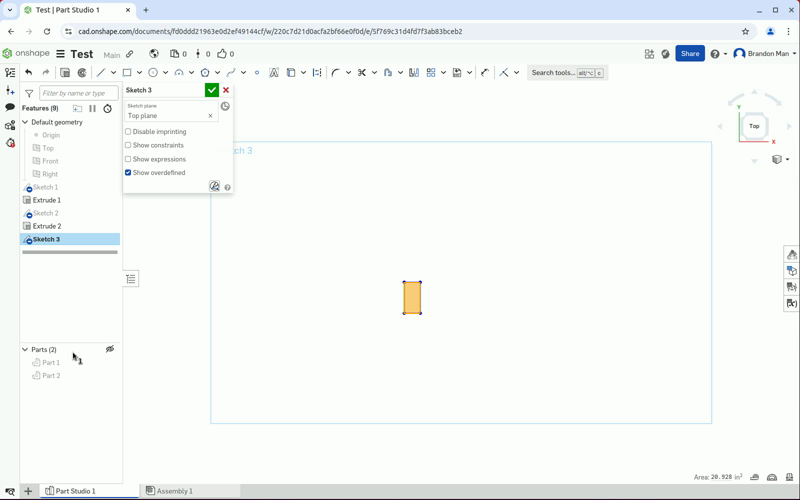
key(shift+y)
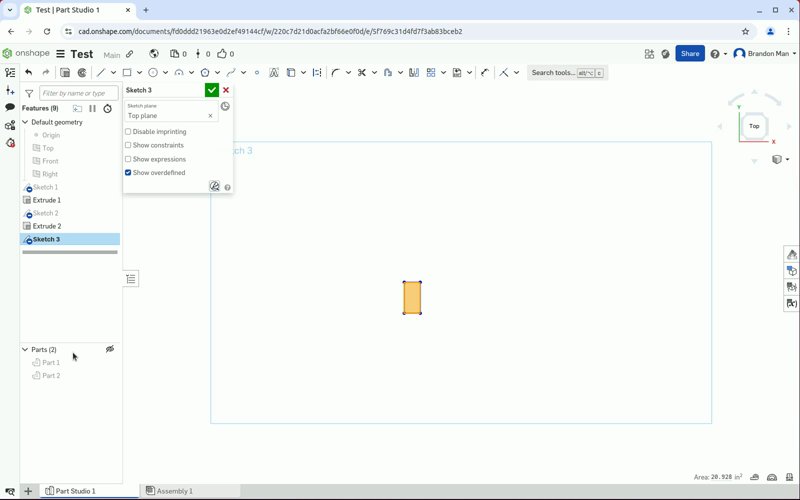
key(shift+e)
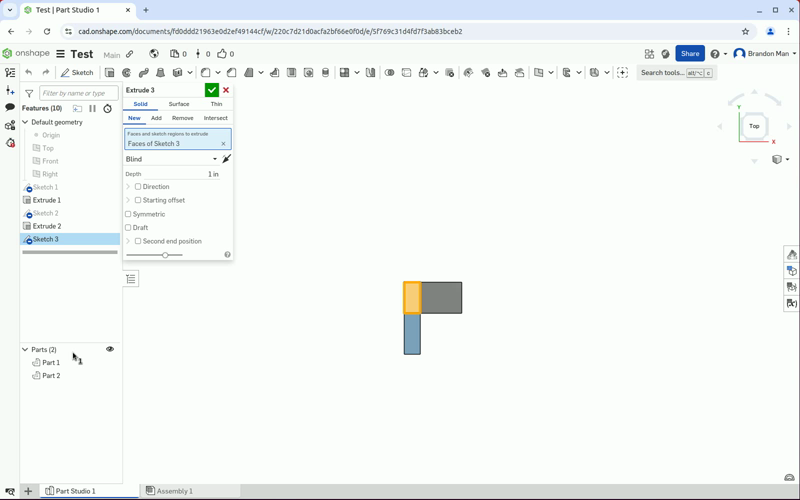
mouse_move(143, 106)
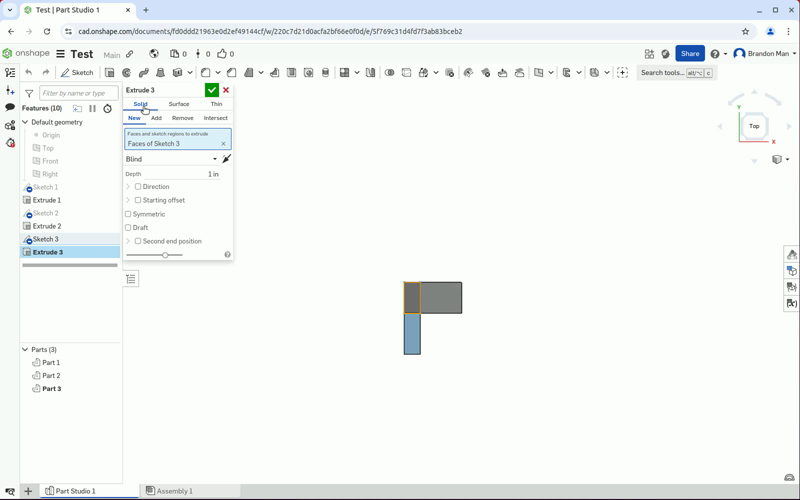
click(143, 106)
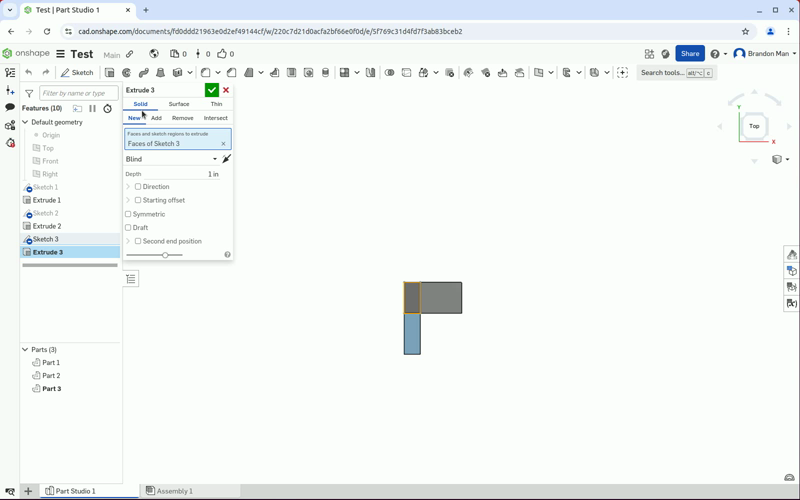
mouse_move(137, 120)
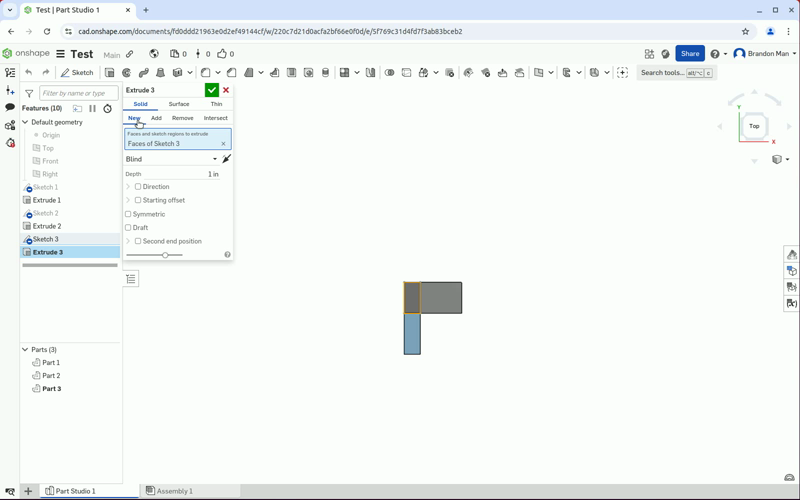
click(137, 120)
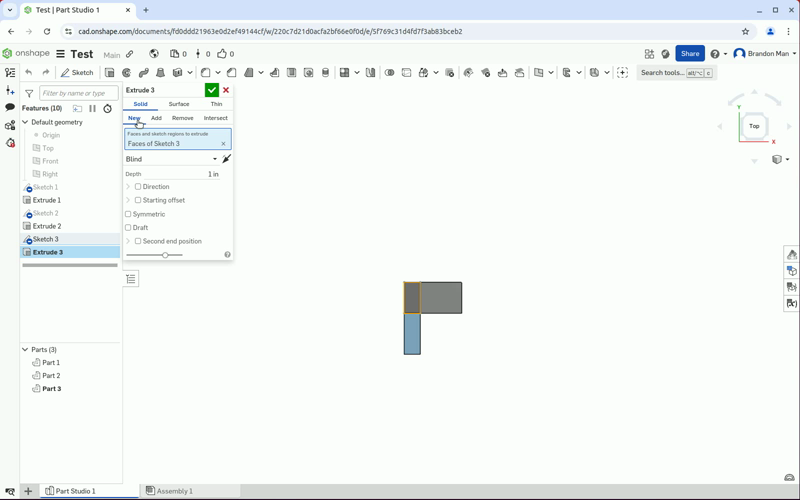
key(tab, 4)
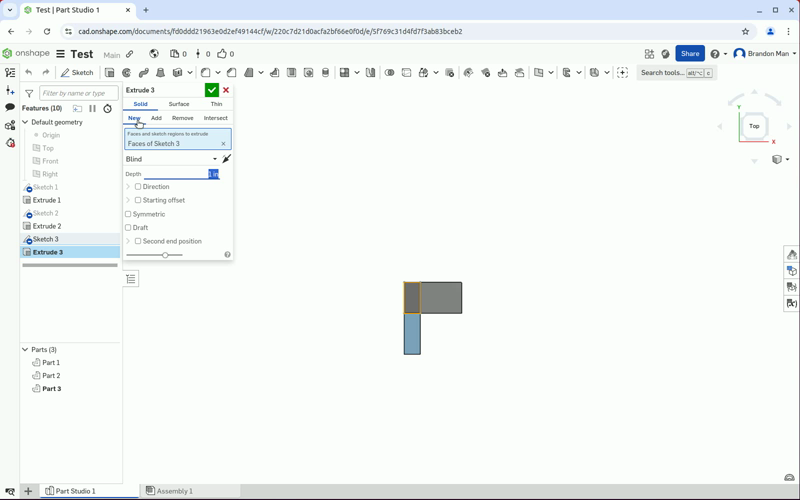
text(12.517)
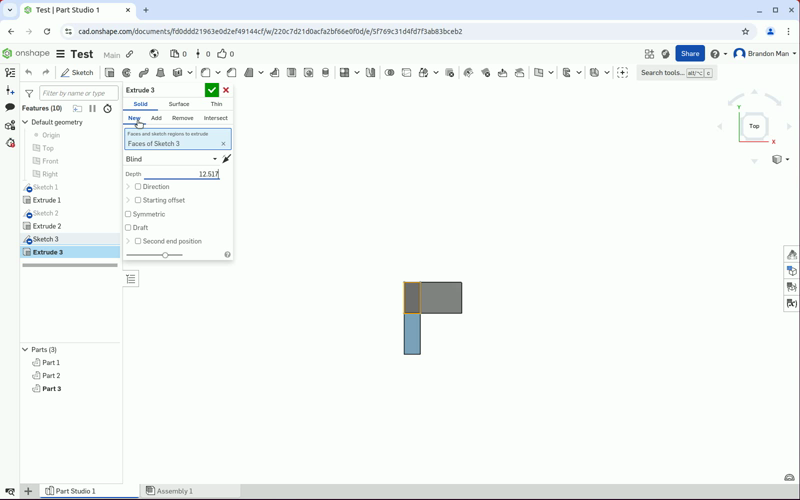
key(enter)
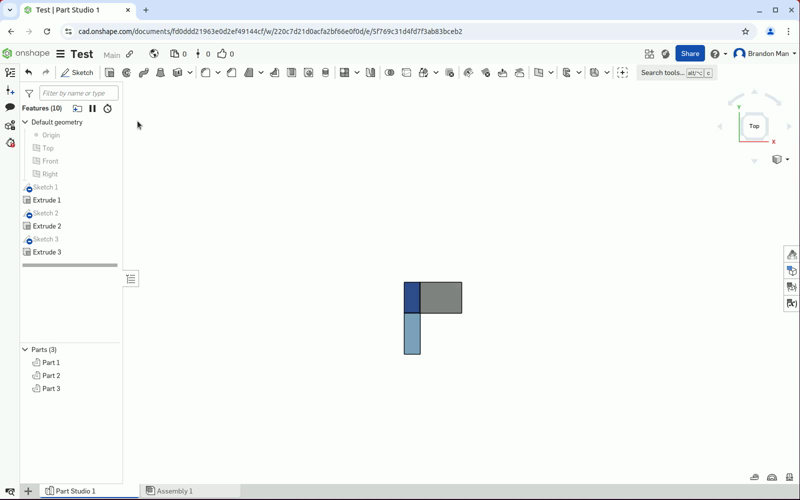
key(shift+h)
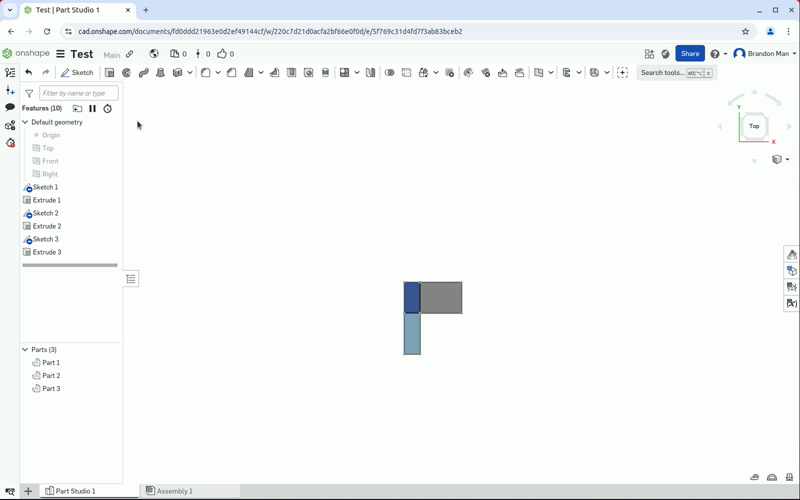
key(shift+h)
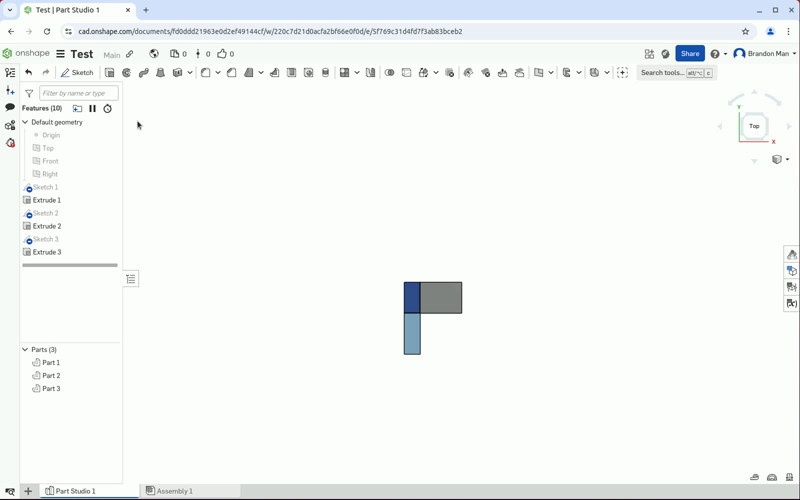
mouse_move(73, 189)
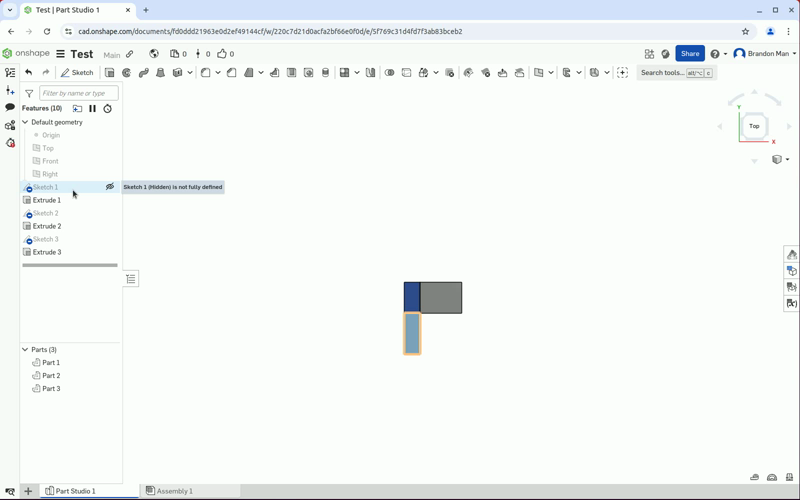
click(73, 189)
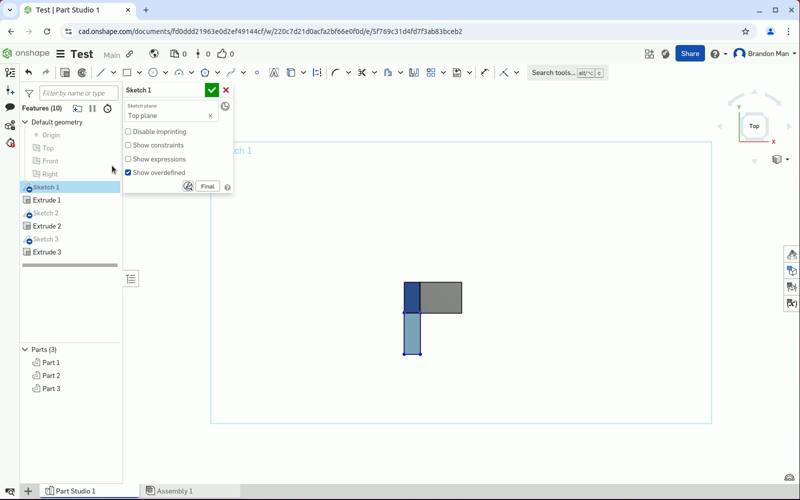
mouse_move(229, 92)
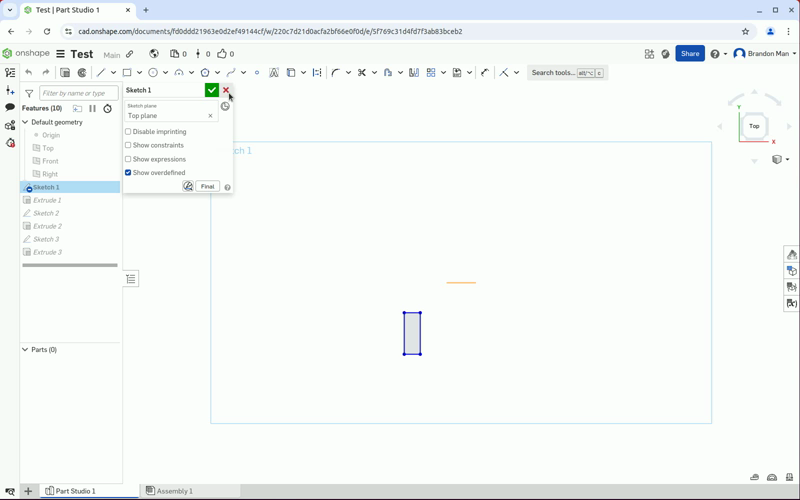
click(229, 92)
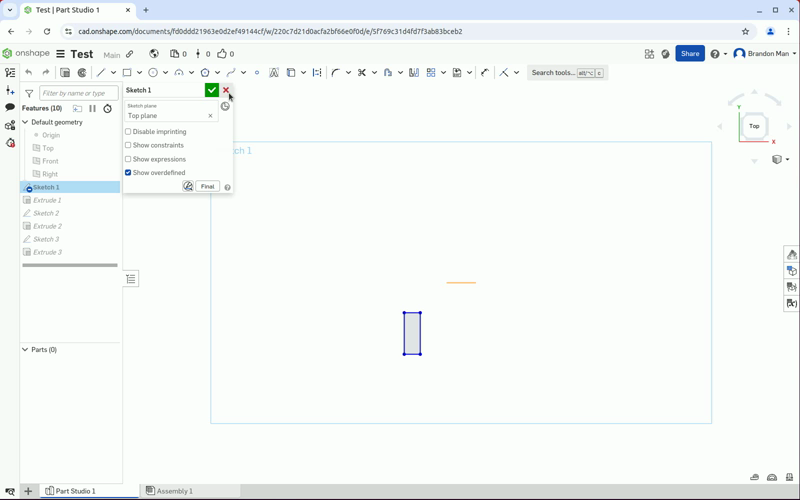
key(shift+s)
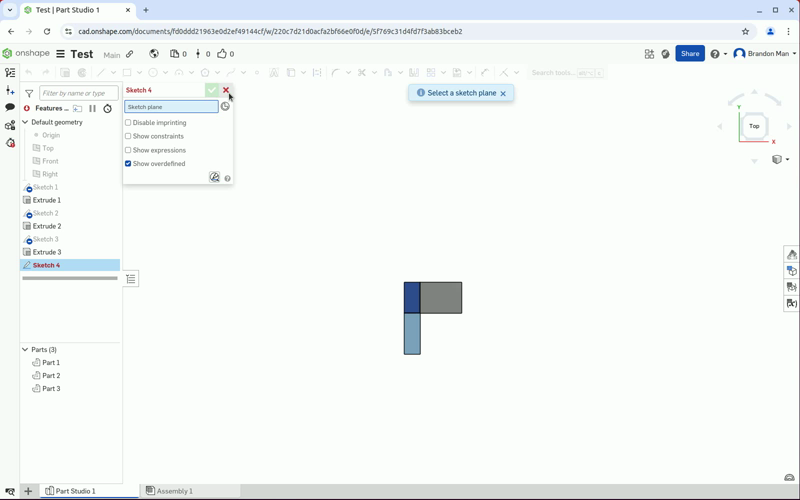
mouse_move(73, 150)
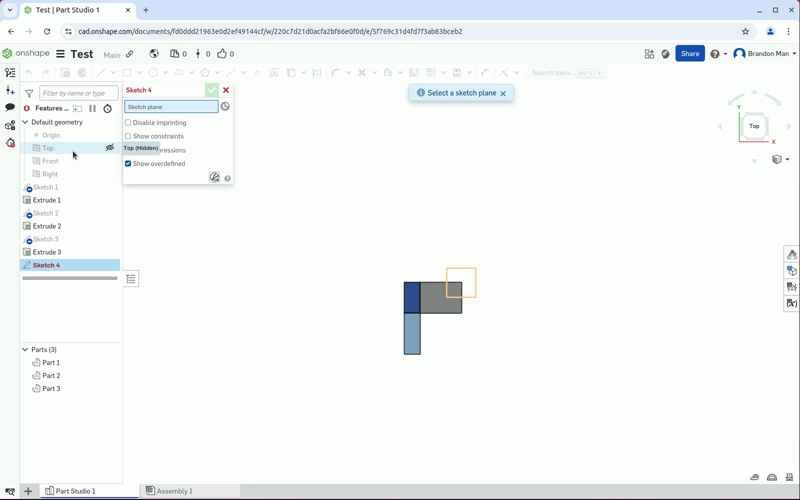
click(73, 150)
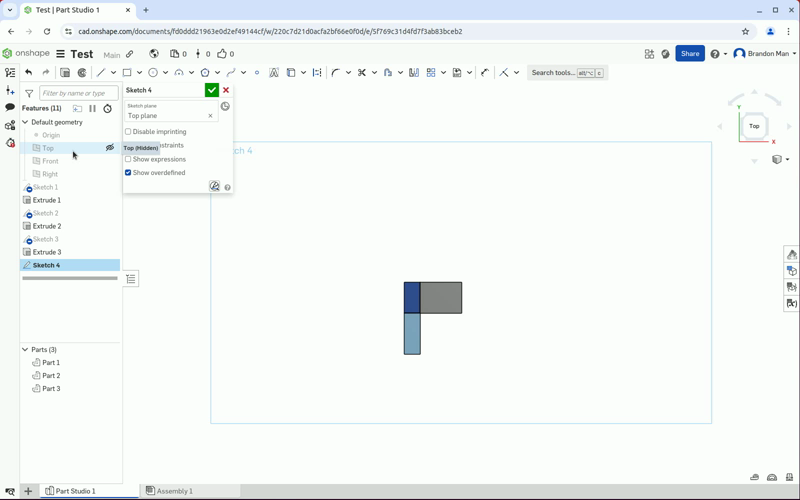
mouse_move(73, 352)
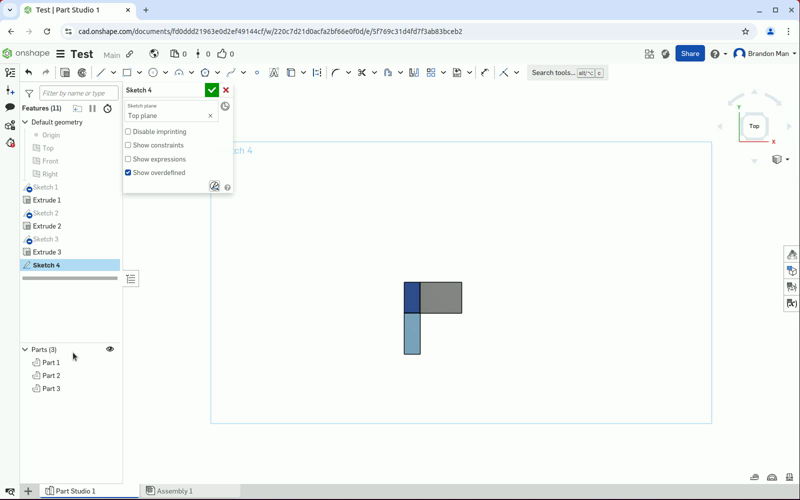
key(y)
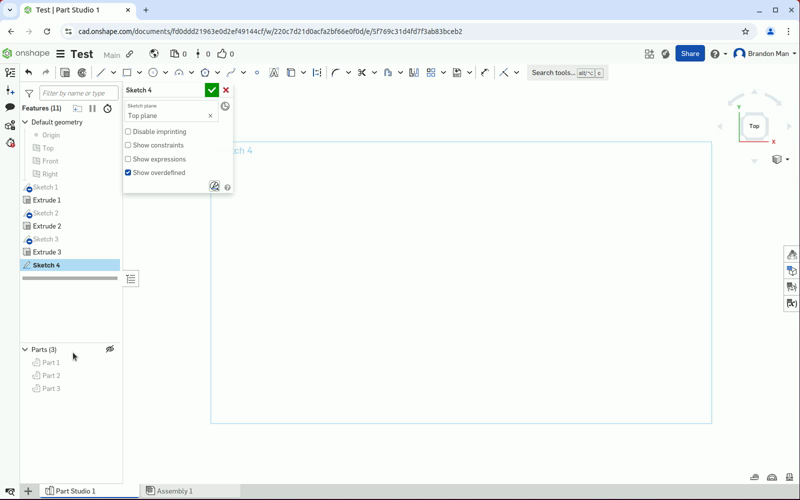
key(l)
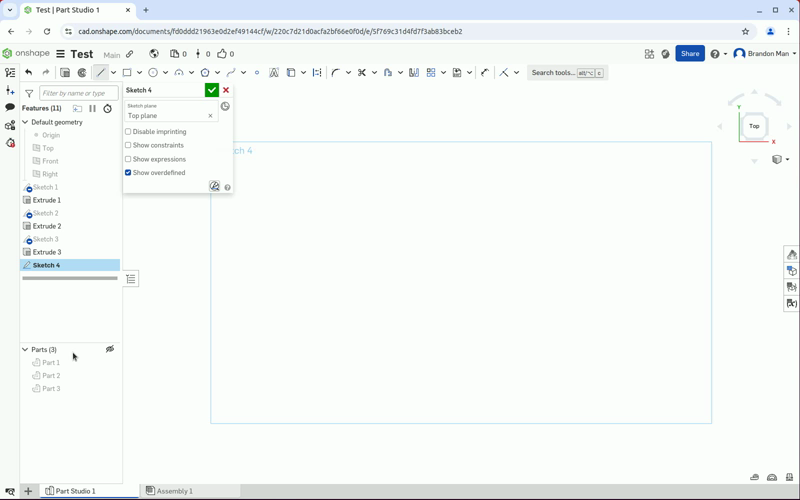
key_down(shift)
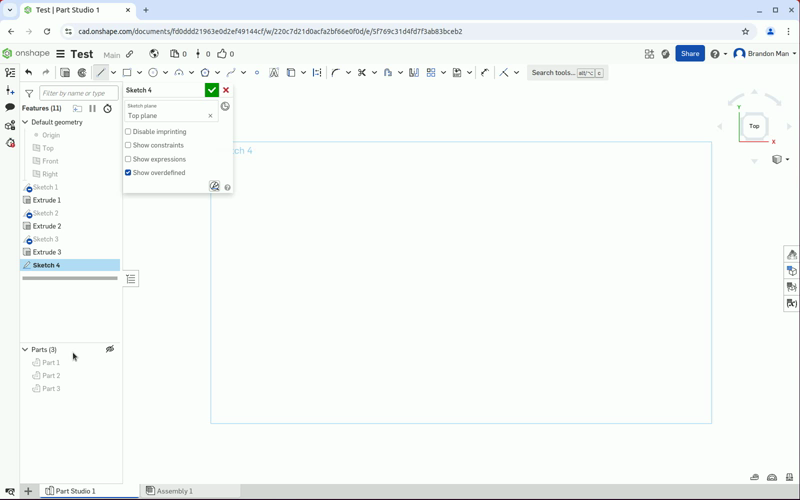
mouse_move(404, 395)
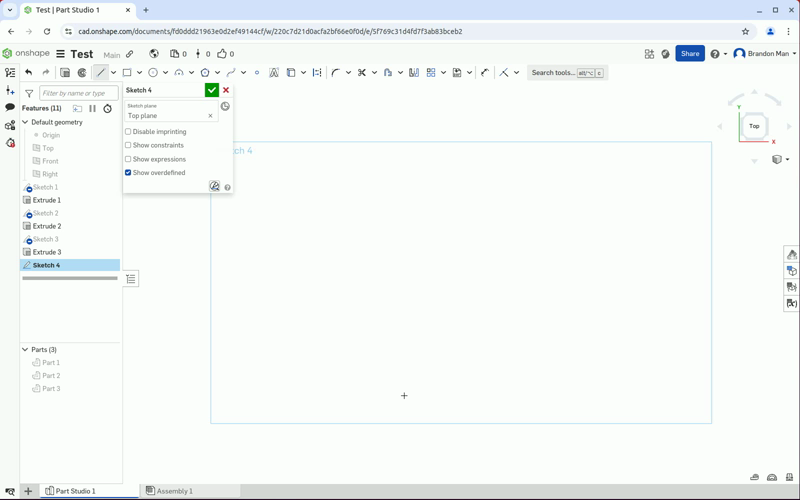
click(404, 395)
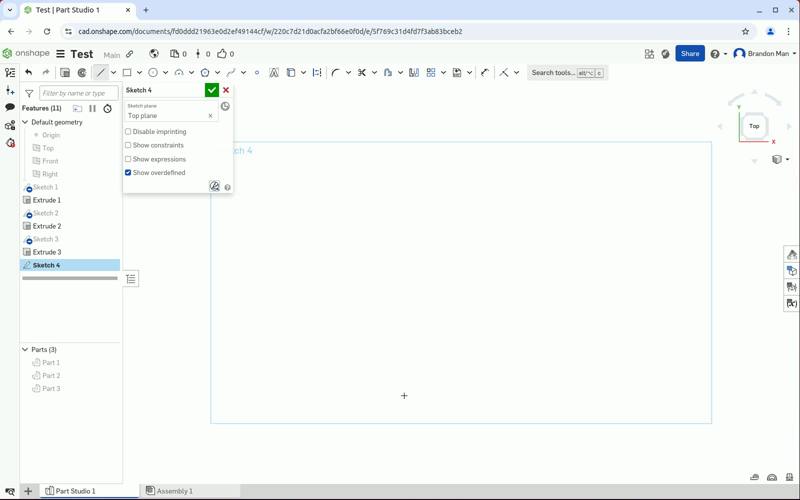
key_up(shift)
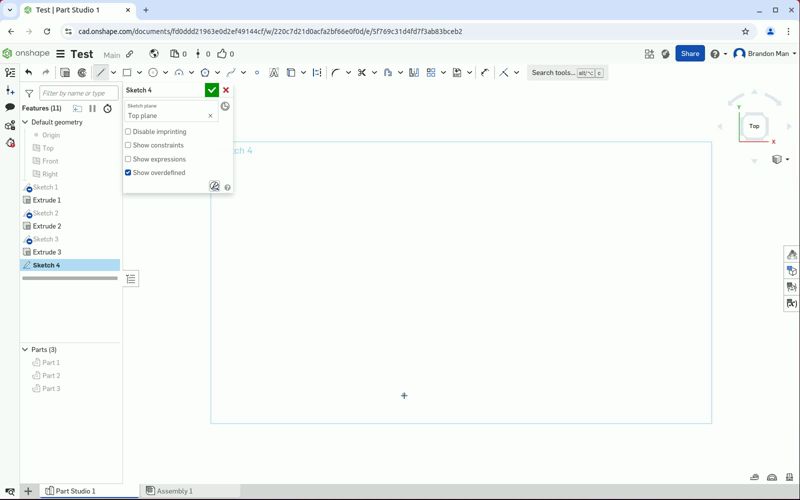
key_down(shift)
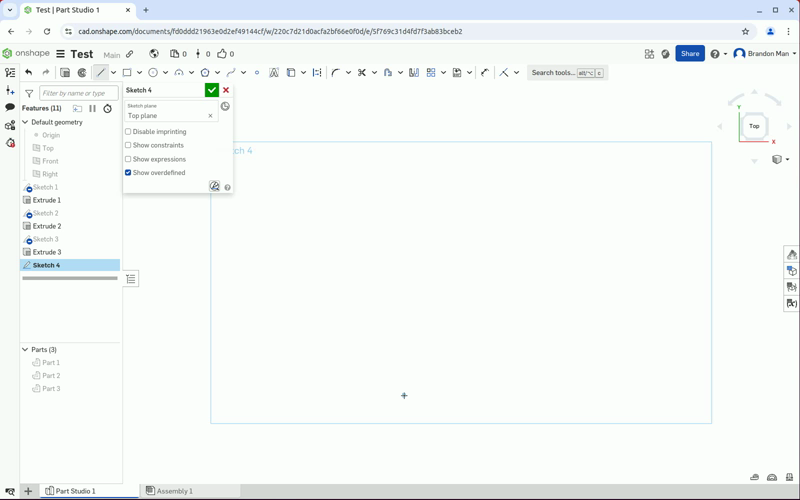
mouse_move(434, 395)
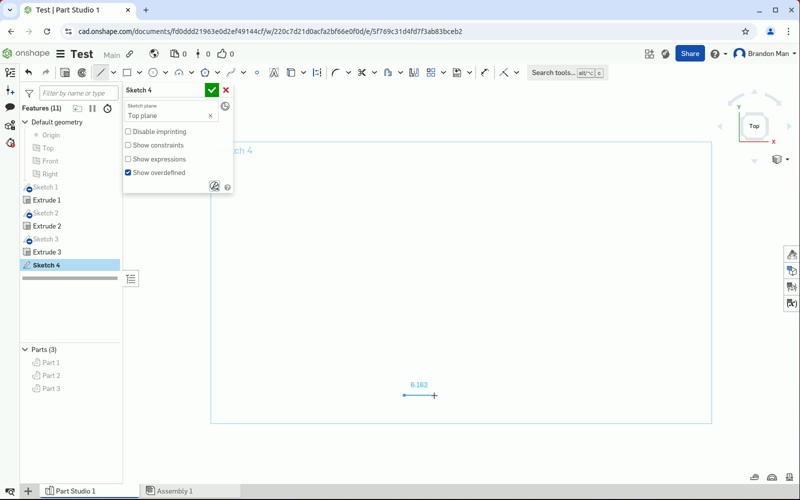
mouse_move(420, 395)
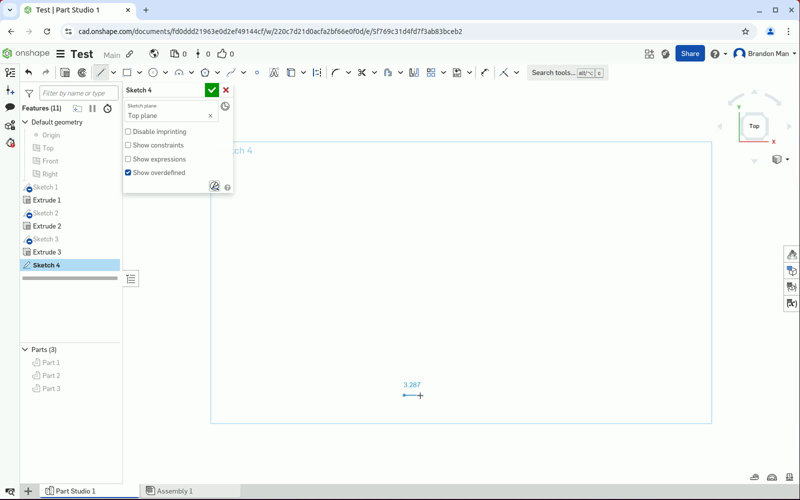
click(420, 395)
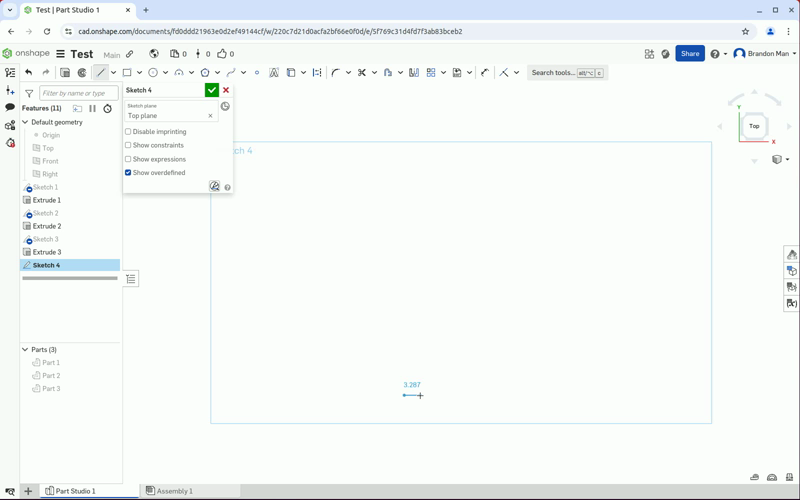
key_up(shift)
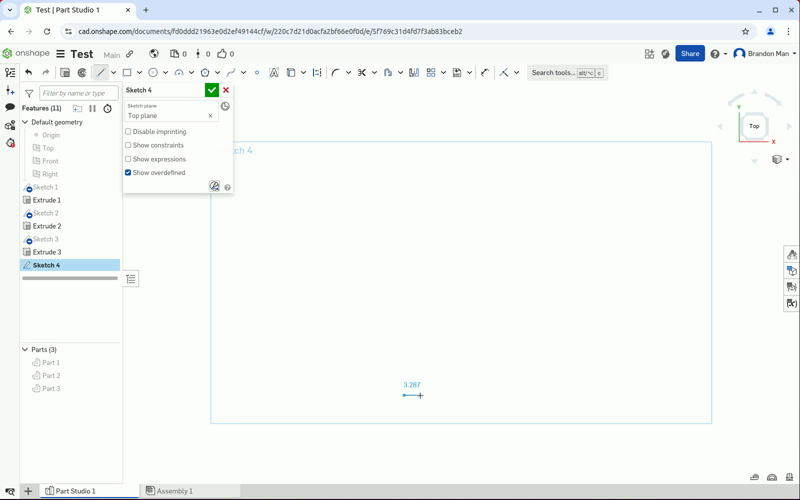
key_down(shift)
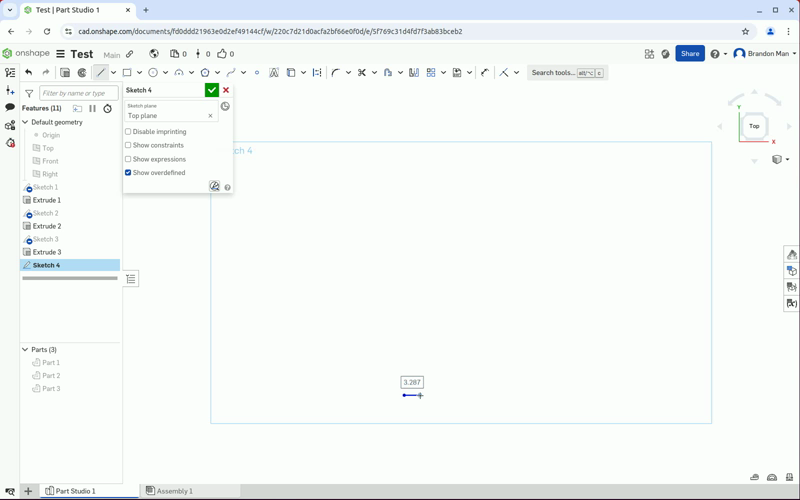
mouse_move(450, 395)
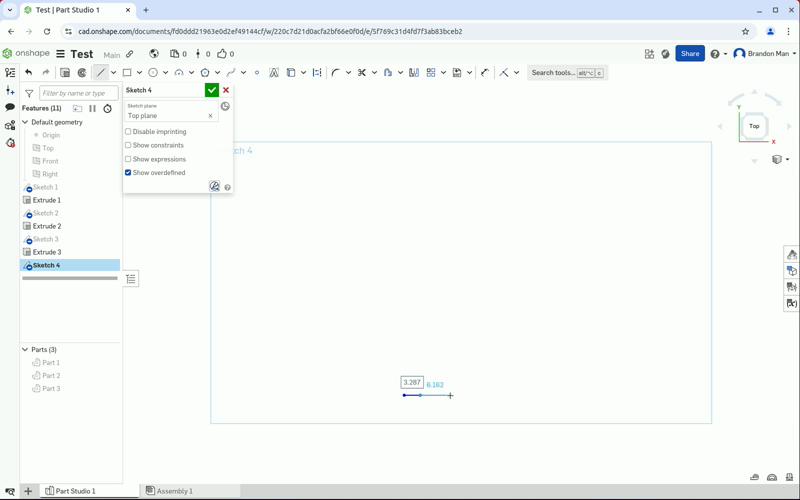
mouse_move(460, 353)
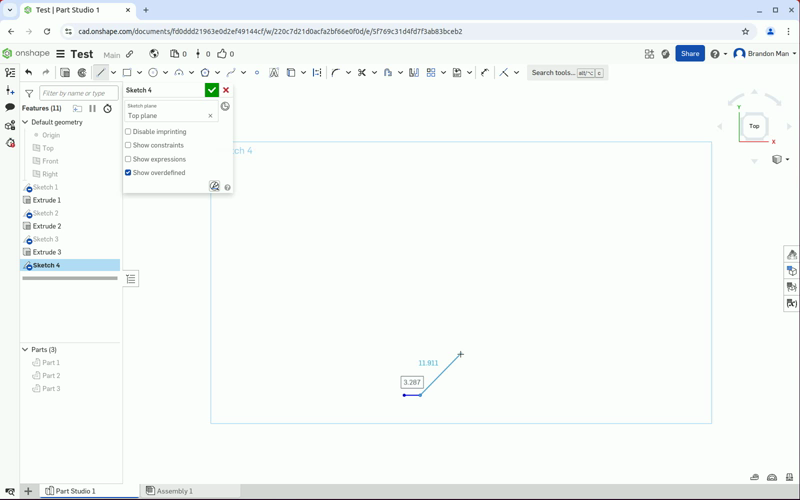
click(460, 353)
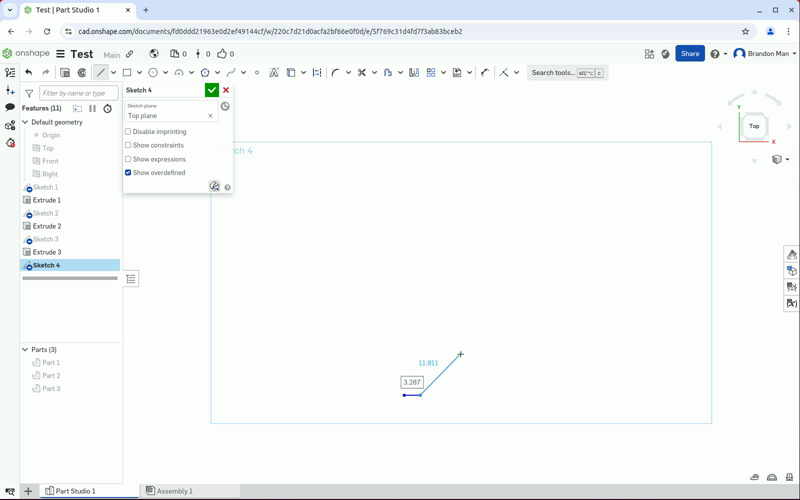
key_up(shift)
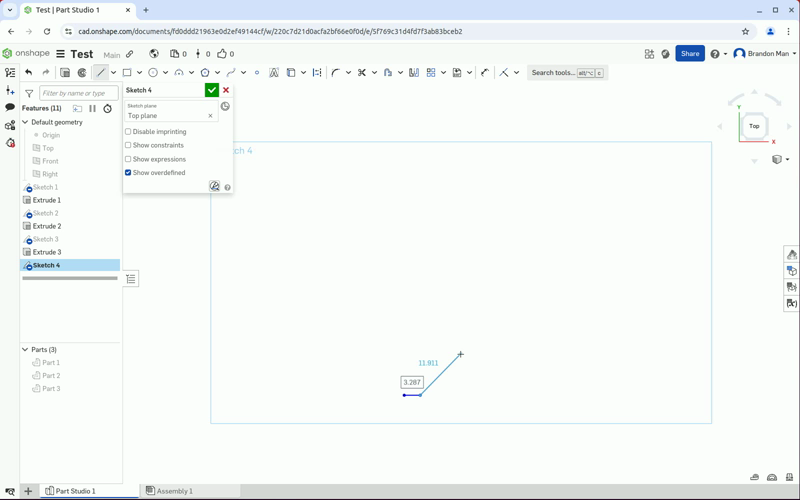
key_down(shift)
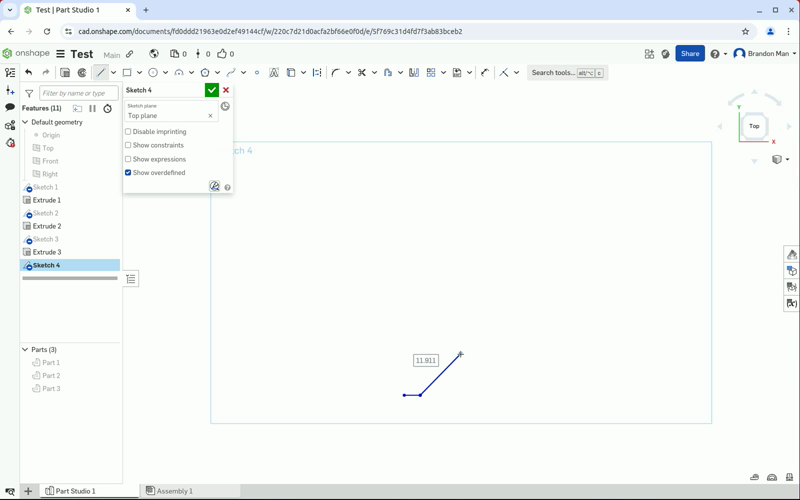
mouse_move(490, 353)
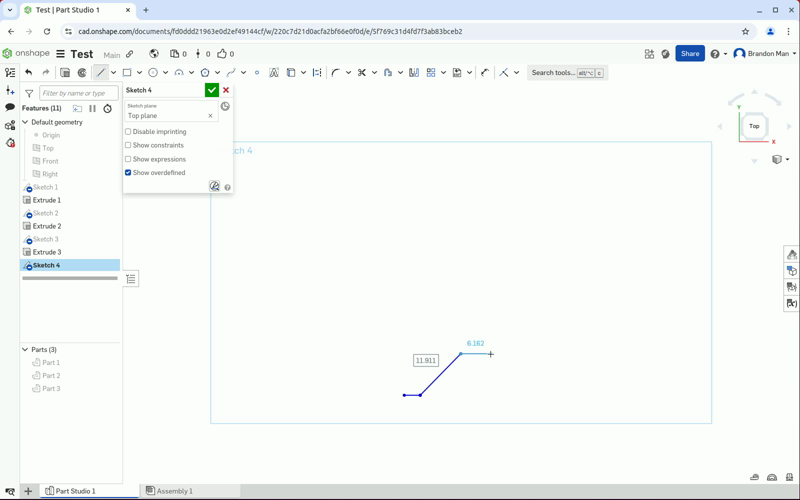
mouse_move(460, 313)
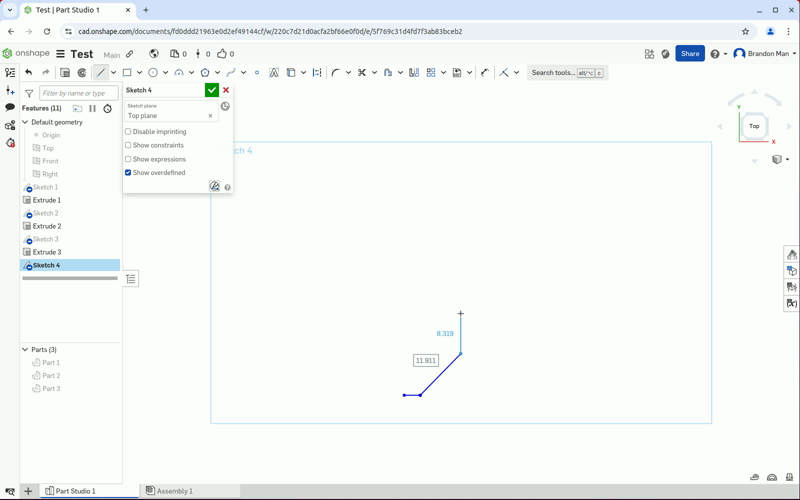
click(460, 313)
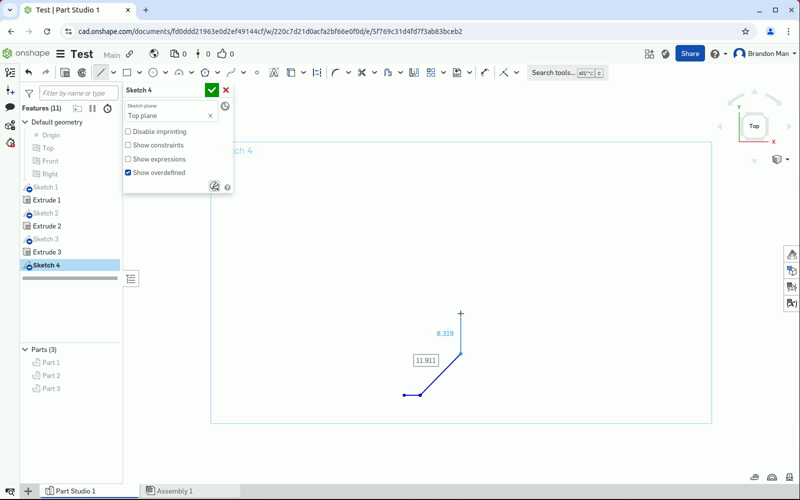
key_up(shift)
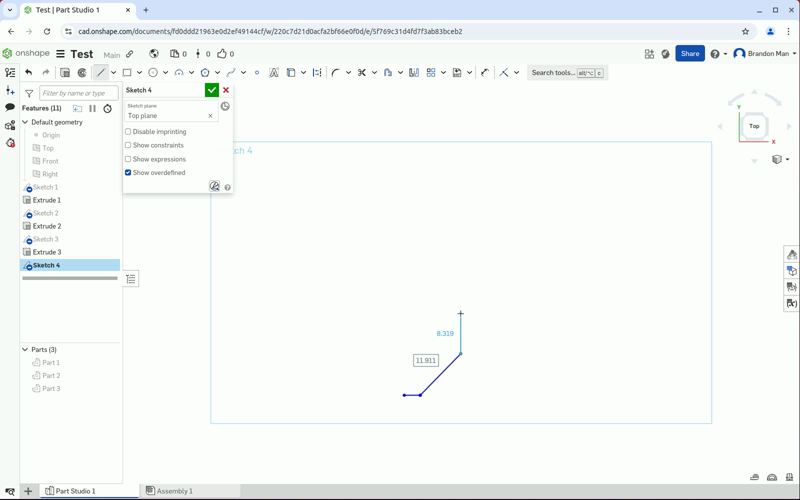
key_down(shift)
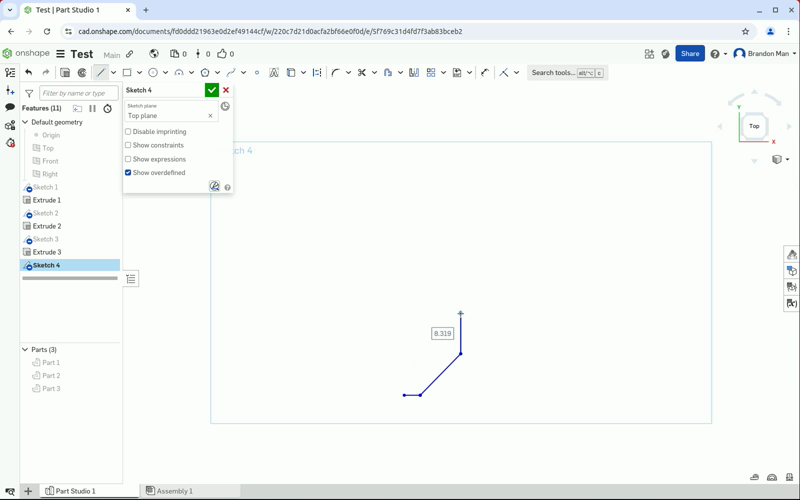
mouse_move(490, 313)
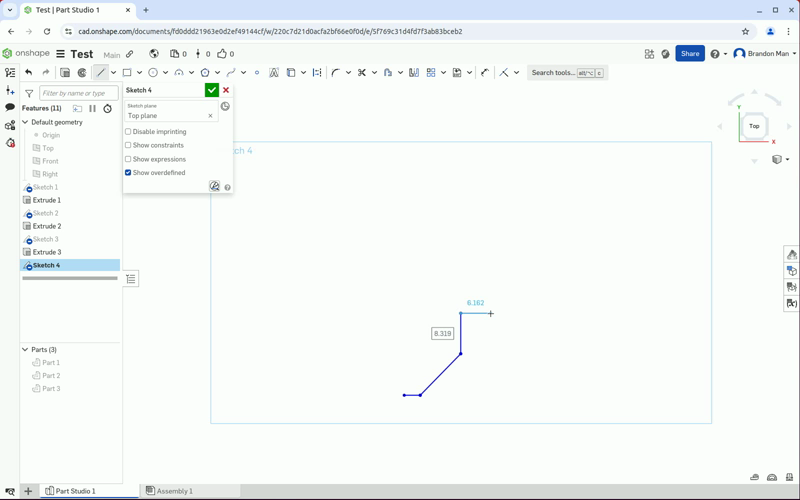
mouse_move(420, 313)
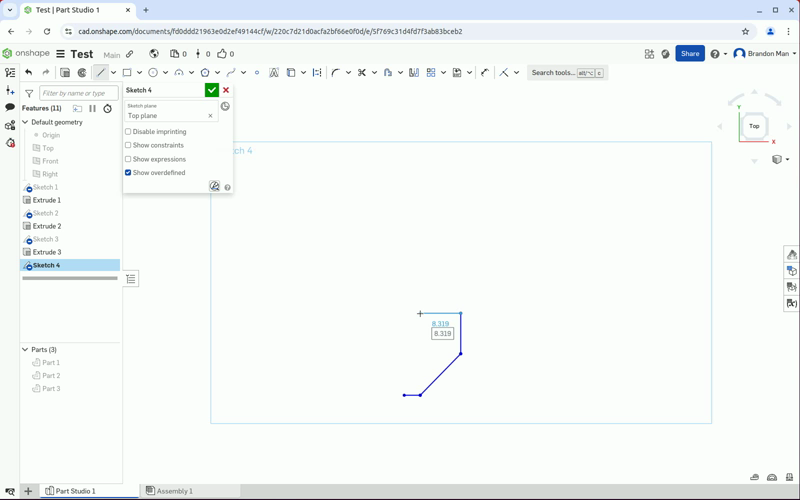
click(420, 313)
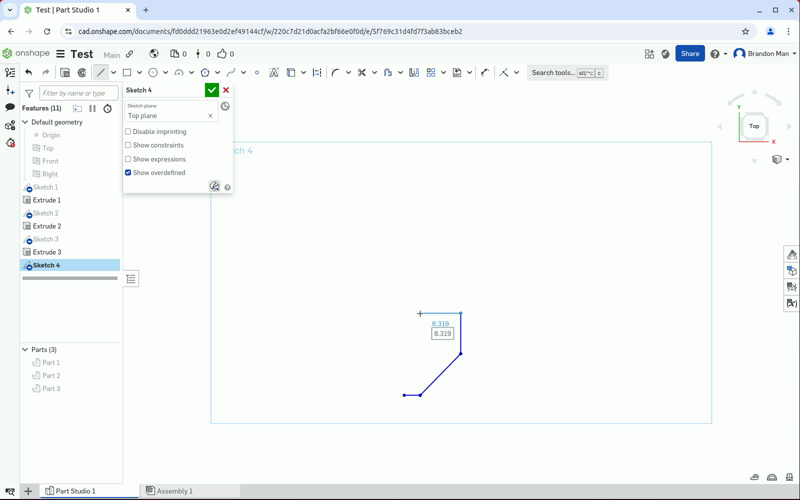
key_up(shift)
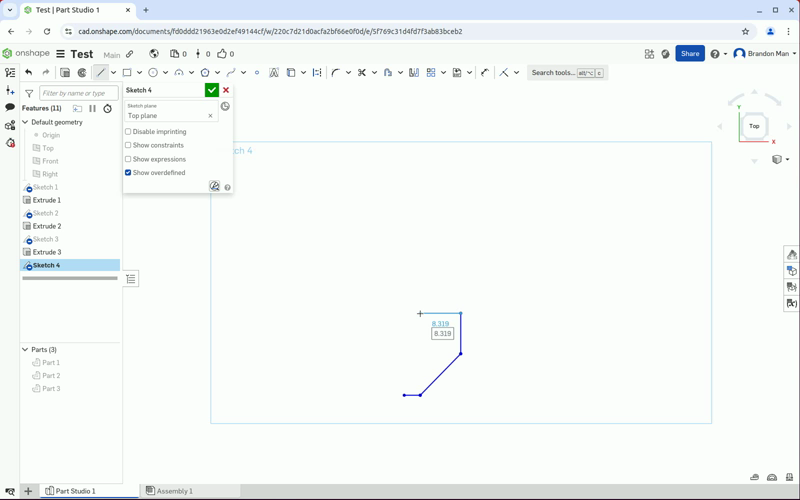
key_down(shift)
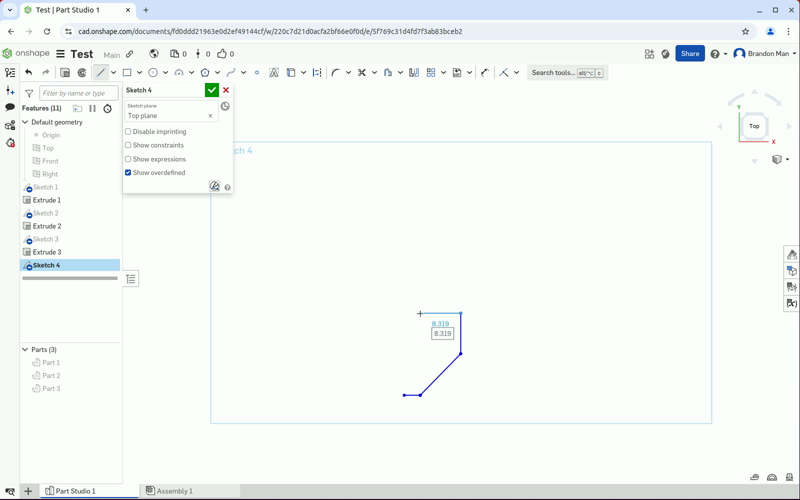
mouse_move(450, 313)
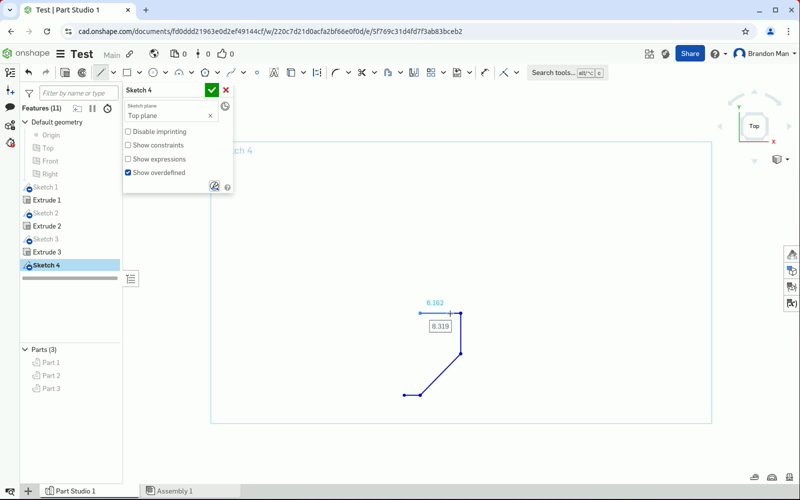
mouse_move(420, 353)
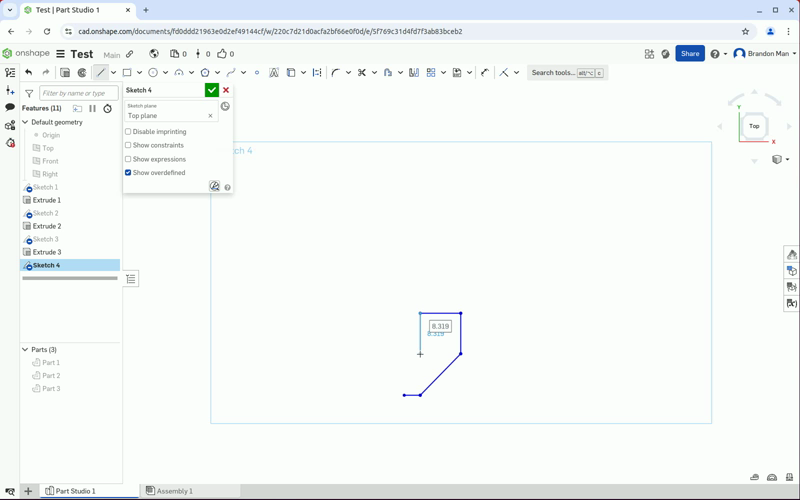
click(420, 353)
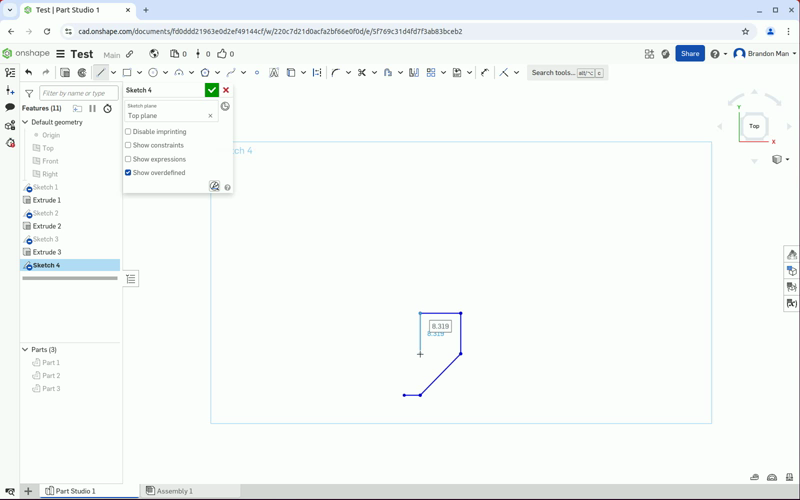
key_up(shift)
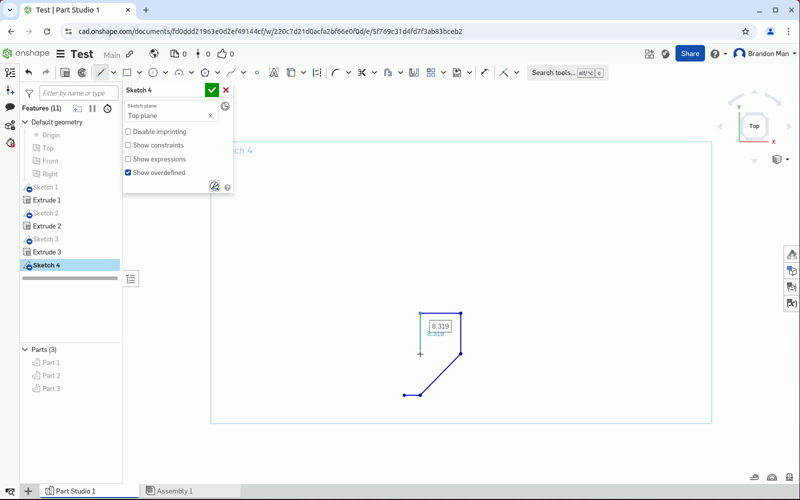
key_down(shift)
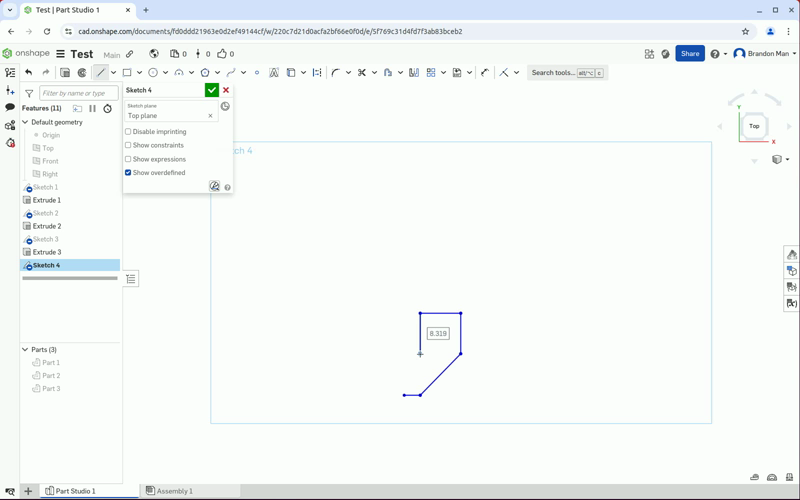
mouse_move(450, 353)
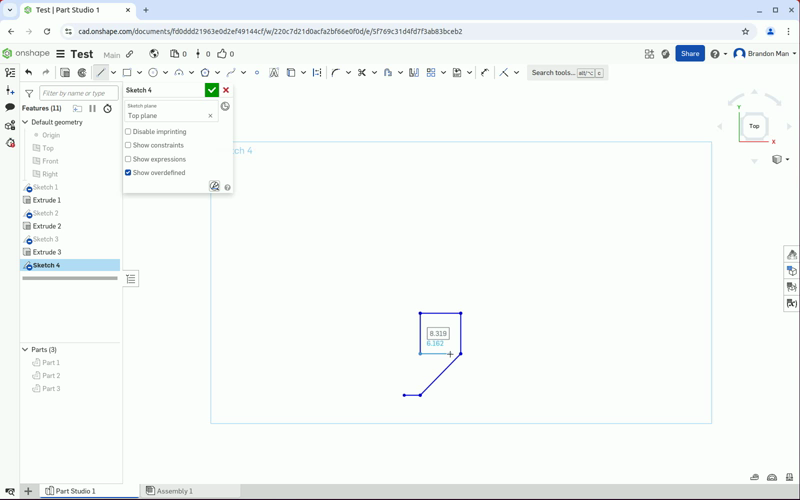
mouse_move(404, 353)
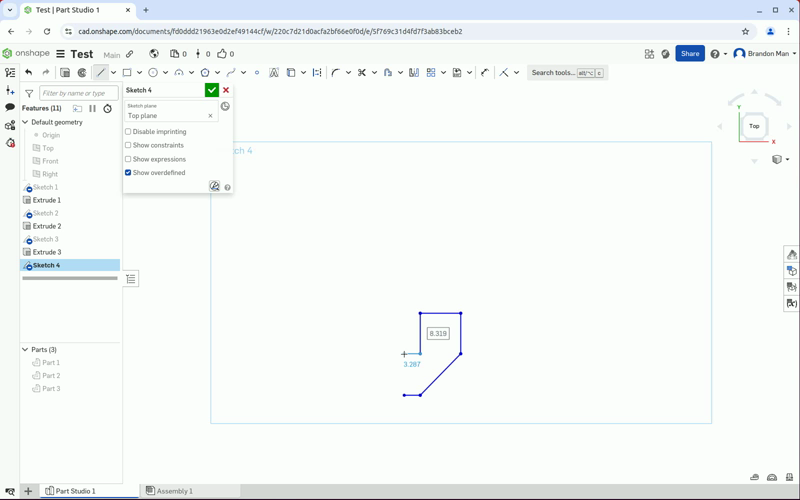
click(404, 353)
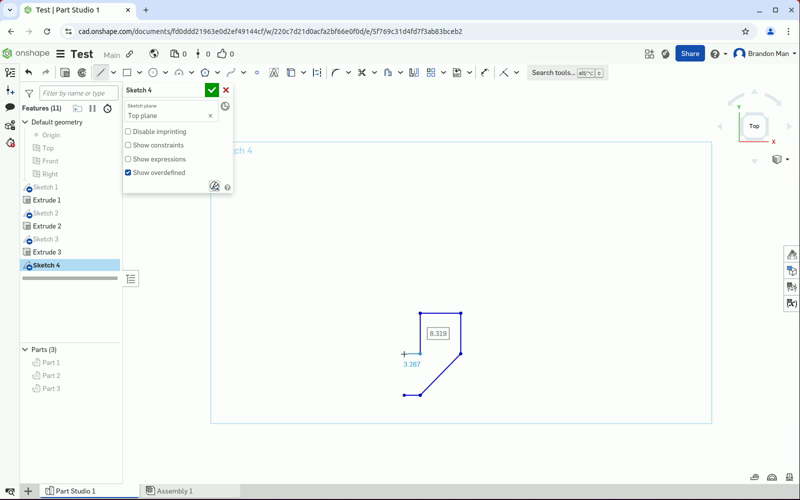
key_up(shift)
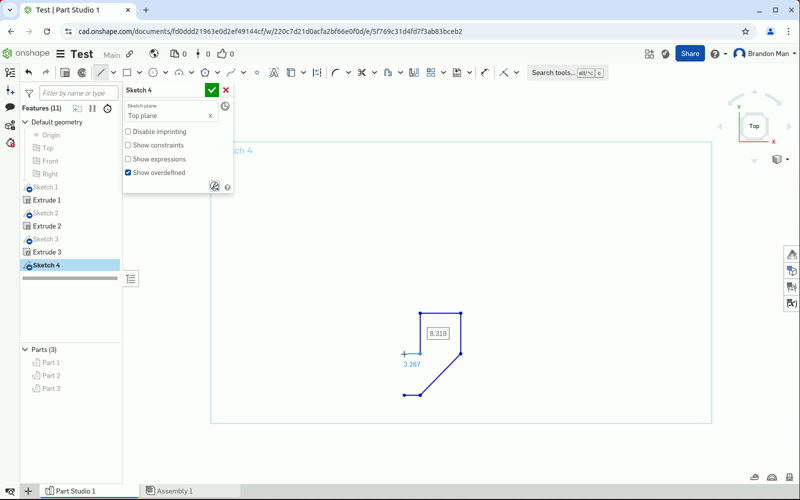
mouse_move(434, 353)
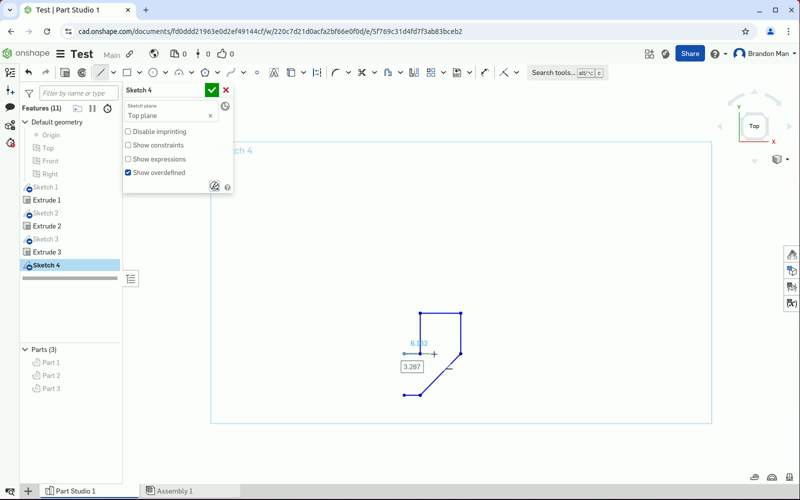
key_down(shift)
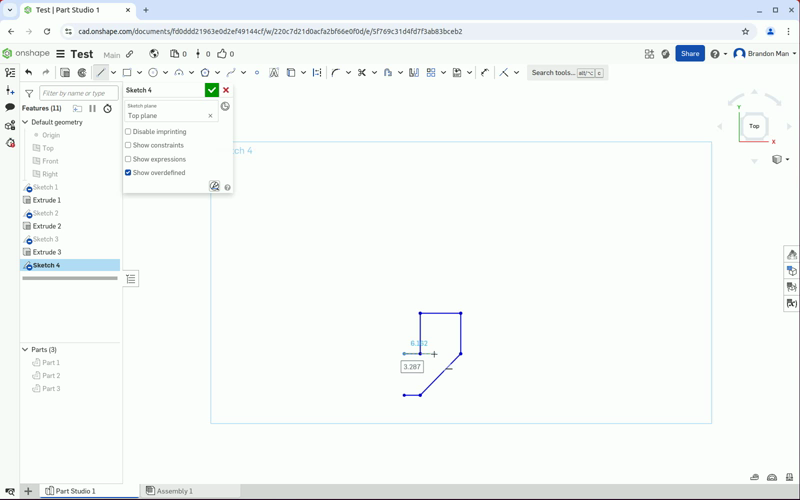
mouse_move(404, 395)
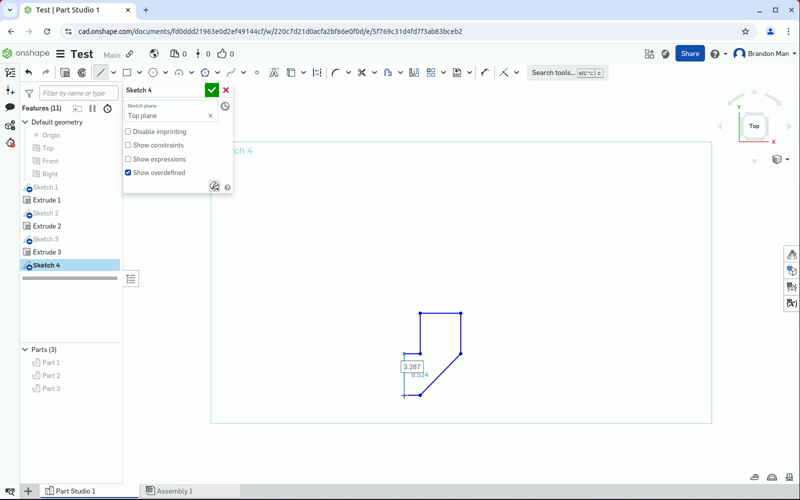
key_up(shift)
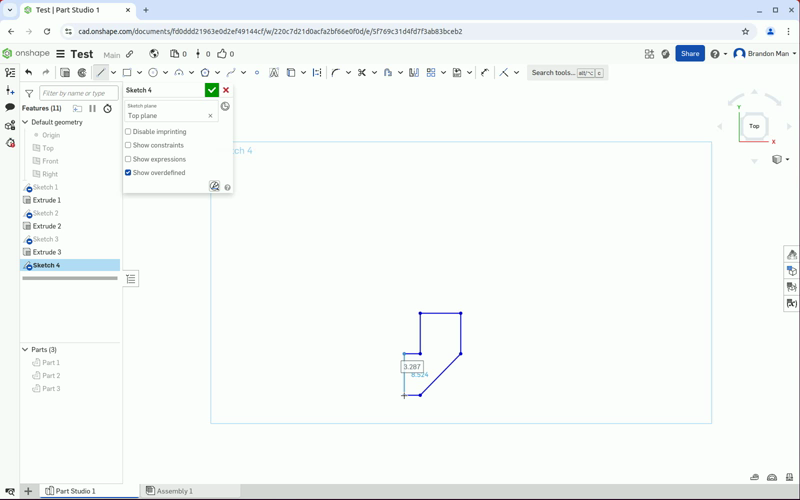
click(404, 395)
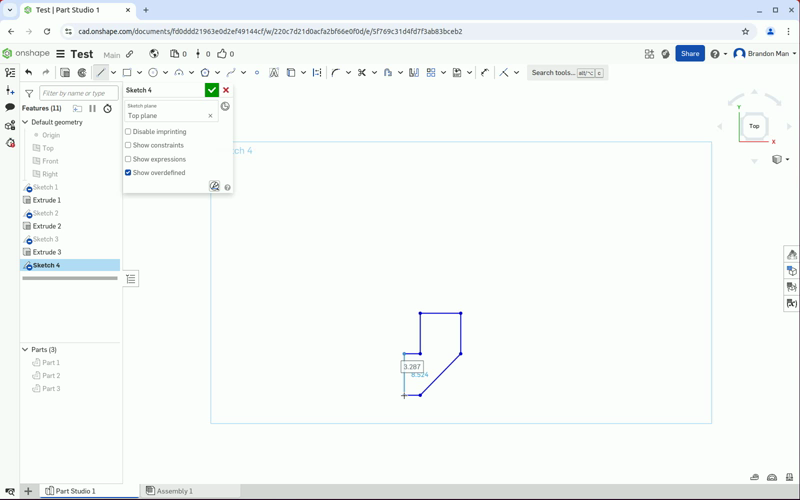
key(esc)
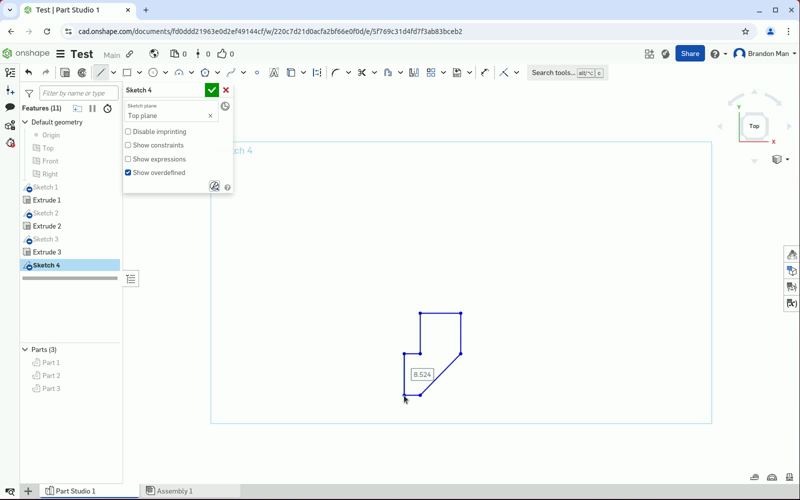
mouse_move(419, 390)
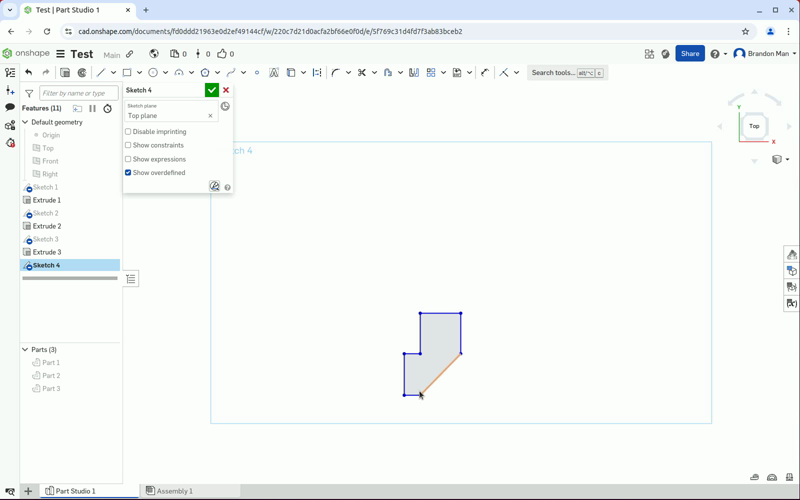
click(419, 390)
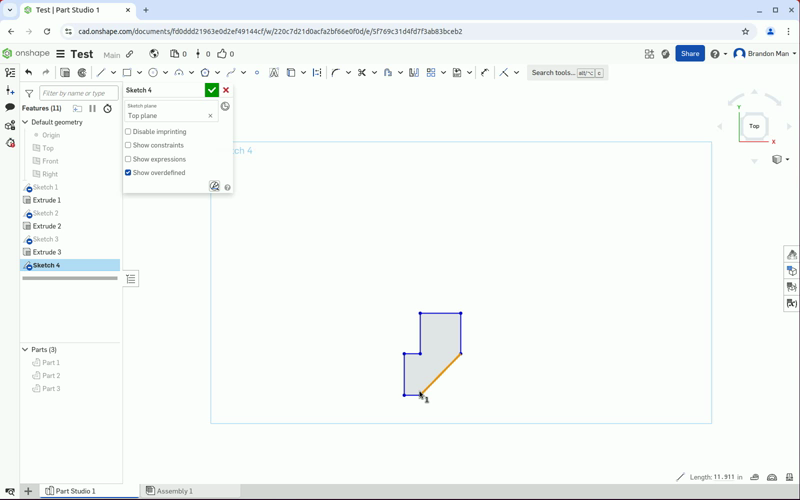
mouse_move(73, 352)
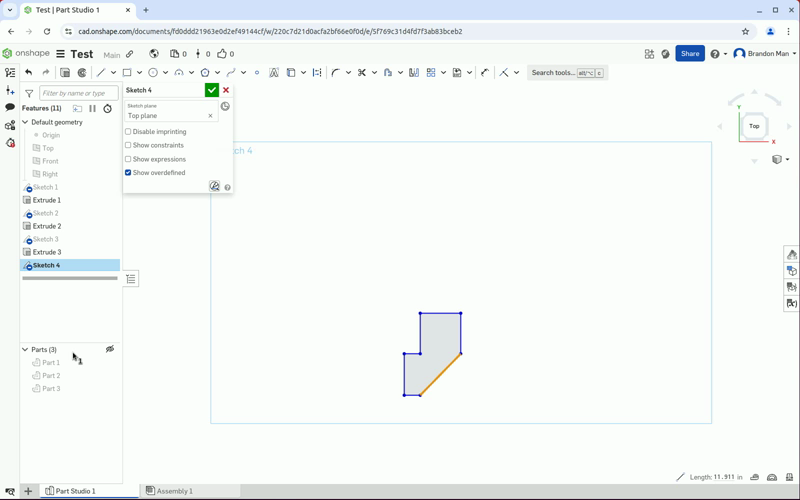
key(shift+y)
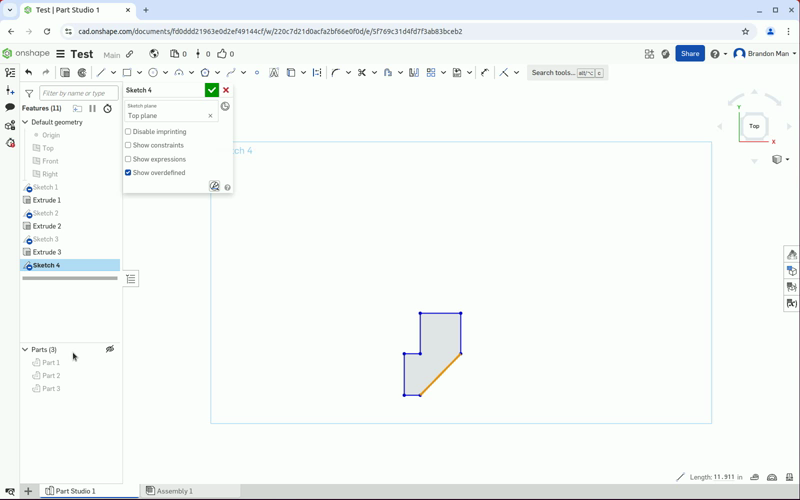
key(shift+e)
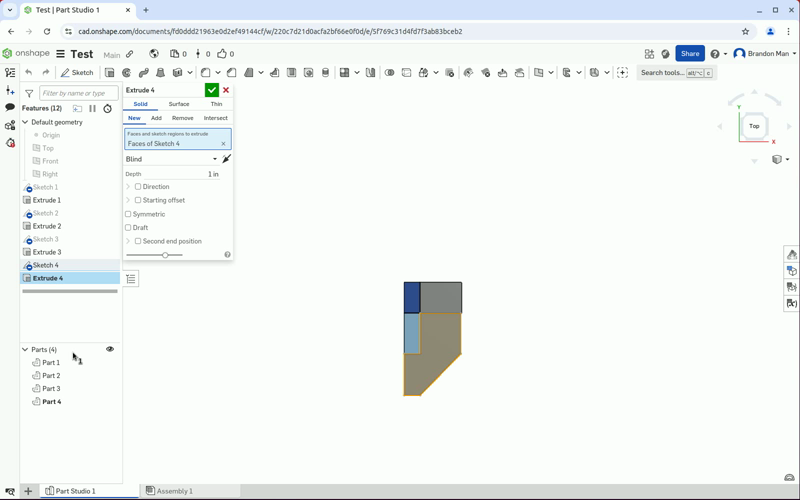
mouse_move(143, 106)
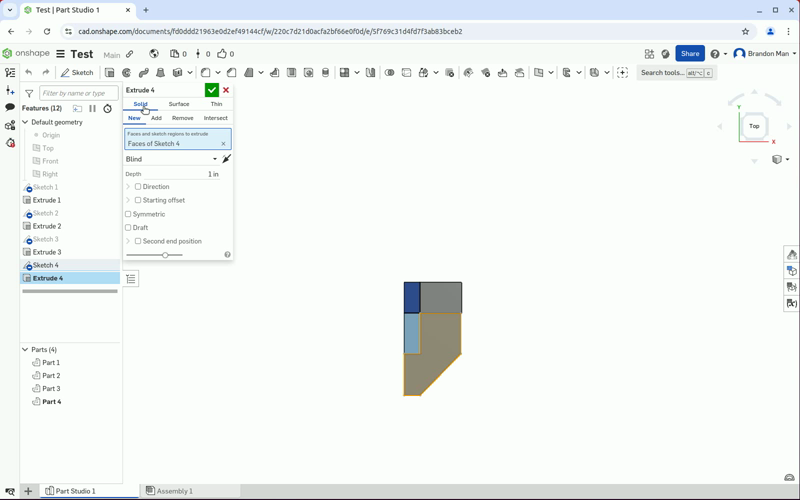
click(143, 106)
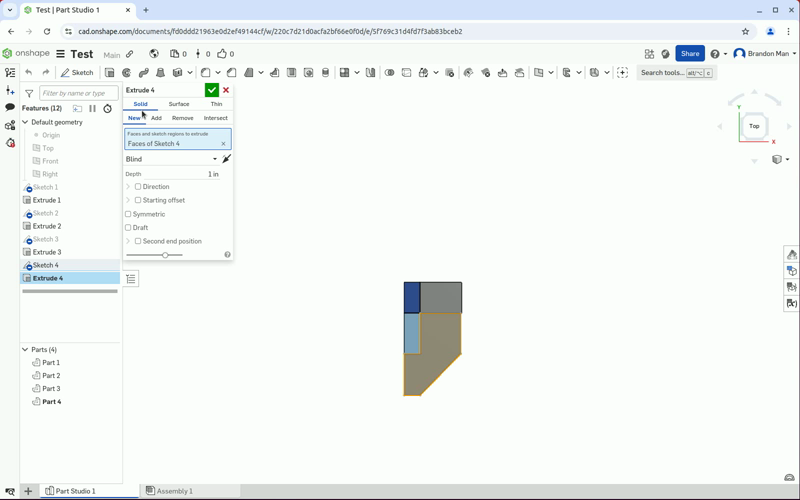
mouse_move(137, 120)
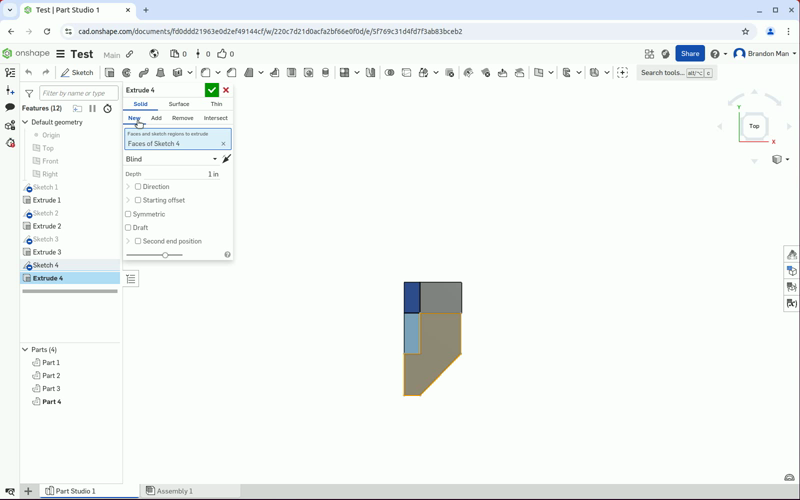
click(137, 120)
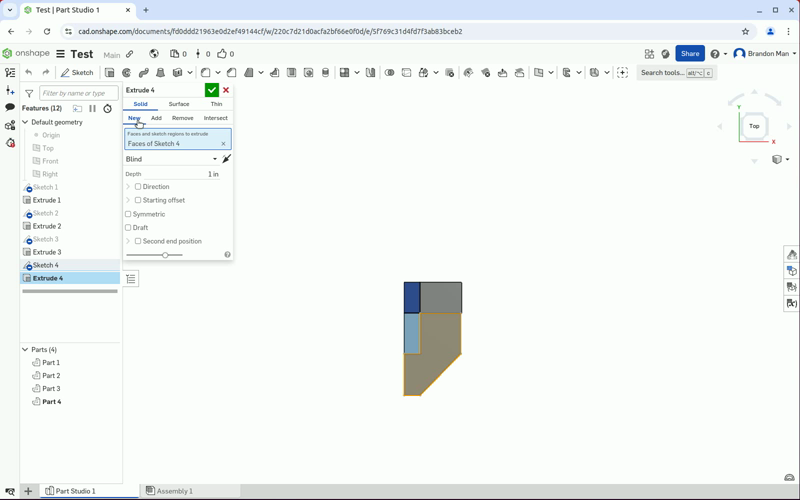
key(tab, 4)
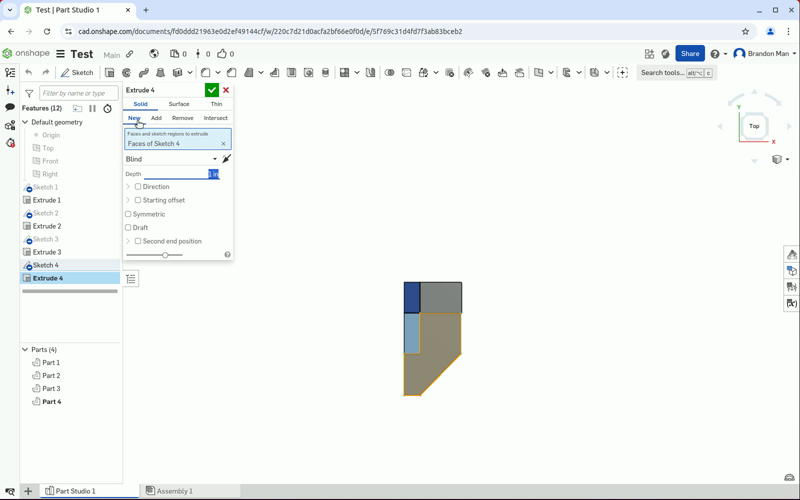
text(5.296)
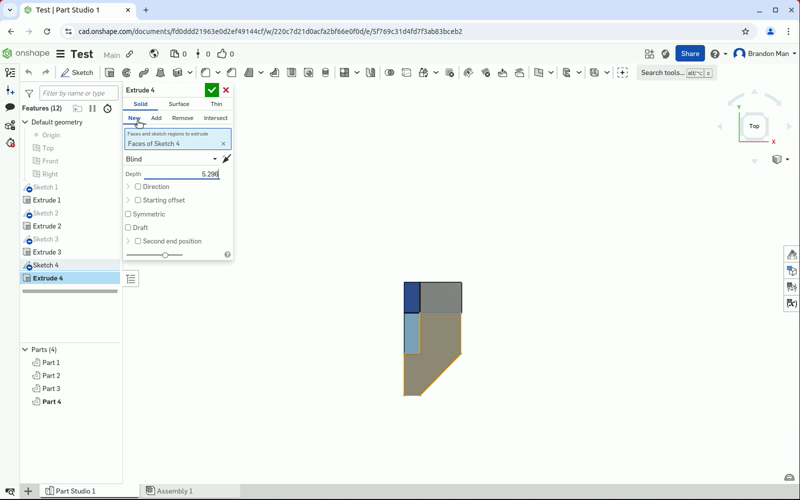
key(enter)
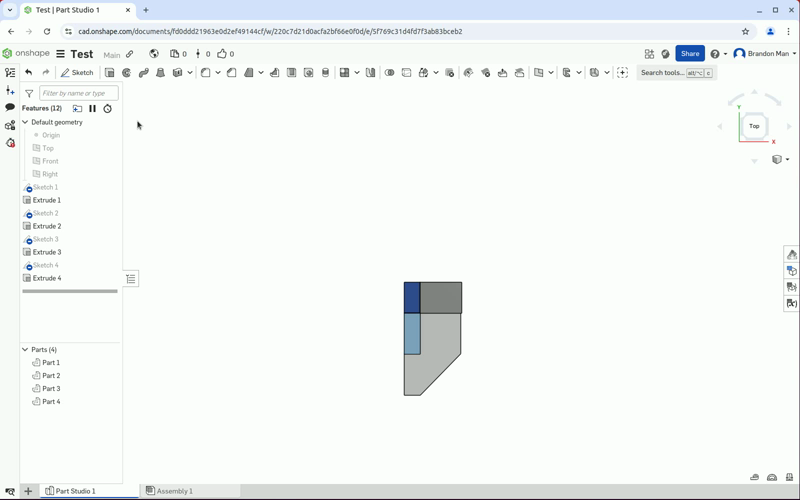
key(shift+h)
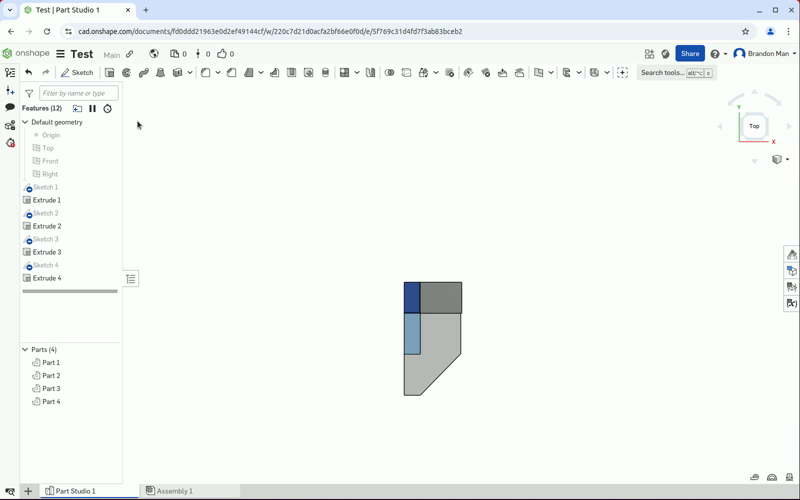
key(shift+h)
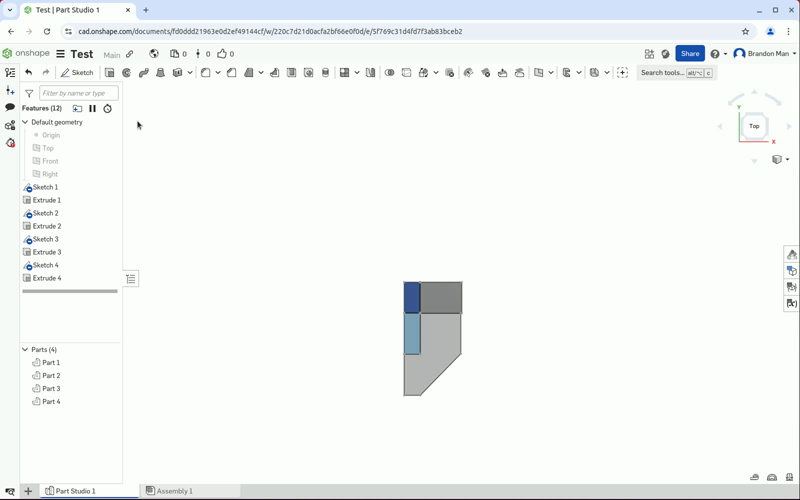
key(shift+7)
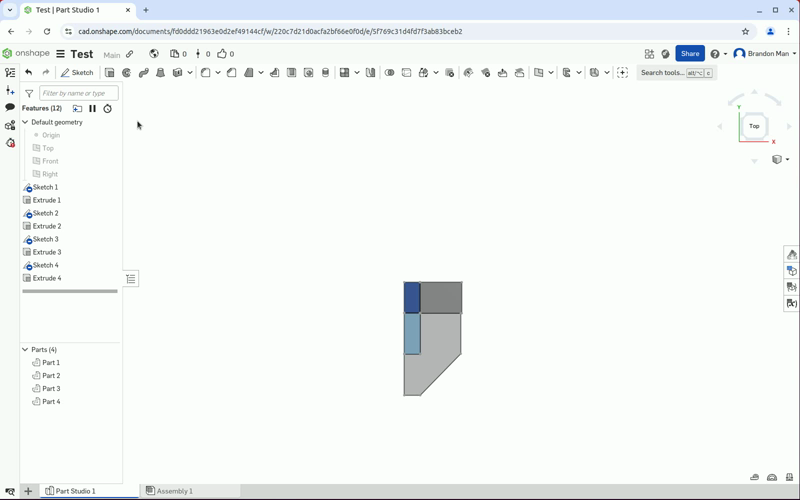
key(up, 3)
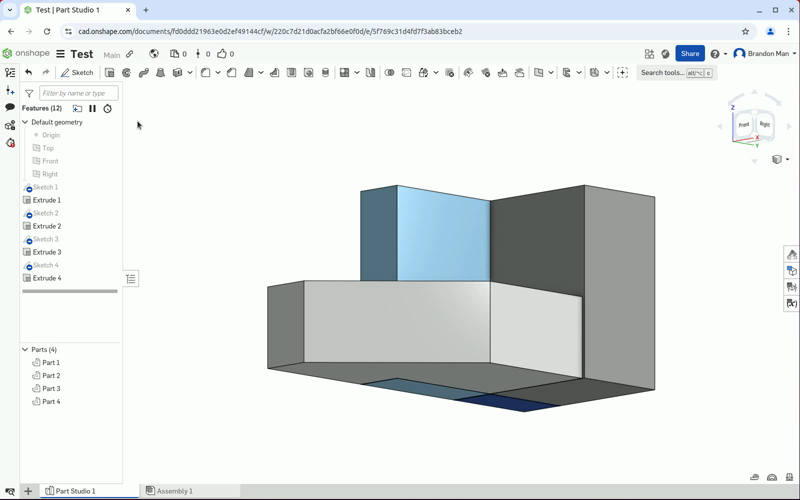
key(left, 3)
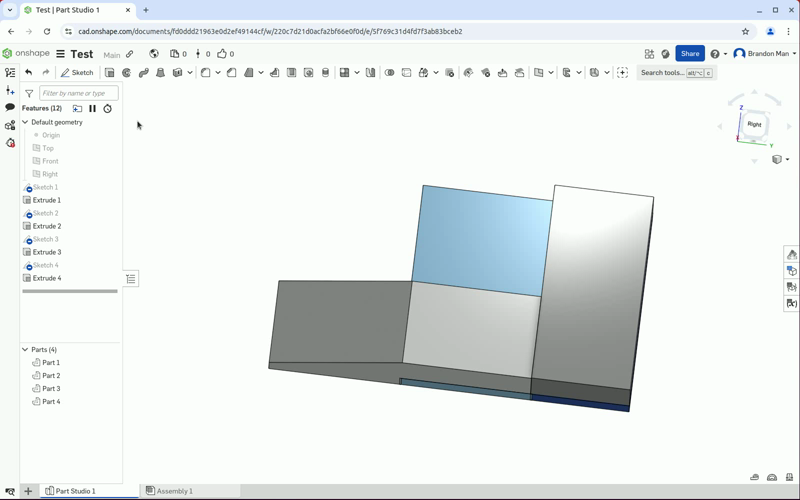
key(right, 3)
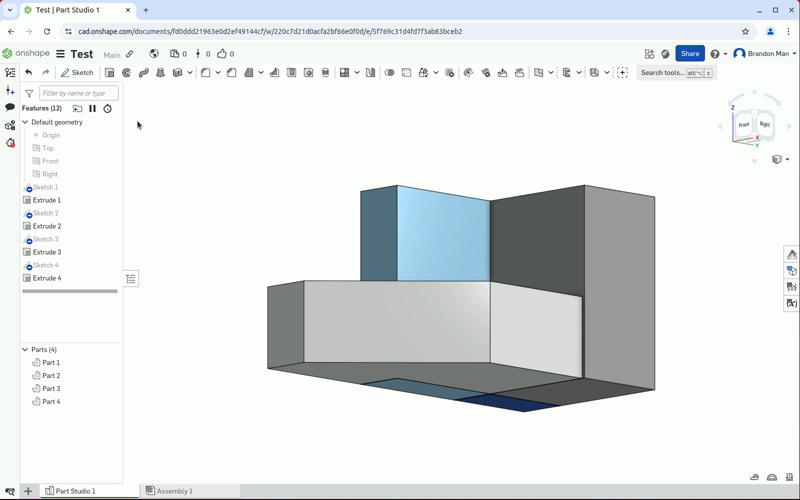
key(down, 3)
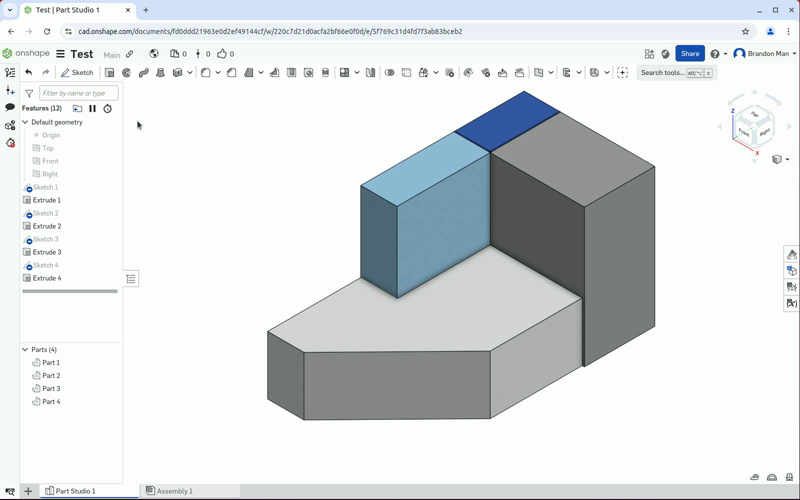
mouse_move(73, 189)
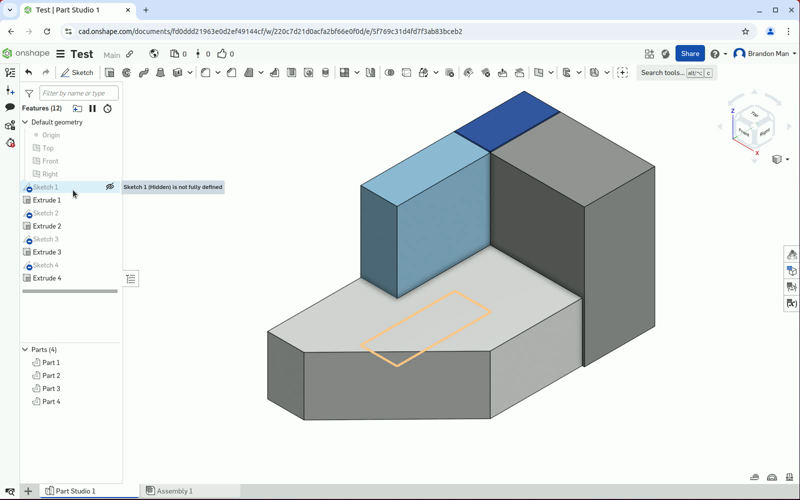
click(73, 189)